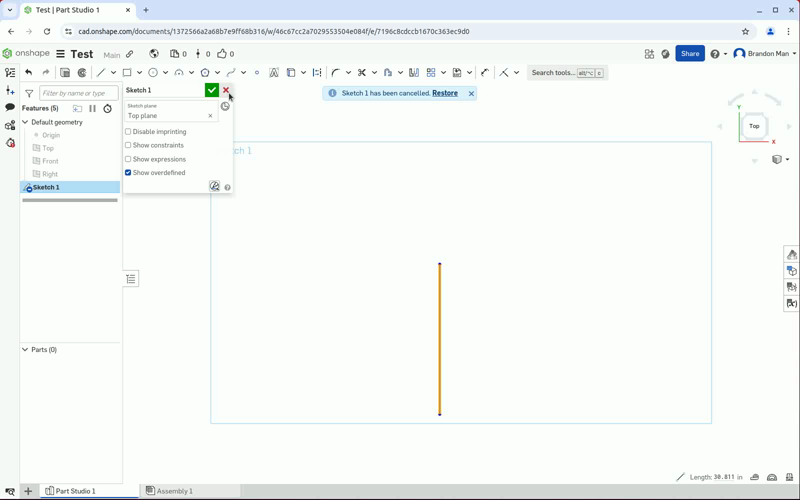
key(shift+h)
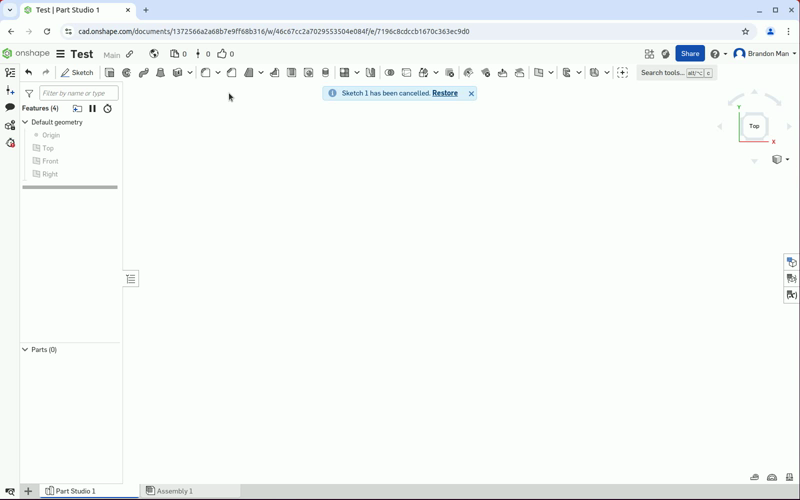
mouse_move(73, 352)
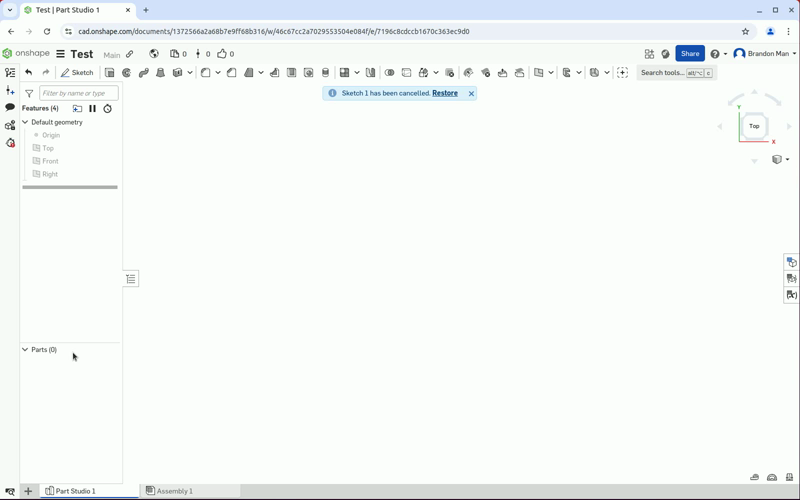
key(y)
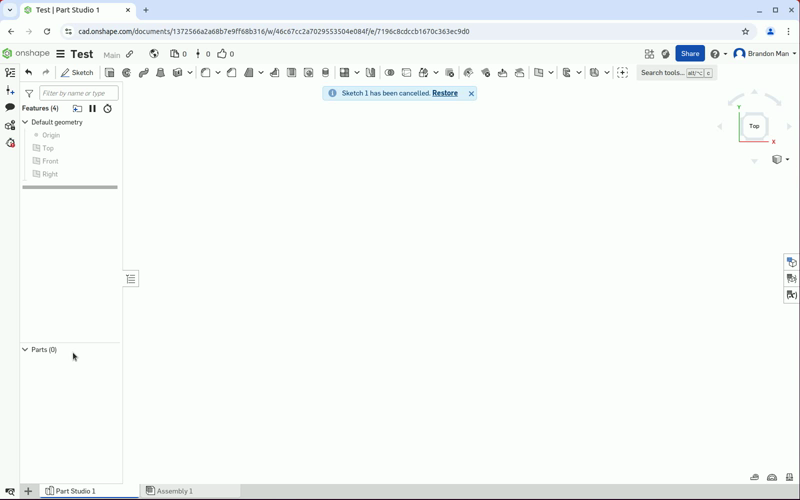
key(shift+p)
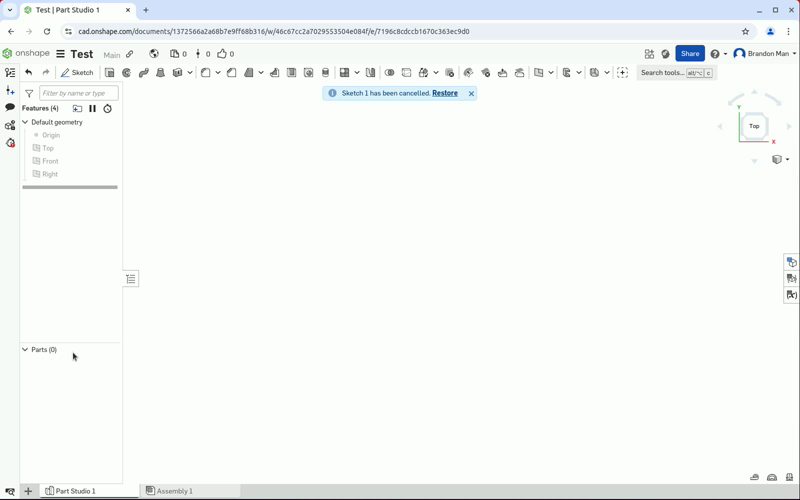
key(space)
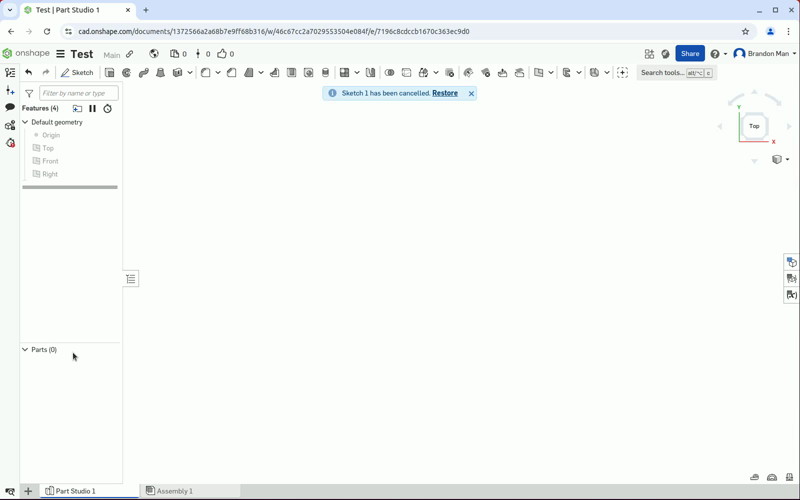
key_down(shift)
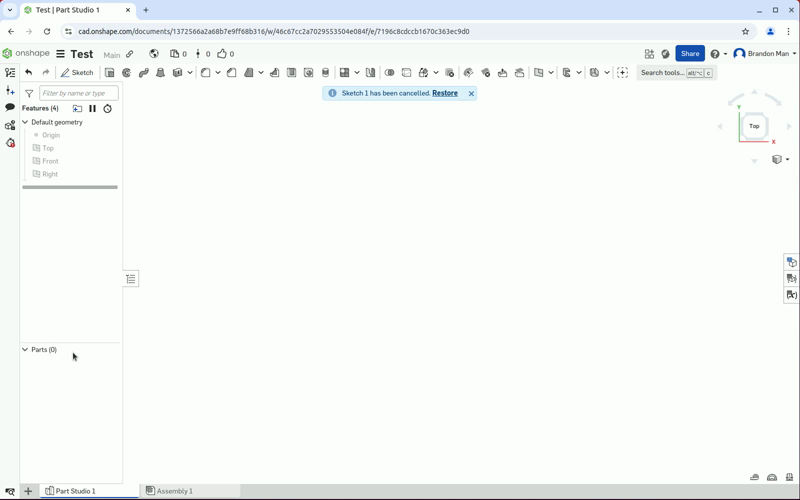
key(up)
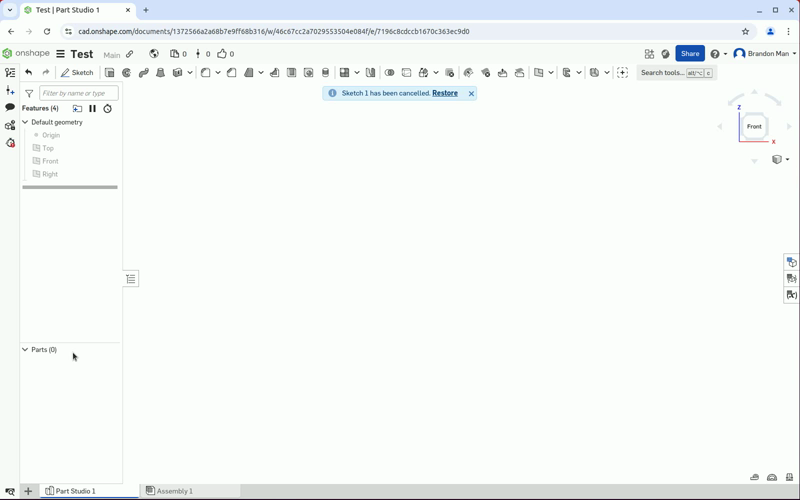
key_up(shift)
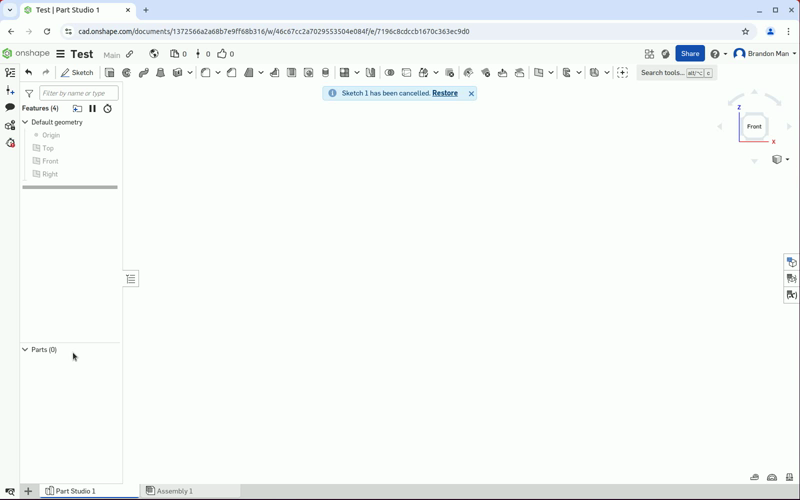
mouse_move(73, 352)
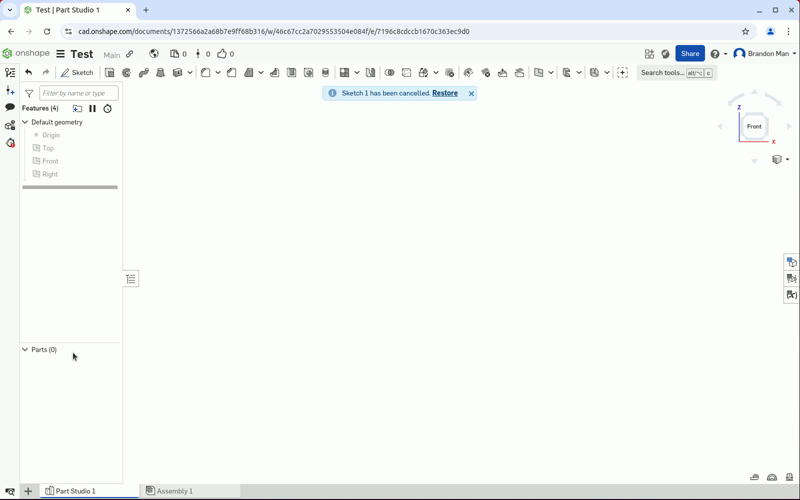
key(shift+y)
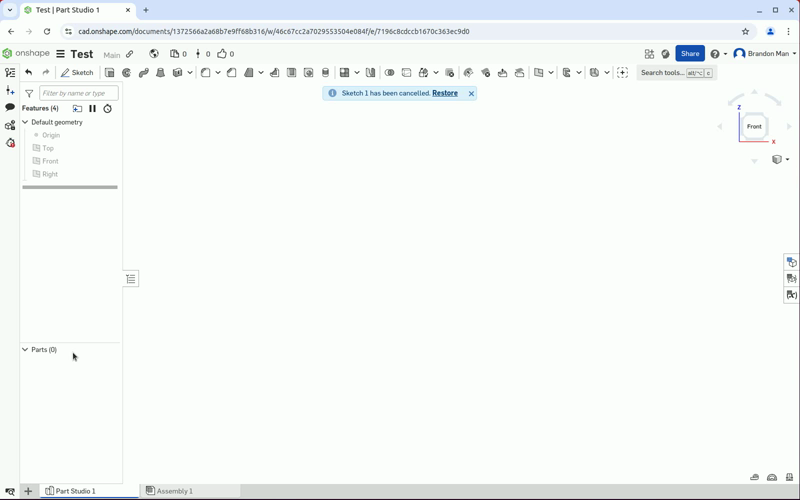
key(shift+s)
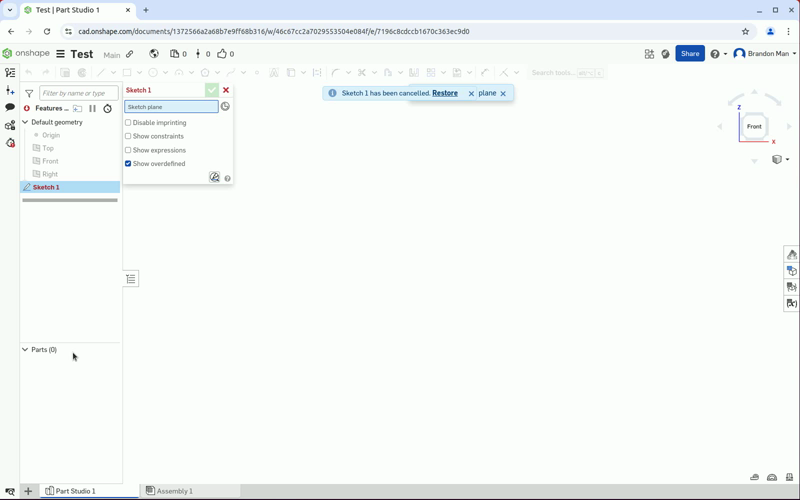
mouse_move(73, 163)
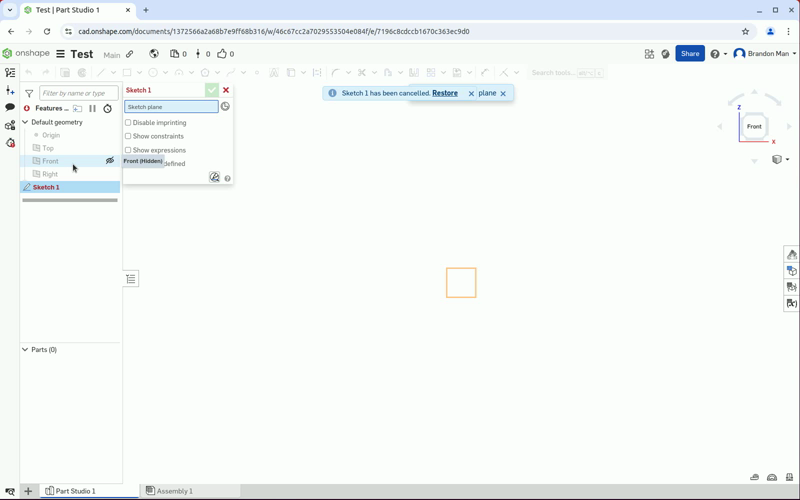
click(73, 163)
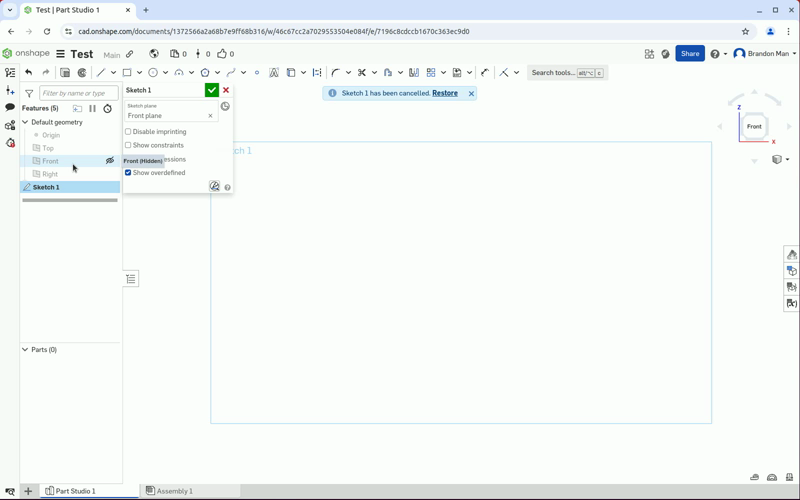
mouse_move(73, 352)
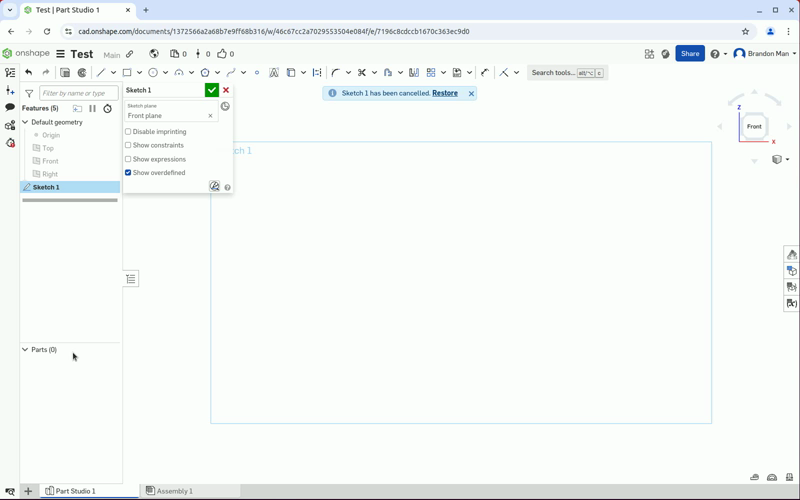
key(y)
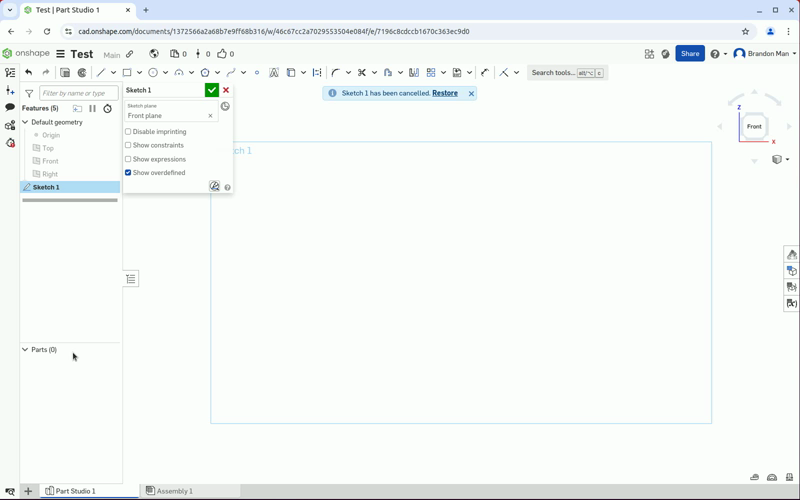
key(l)
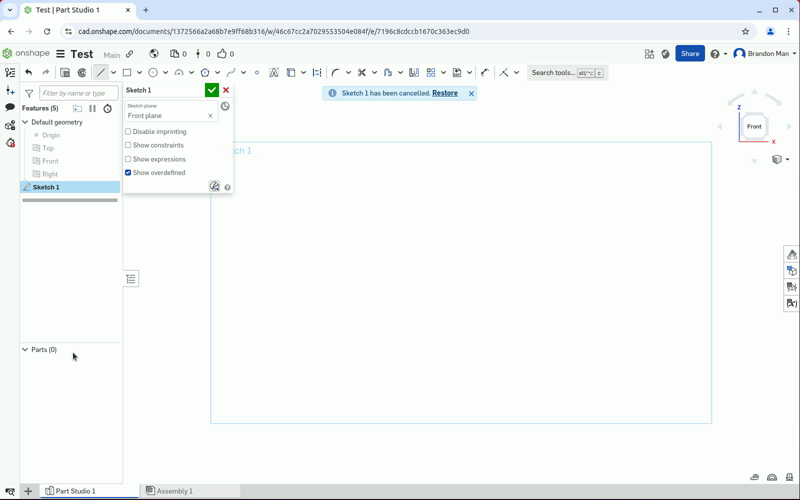
key_down(shift)
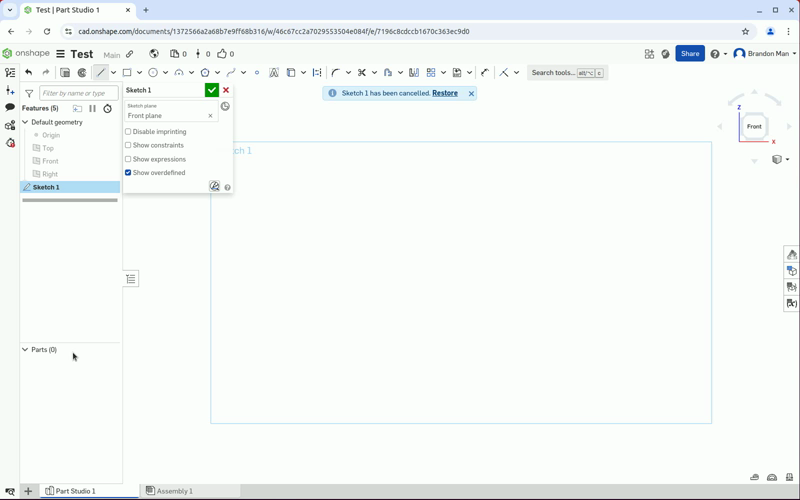
mouse_move(355, 244)
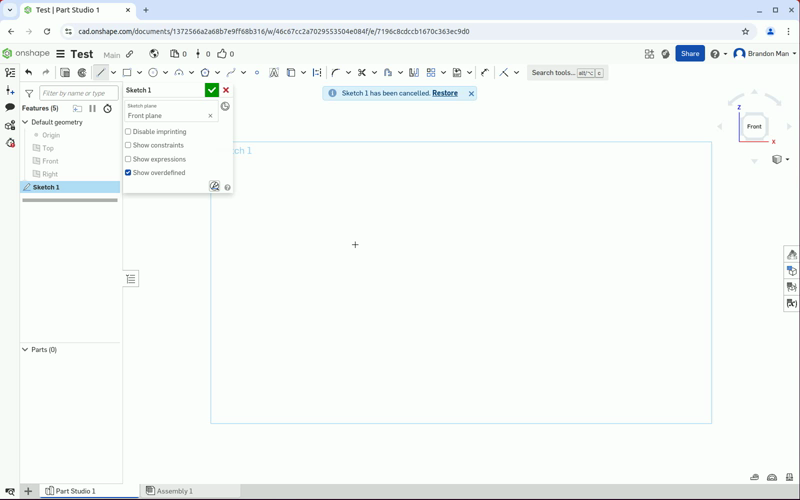
click(355, 244)
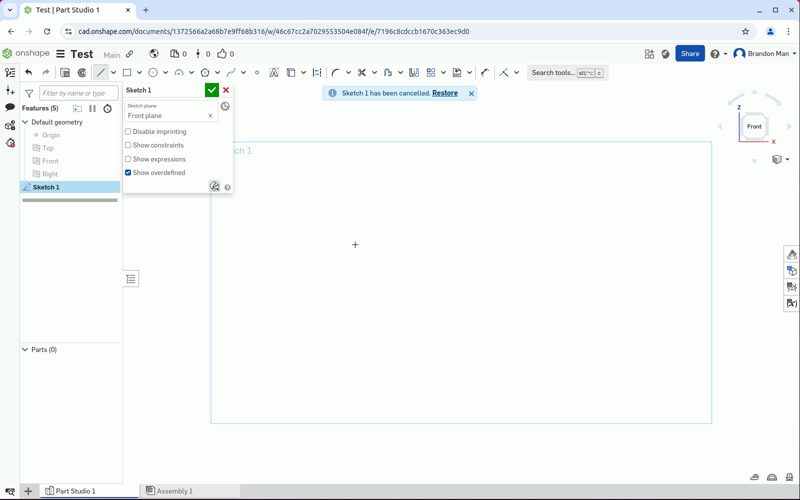
key_up(shift)
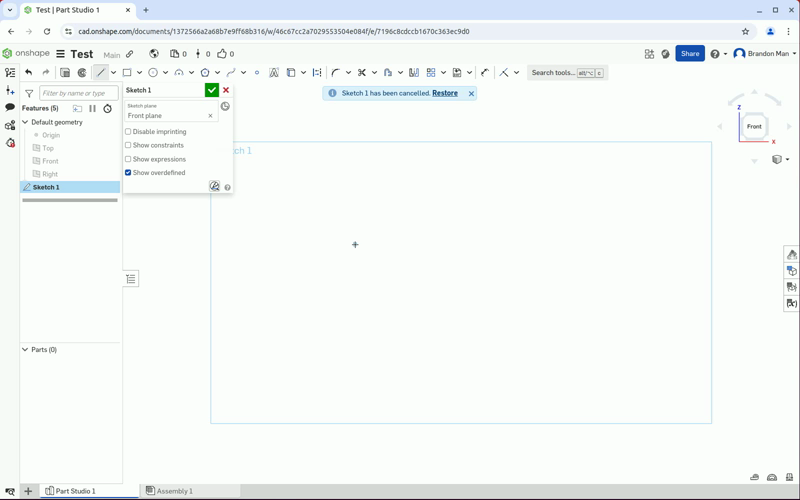
key_down(shift)
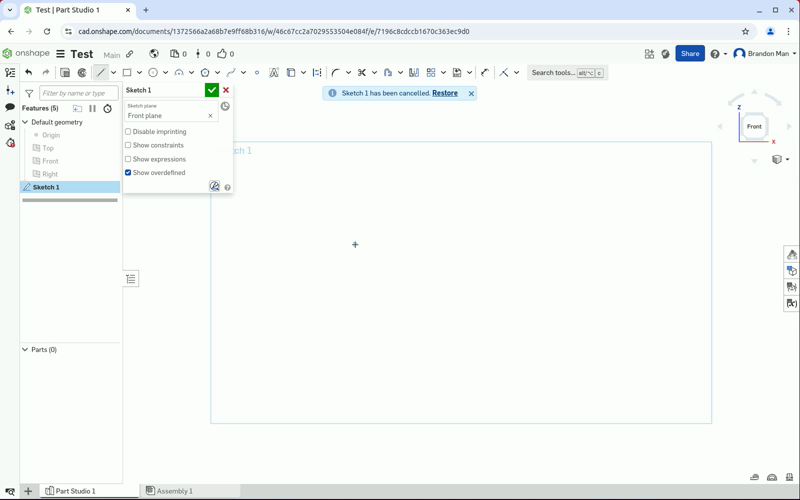
mouse_move(440, 275)
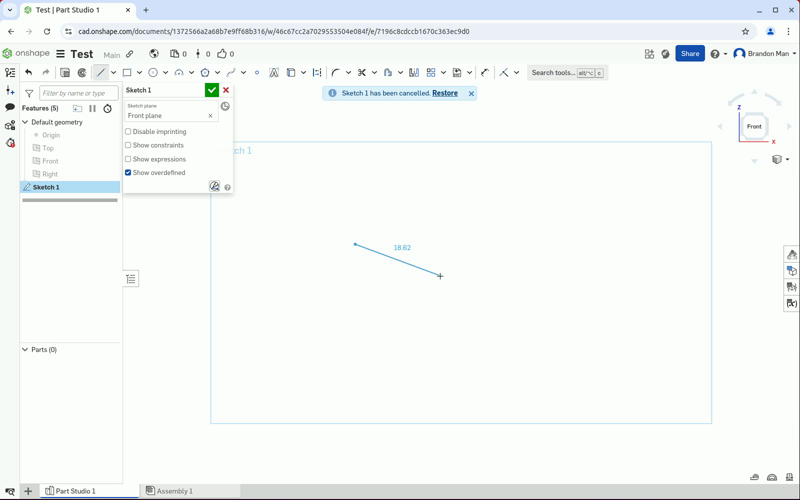
click(440, 275)
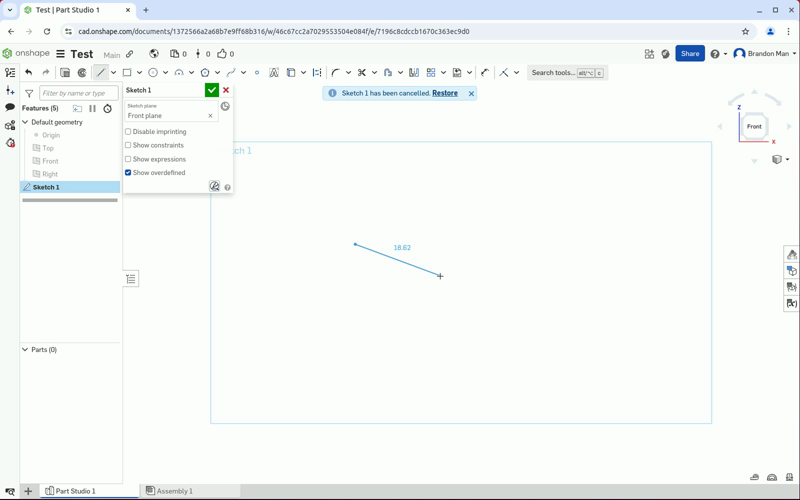
key_up(shift)
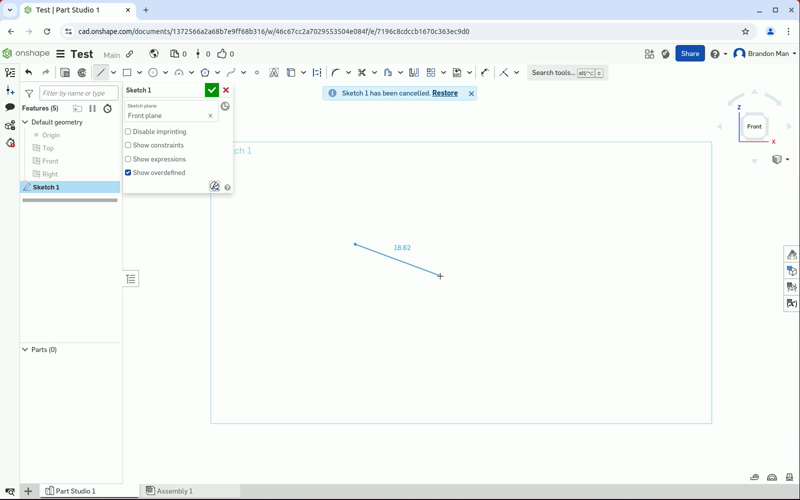
key_down(shift)
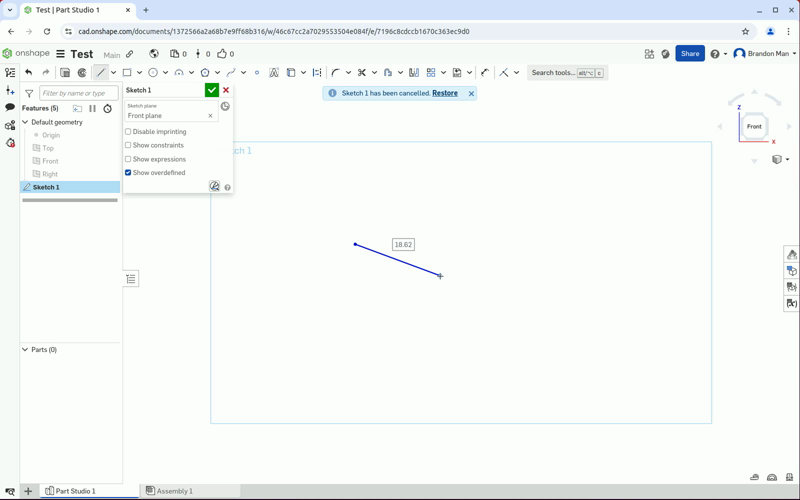
mouse_move(470, 275)
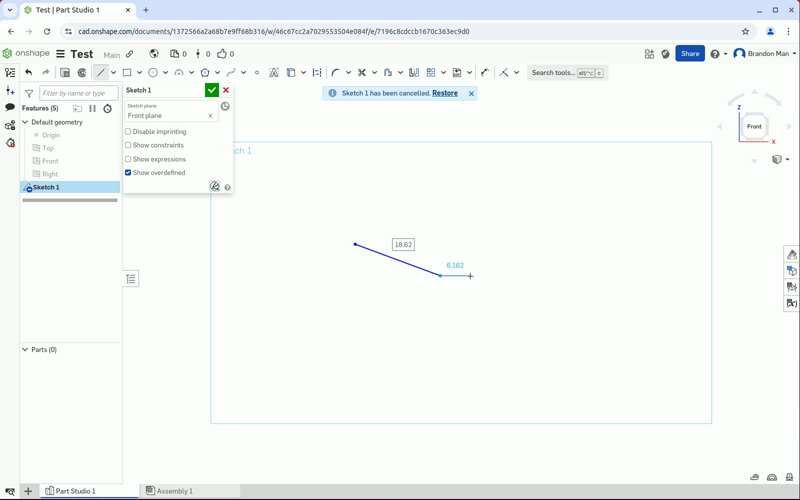
mouse_move(441, 275)
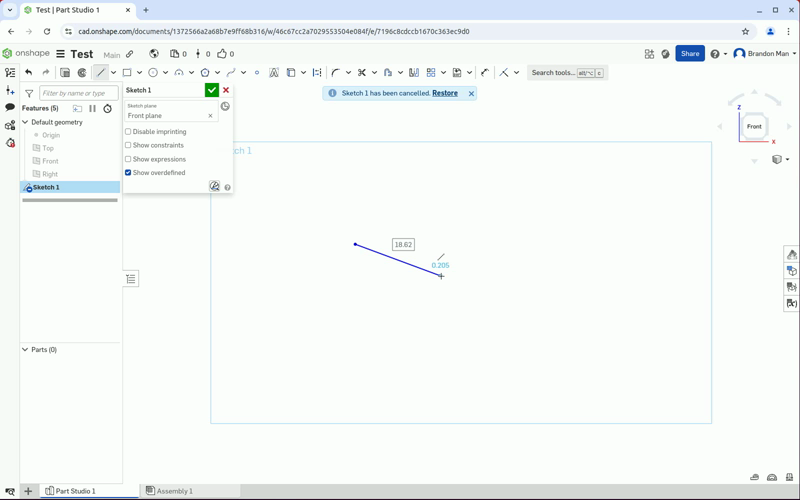
scroll(6)
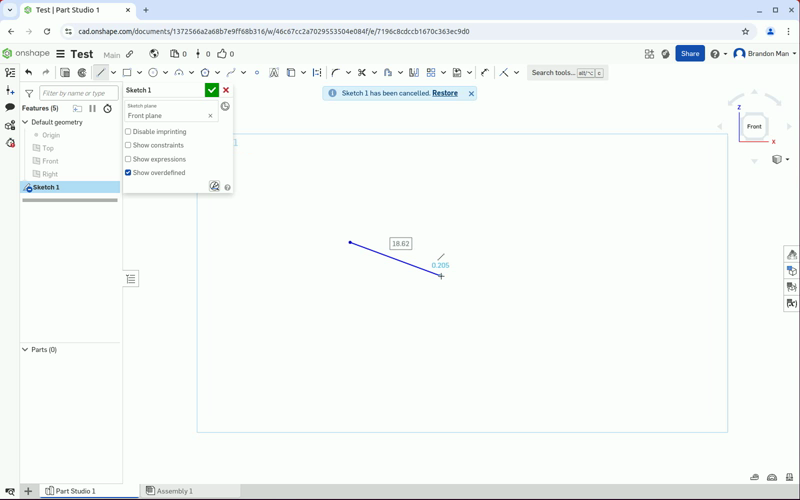
scroll(6)
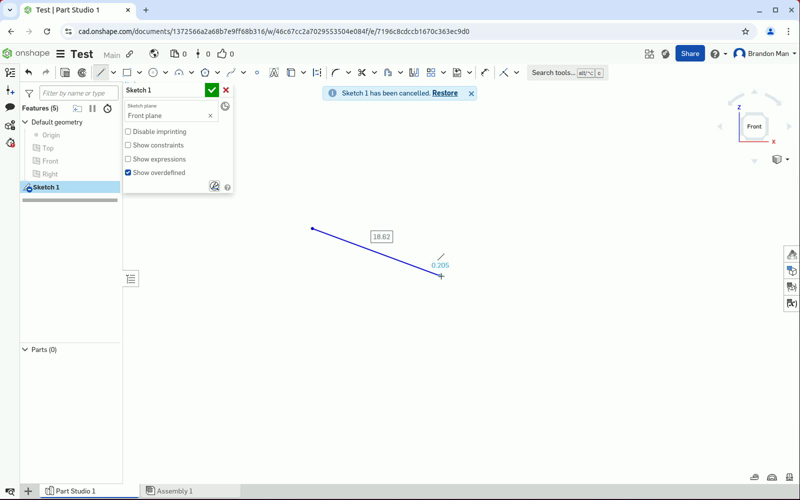
scroll(6)
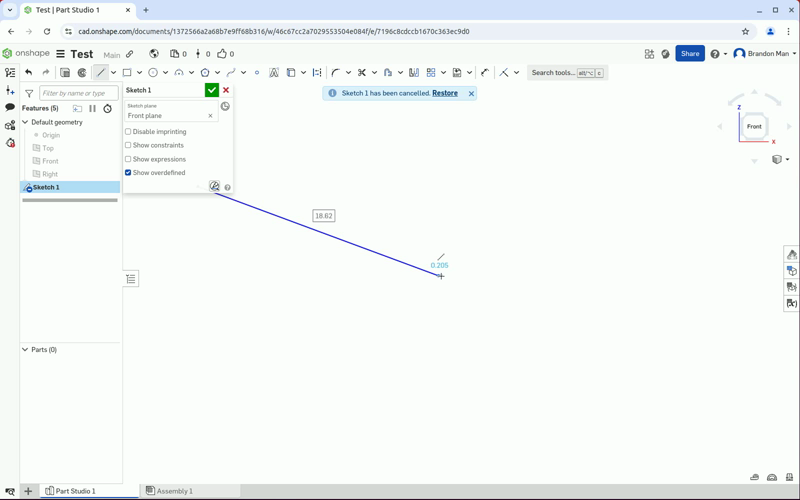
scroll(6)
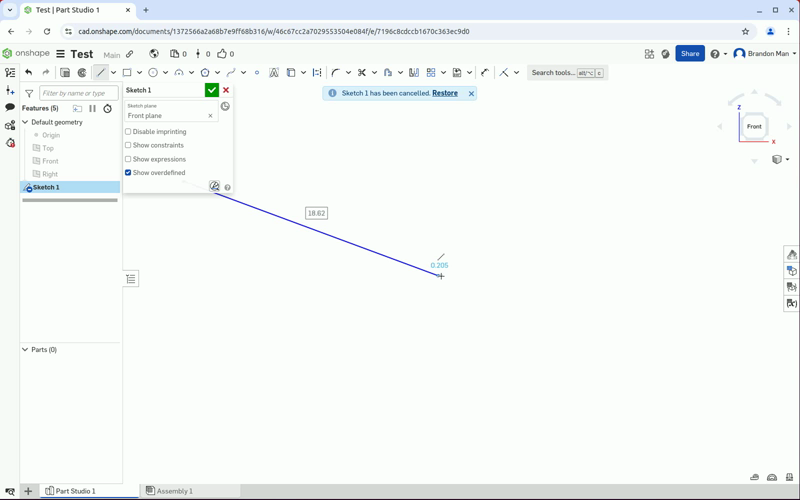
scroll(6)
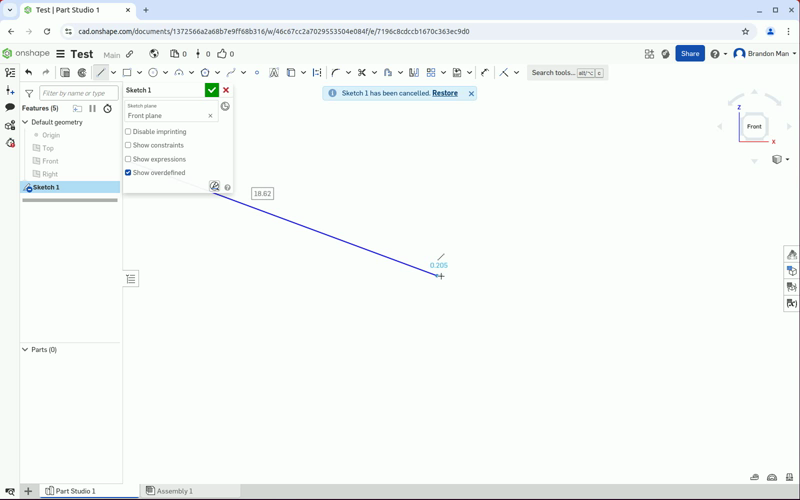
scroll(6)
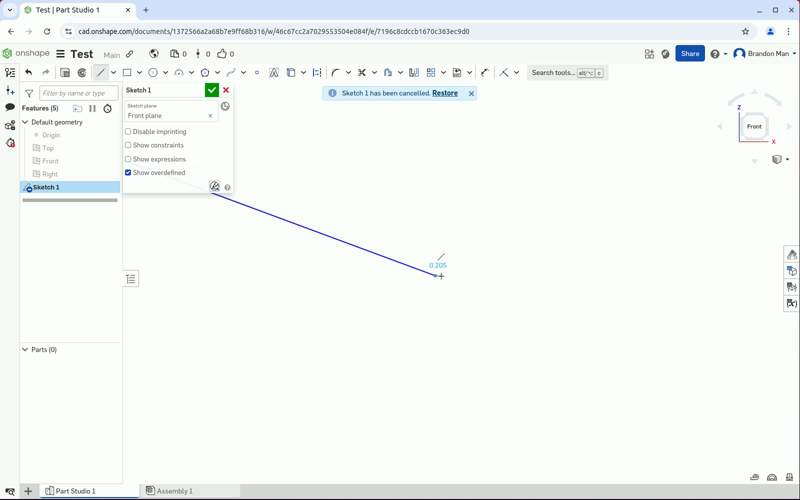
scroll(6)
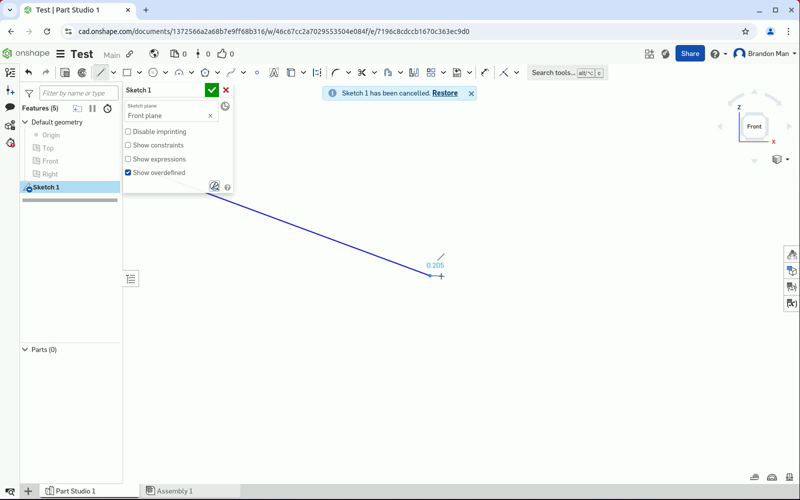
click(441, 275)
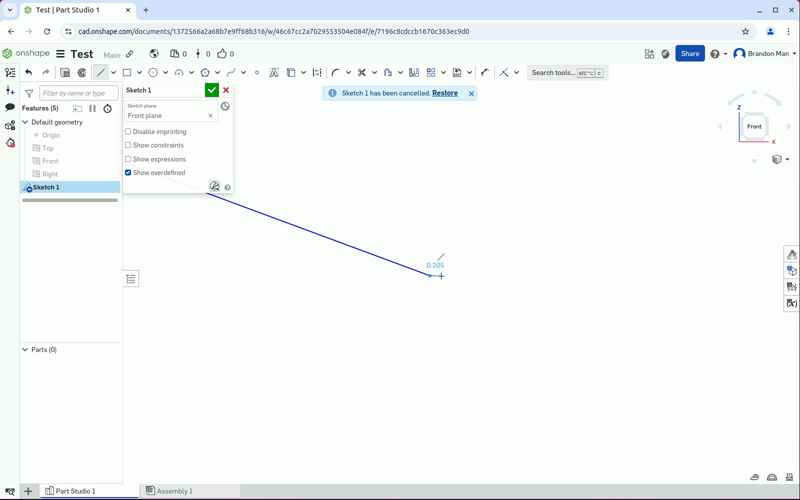
scroll(-6)
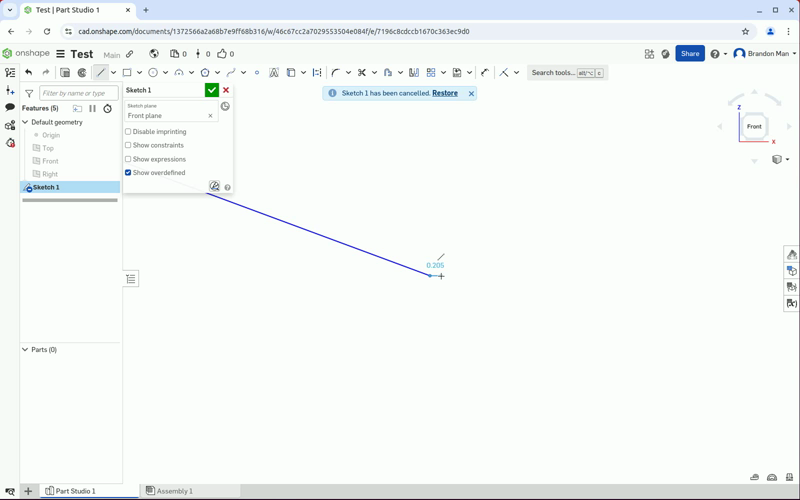
scroll(-6)
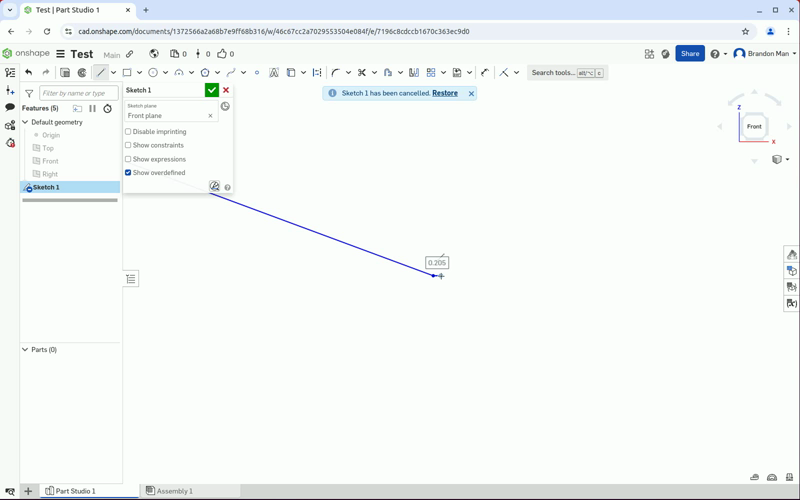
scroll(-6)
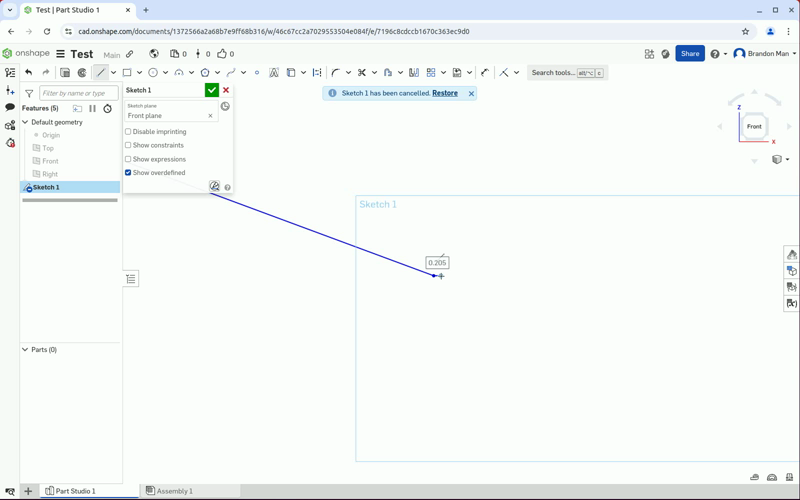
scroll(-6)
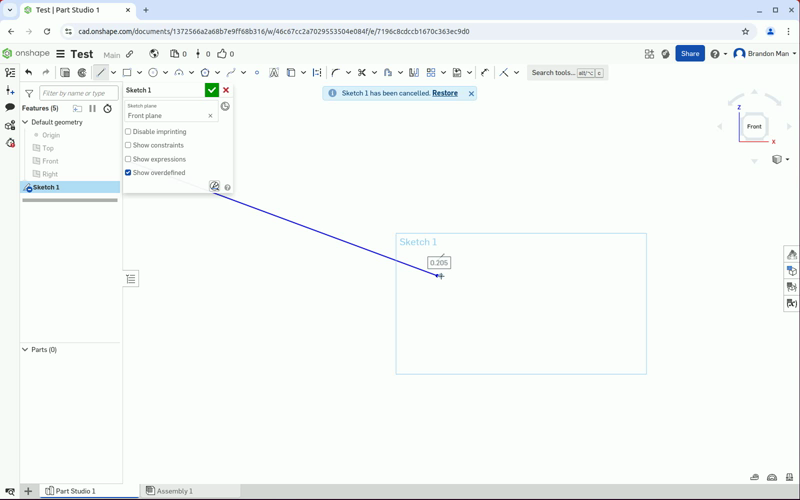
scroll(-6)
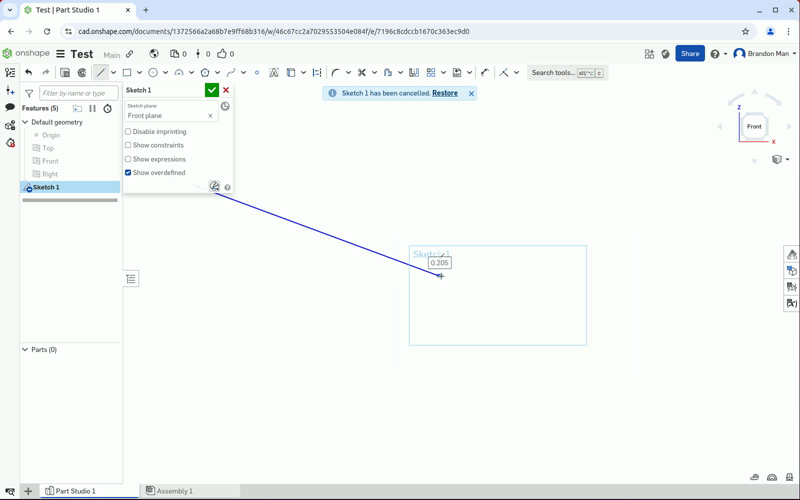
scroll(-6)
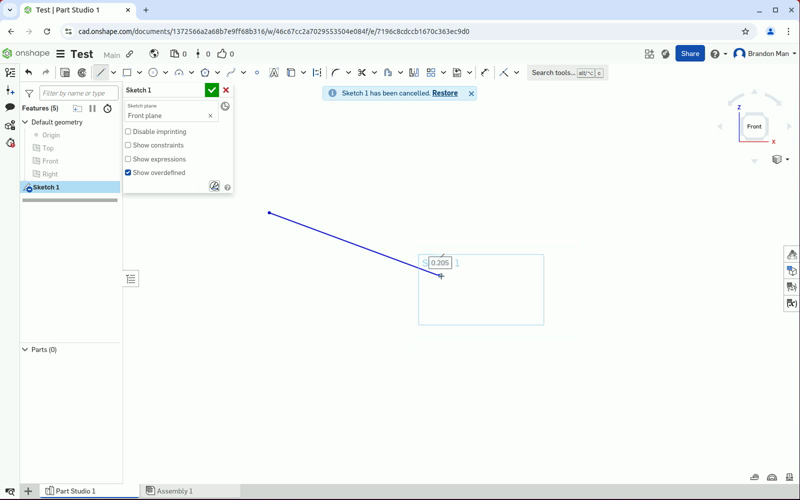
scroll(-6)
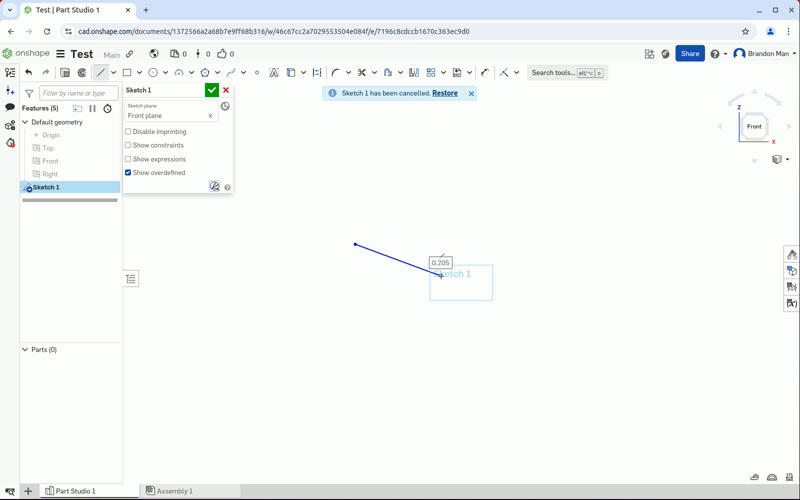
key_up(shift)
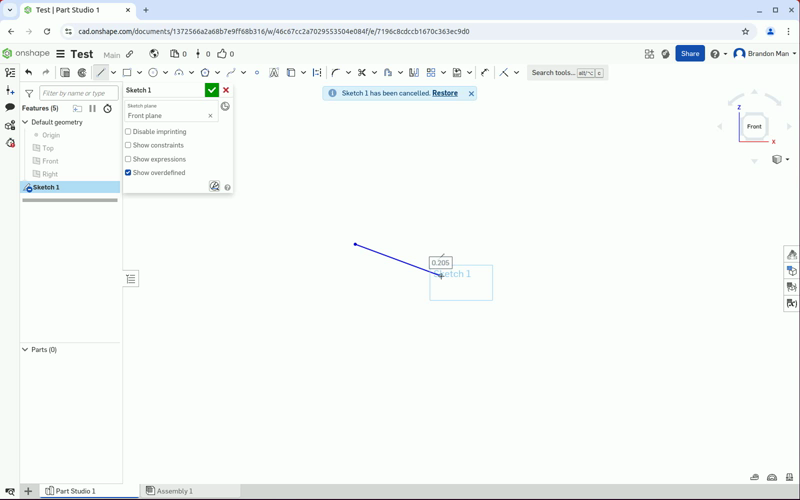
key_down(shift)
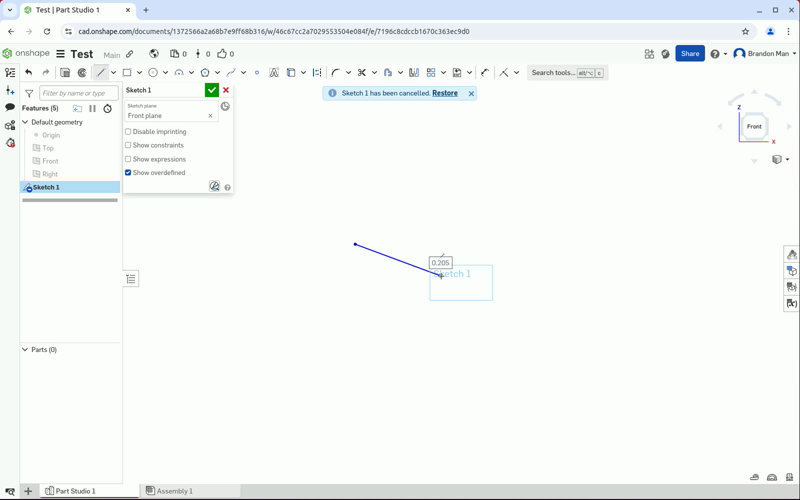
mouse_move(355, 244)
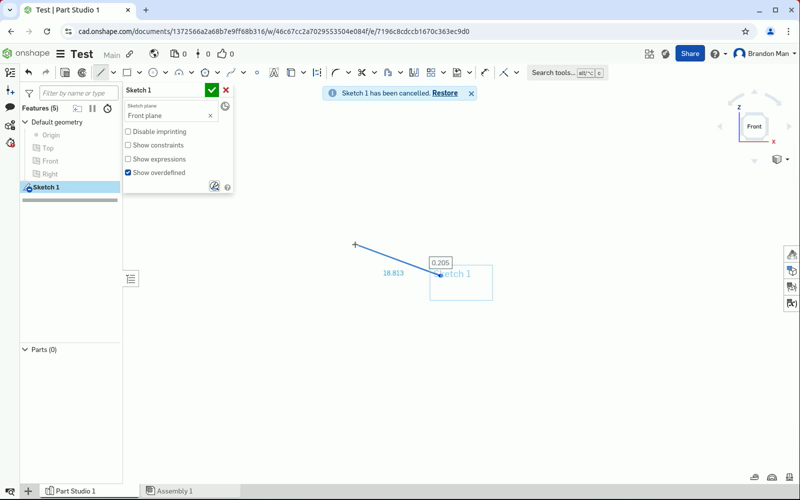
key_up(shift)
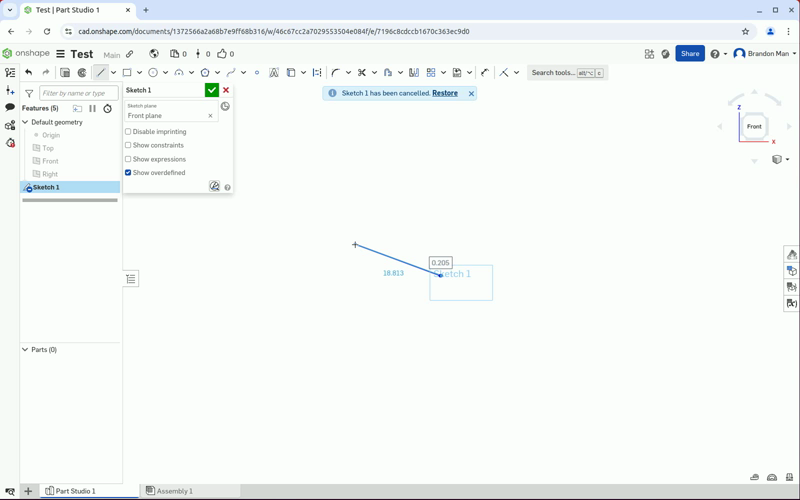
click(355, 244)
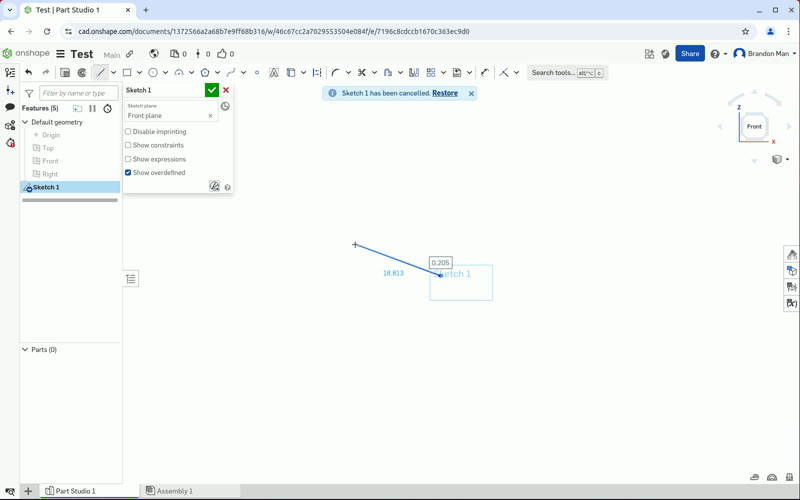
key(esc)
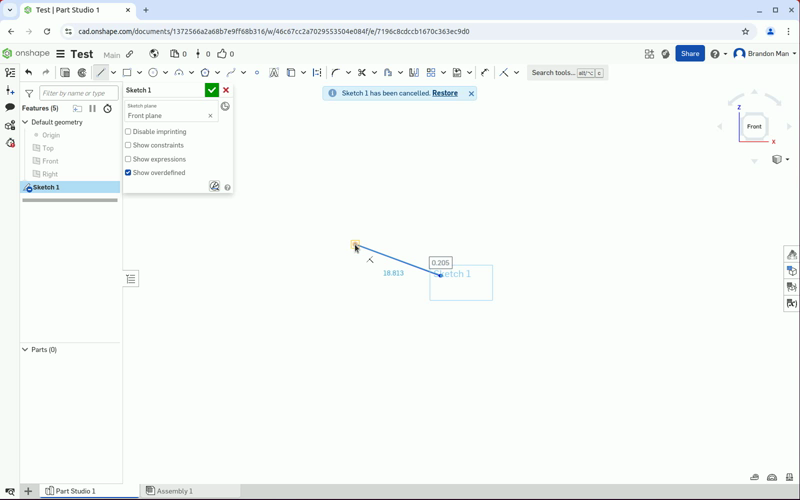
mouse_move(435, 273)
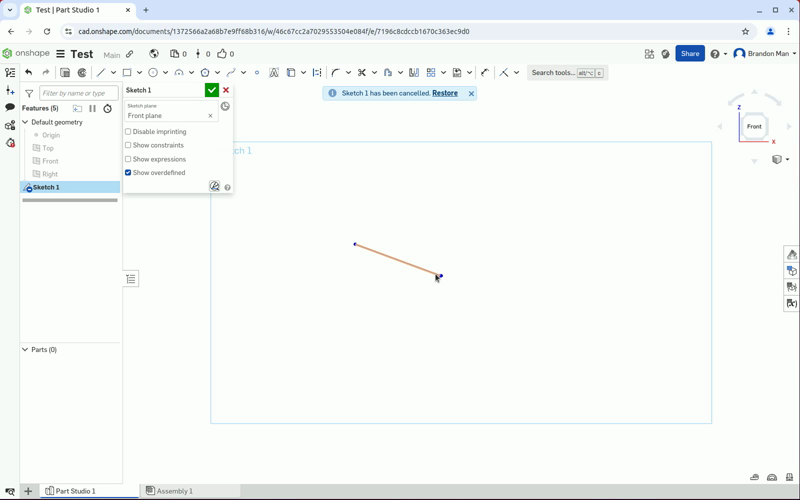
scroll(6)
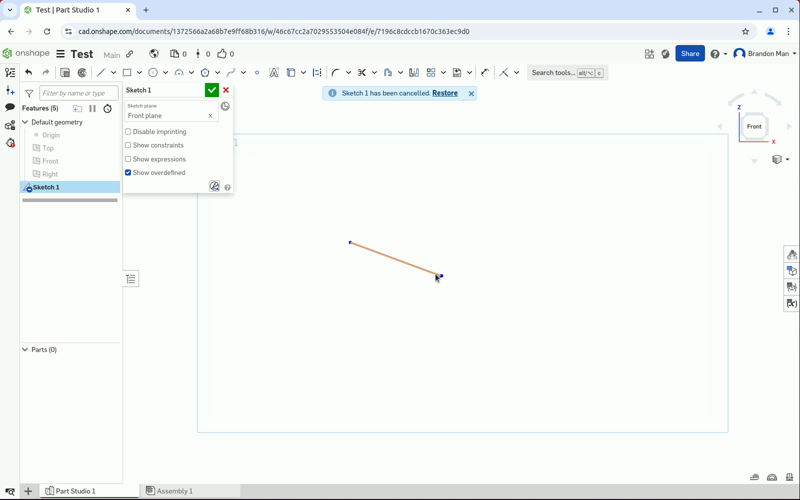
scroll(6)
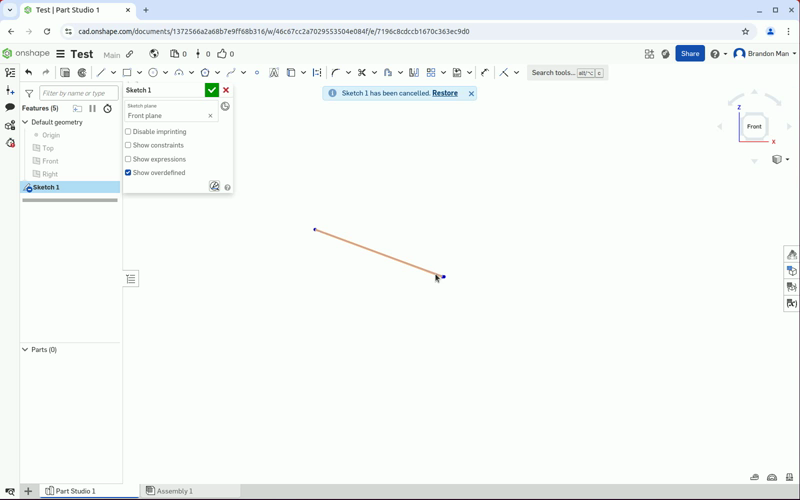
scroll(6)
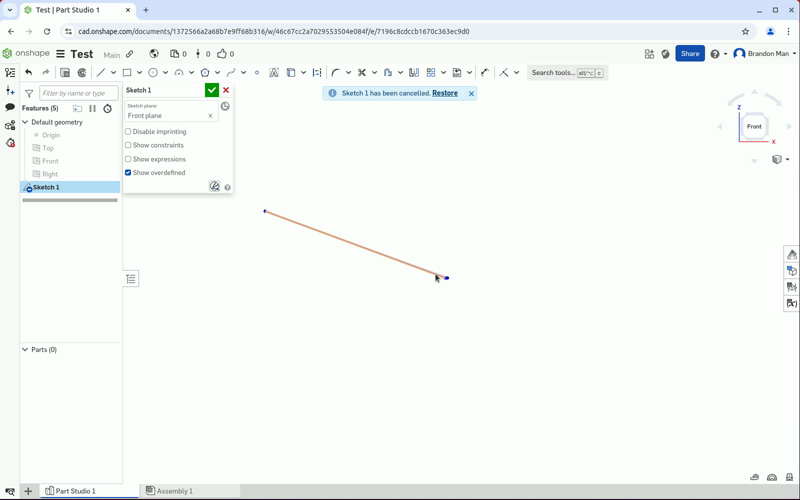
scroll(6)
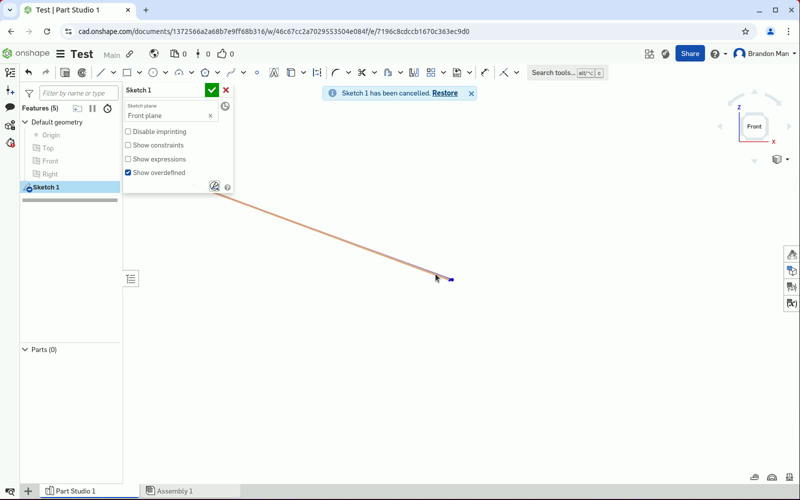
scroll(6)
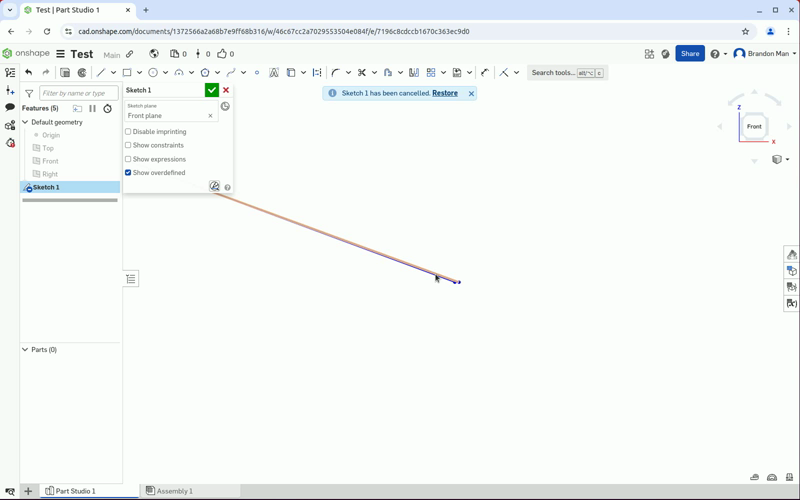
scroll(6)
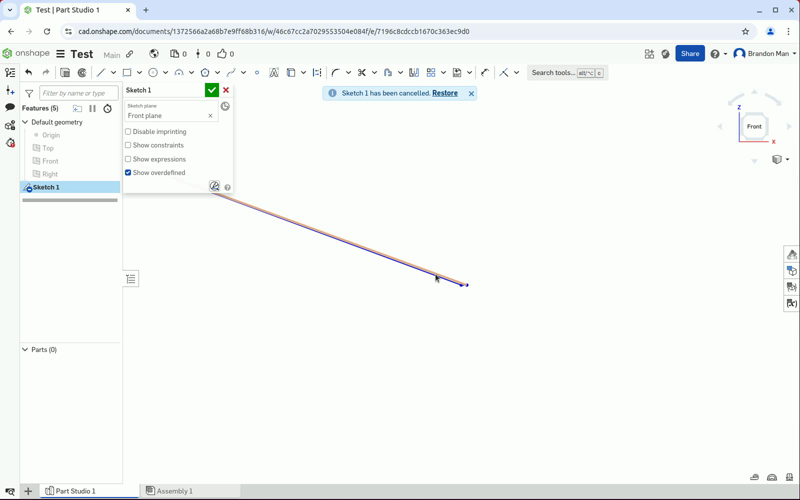
scroll(6)
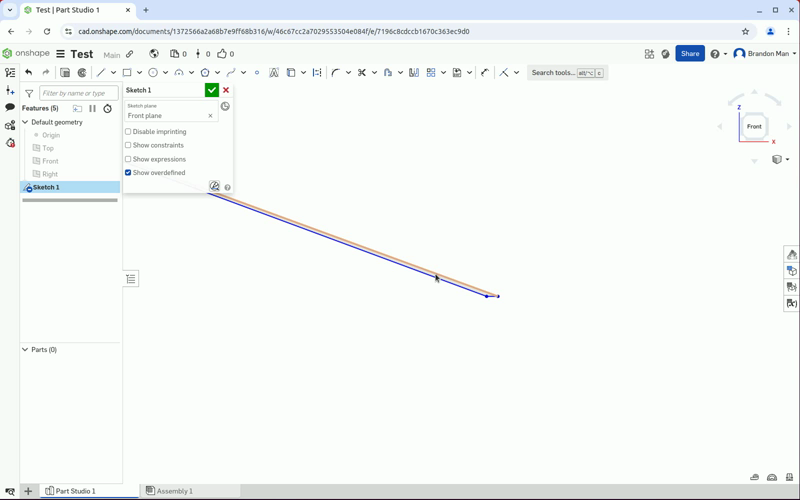
click(435, 273)
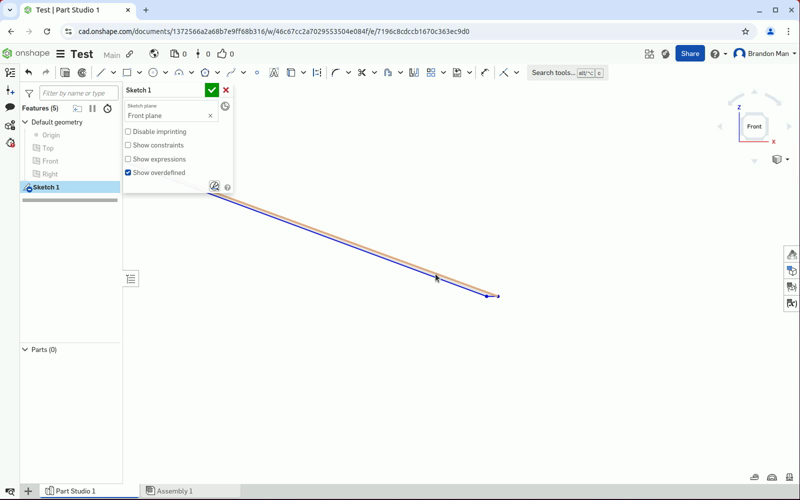
scroll(-6)
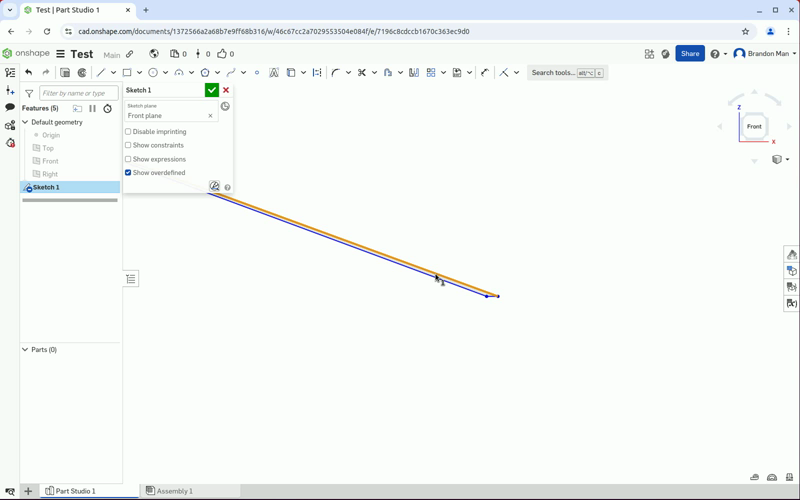
scroll(-6)
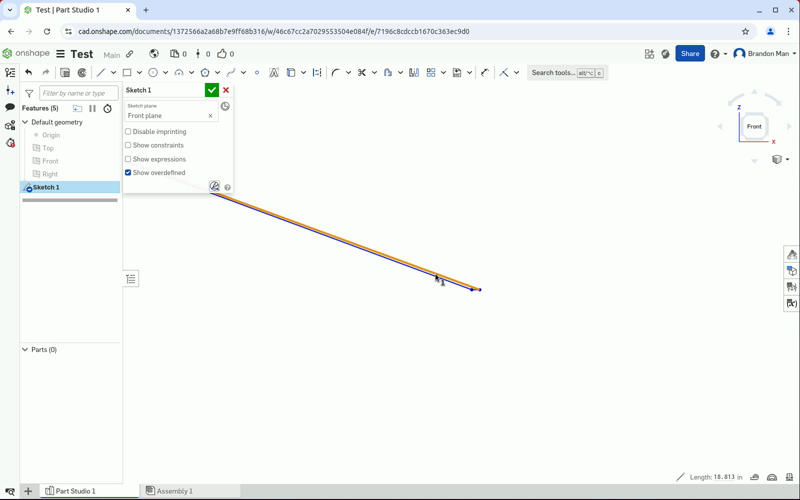
scroll(-6)
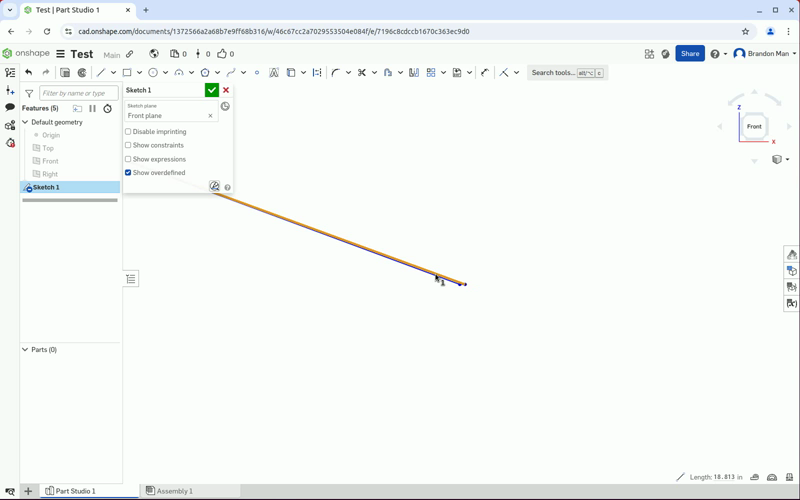
scroll(-6)
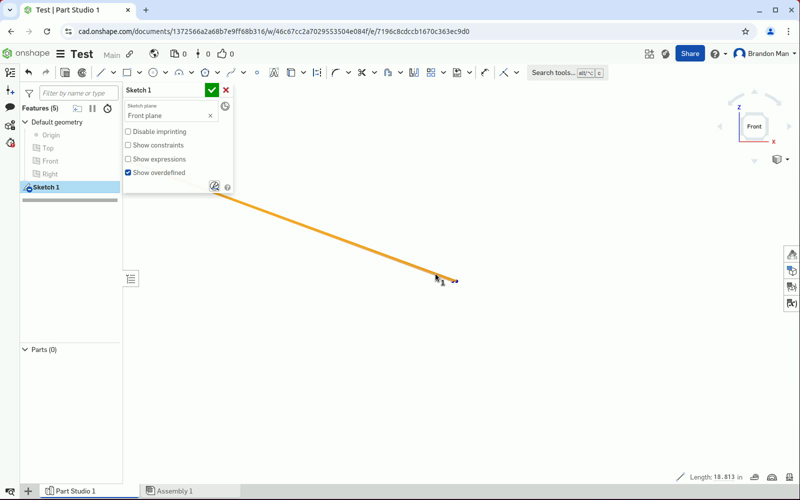
scroll(-6)
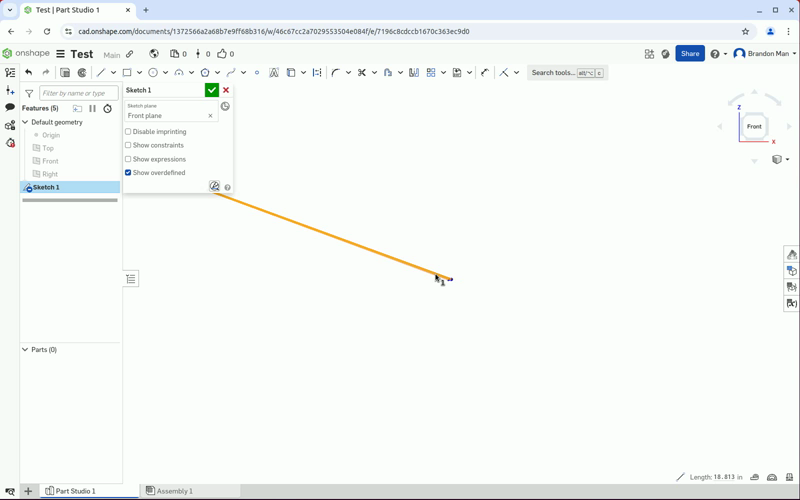
scroll(-6)
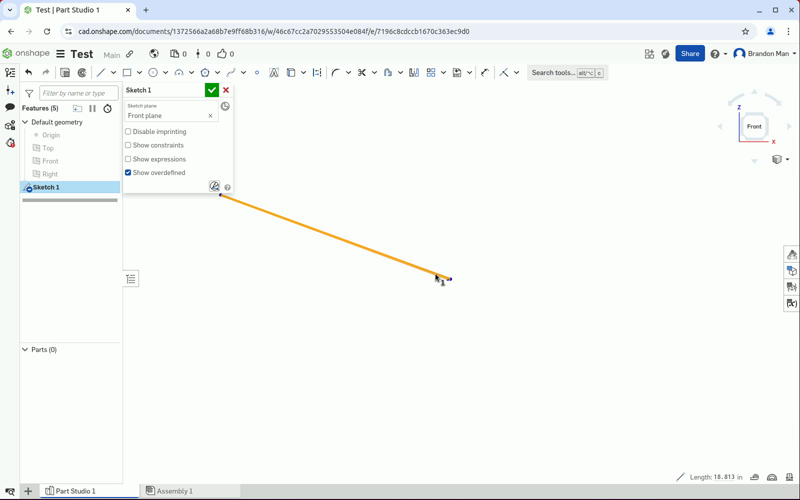
scroll(-6)
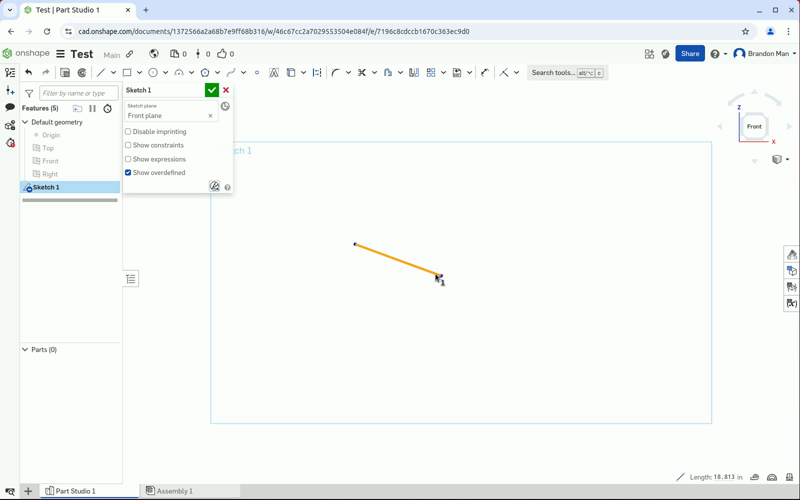
mouse_move(73, 352)
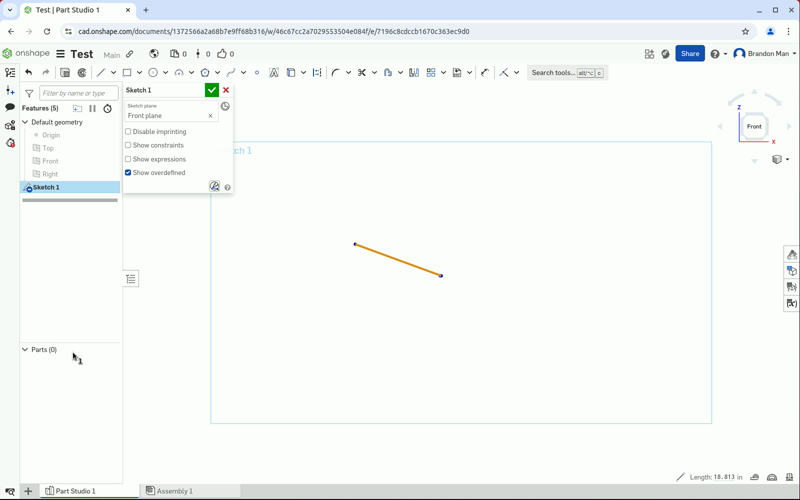
key(shift+y)
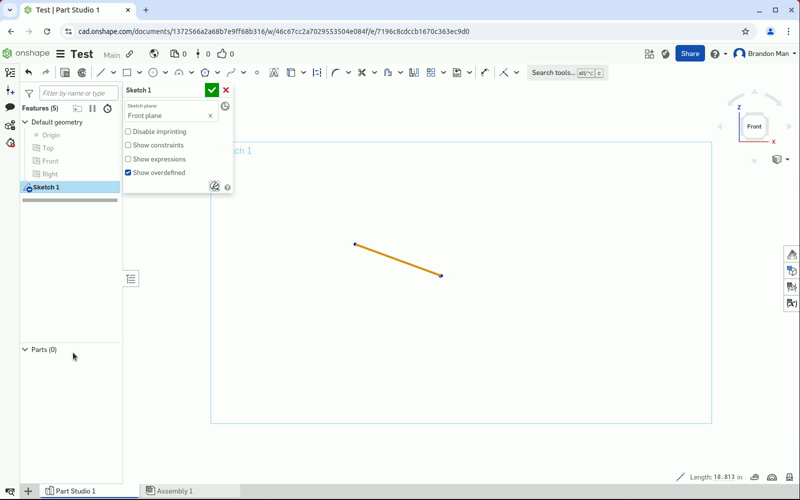
key(shift+e)
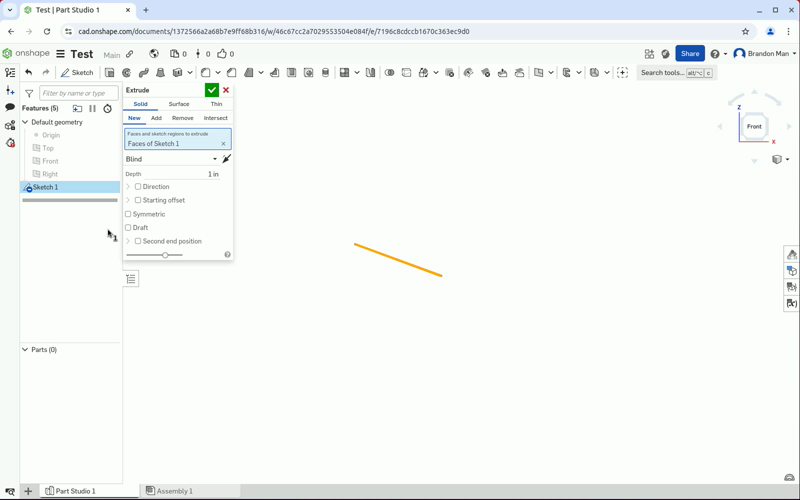
mouse_move(143, 106)
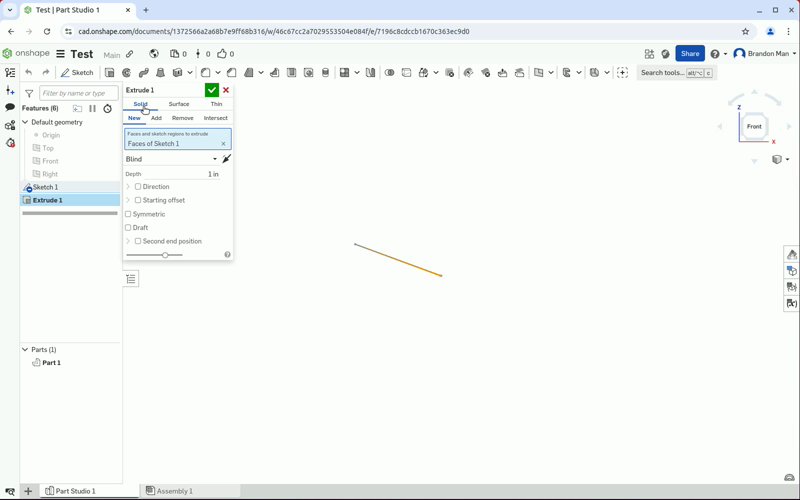
click(143, 106)
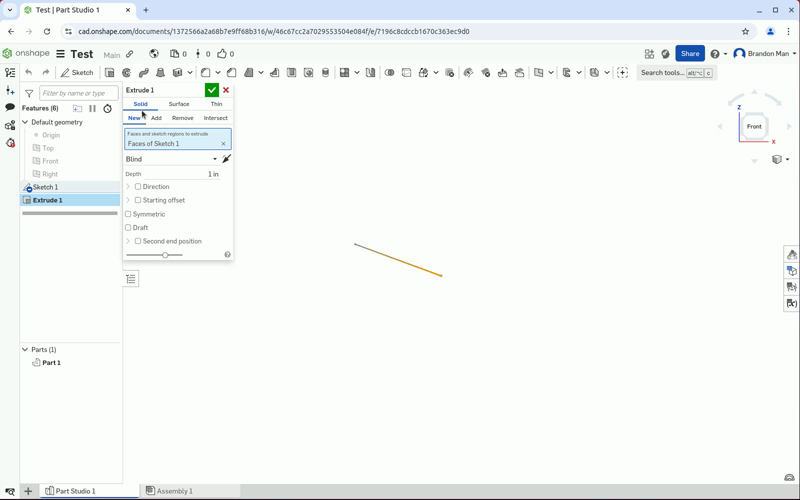
mouse_move(137, 120)
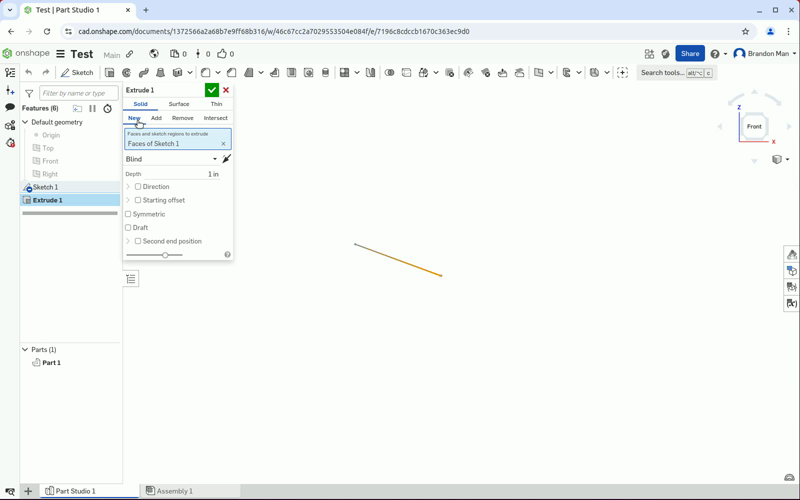
click(137, 120)
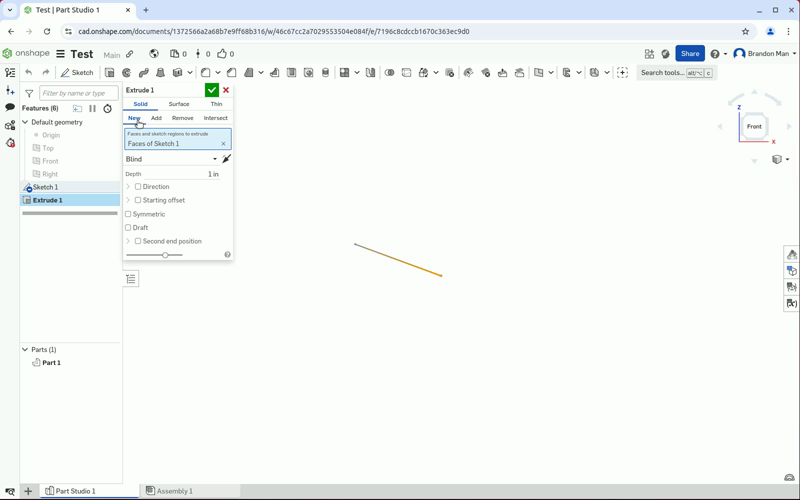
key(tab, 4)
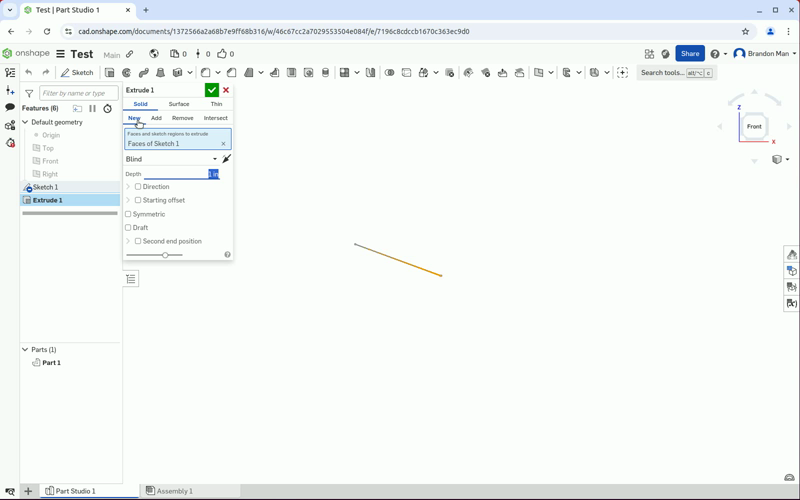
text(0.963)
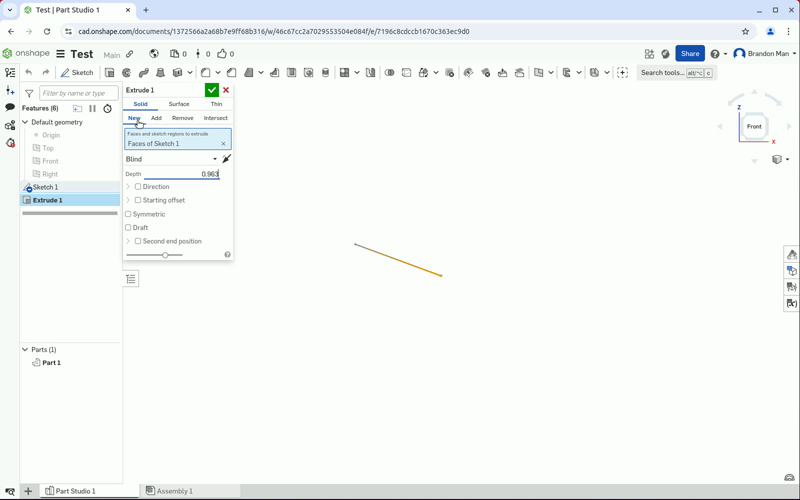
key(enter)
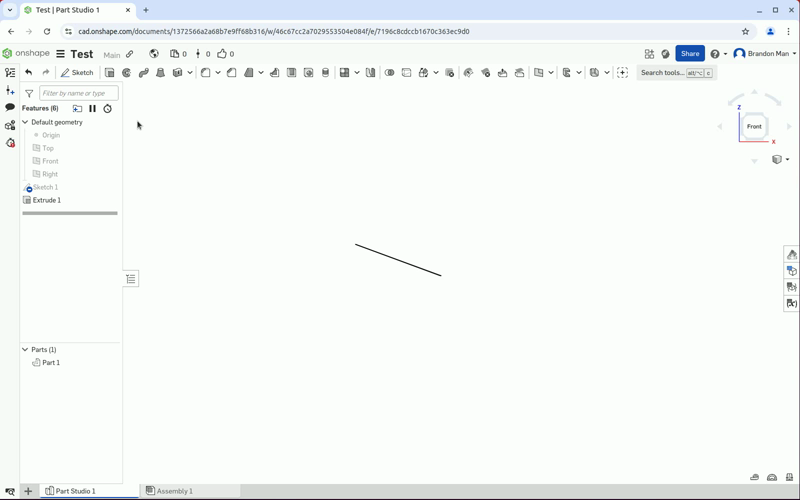
key(shift+h)
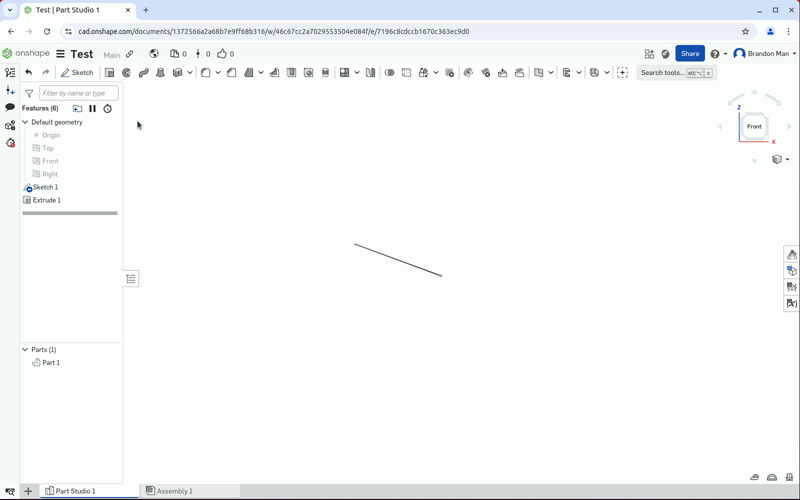
key(shift+h)
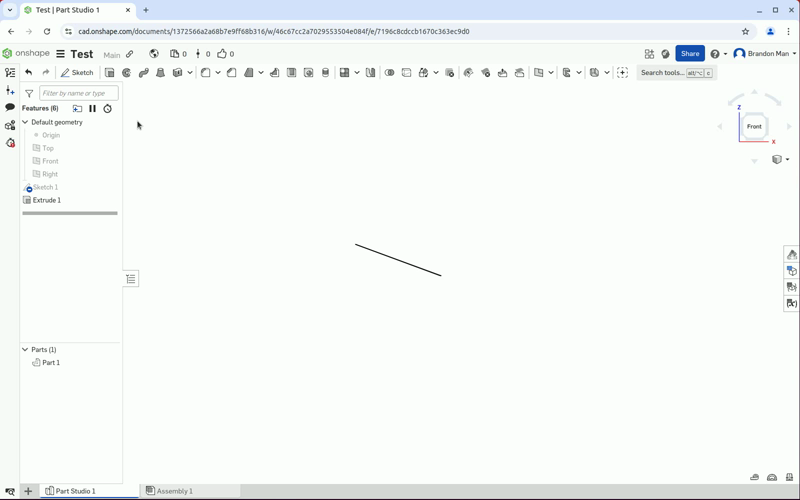
mouse_move(73, 189)
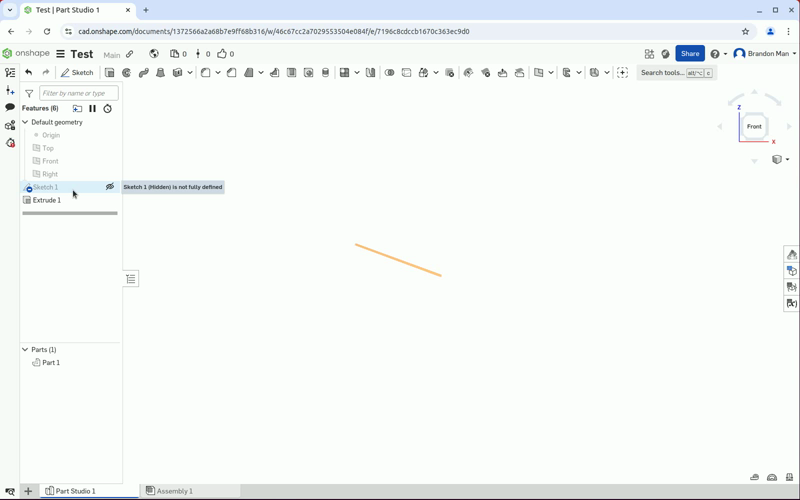
click(73, 189)
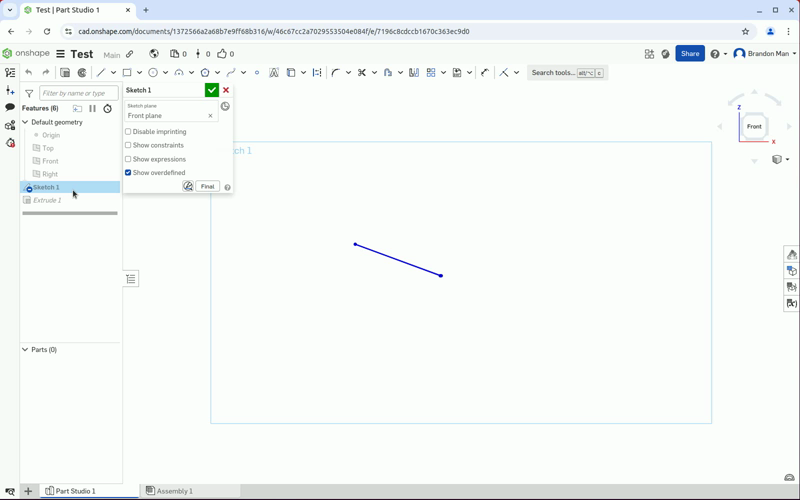
mouse_move(229, 92)
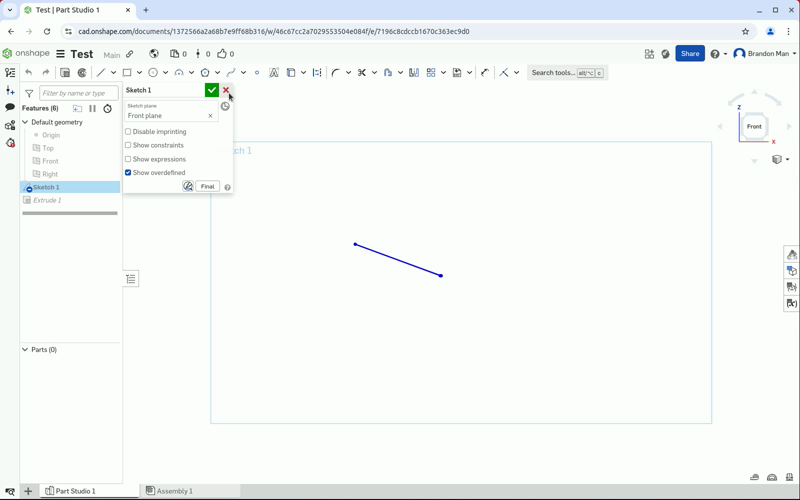
click(229, 92)
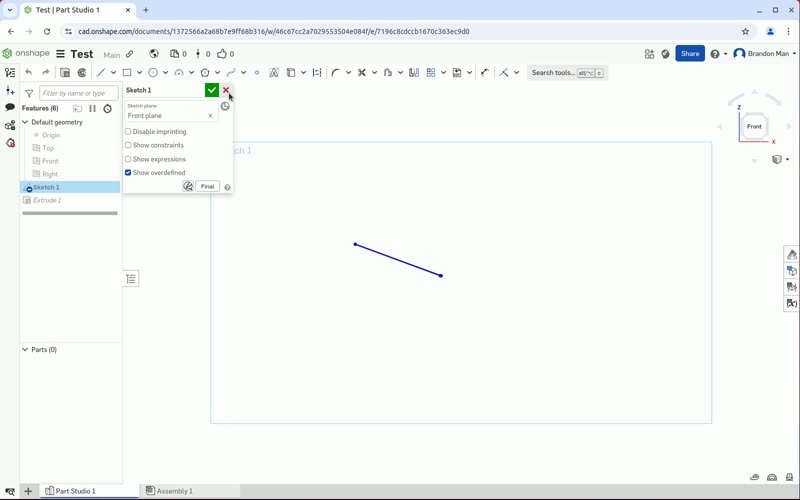
key(shift+s)
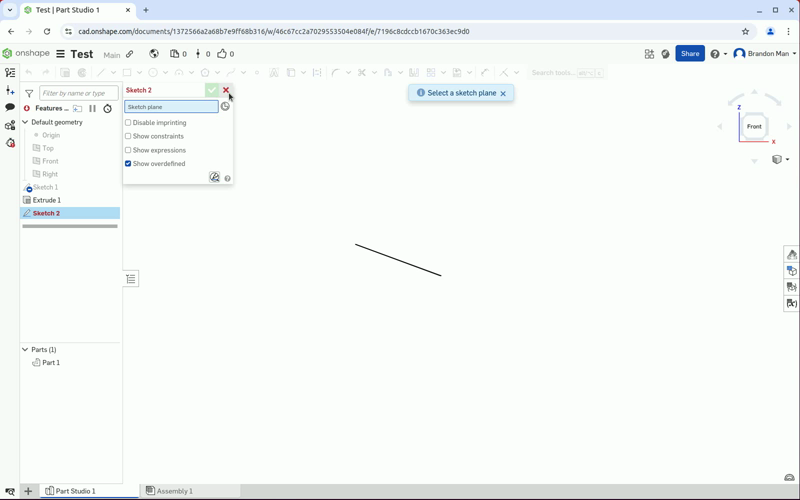
mouse_move(73, 163)
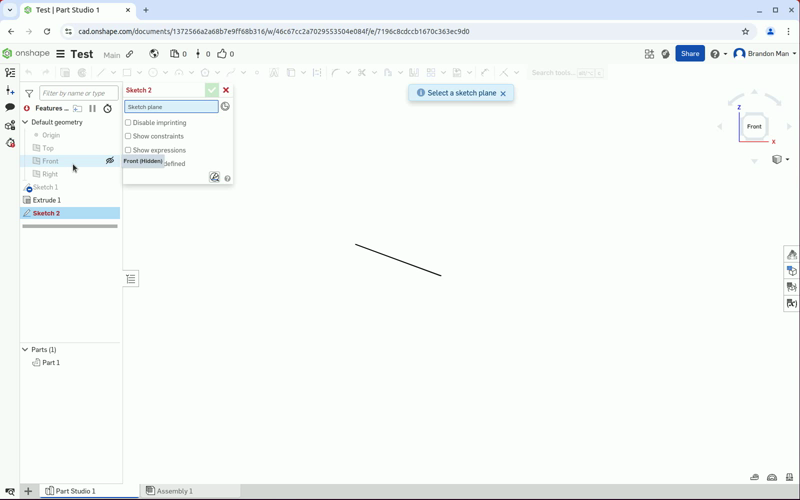
click(73, 163)
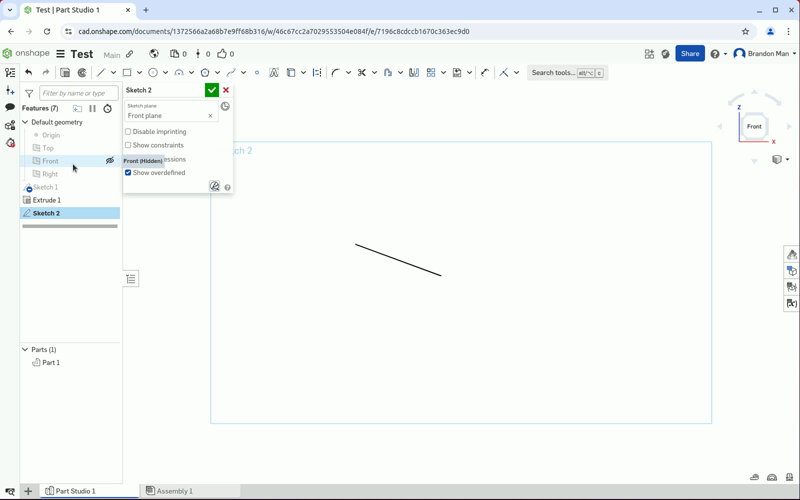
mouse_move(73, 352)
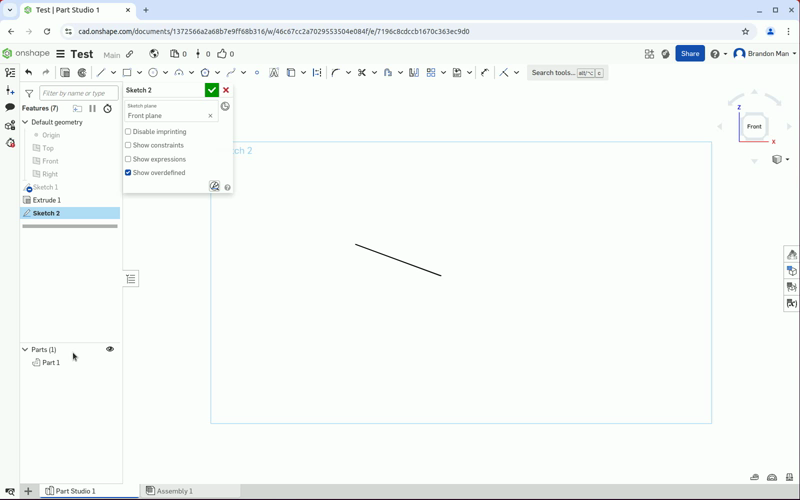
key(y)
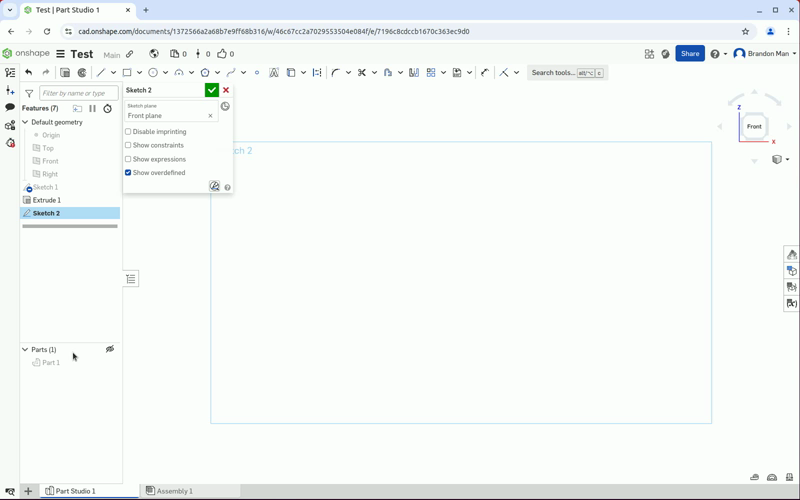
key(l)
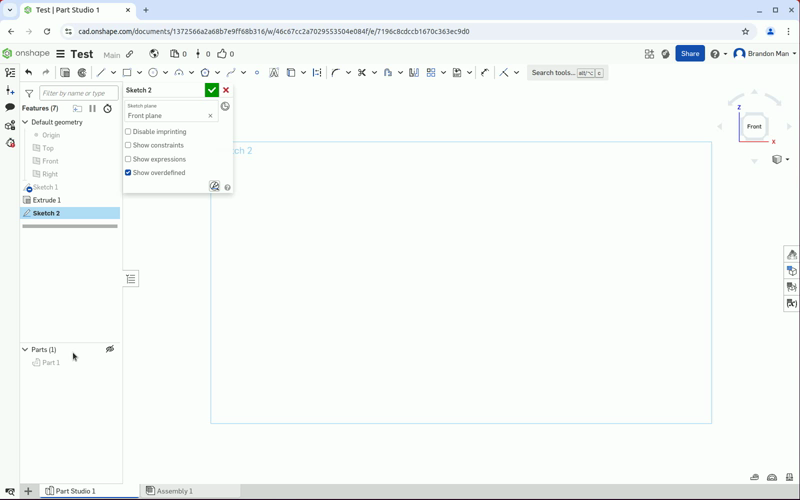
key_down(shift)
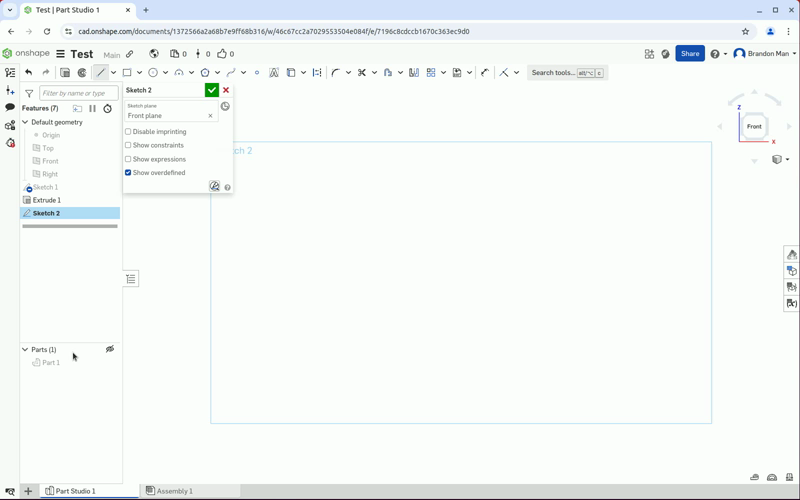
mouse_move(348, 282)
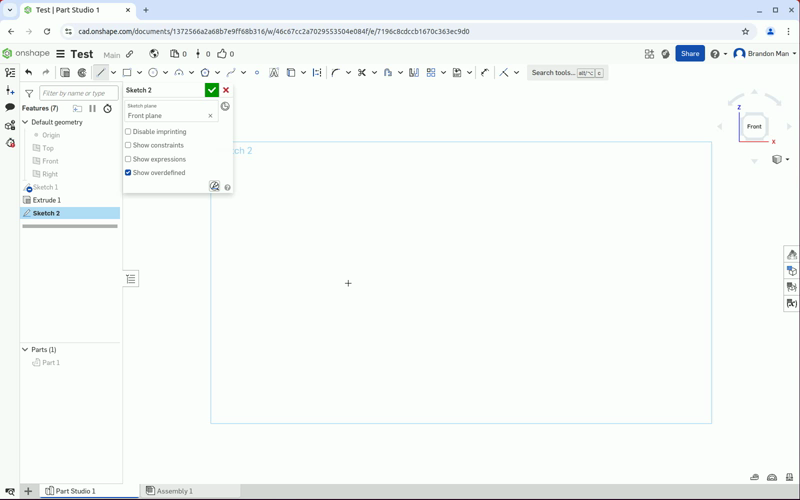
click(348, 282)
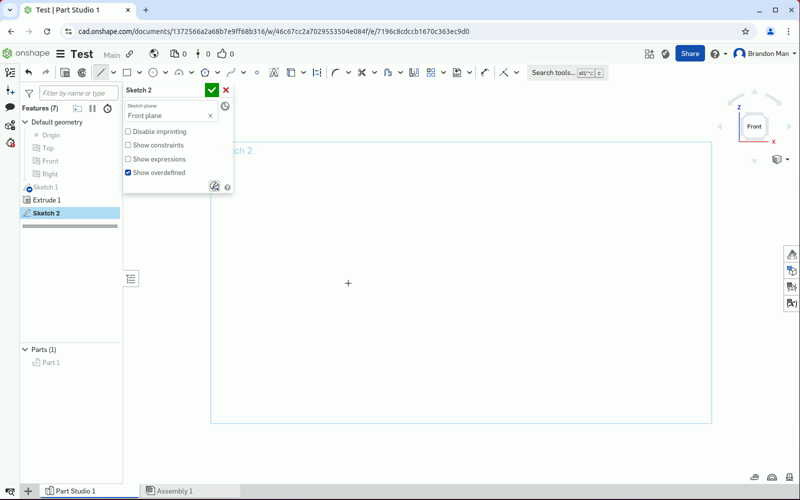
key_up(shift)
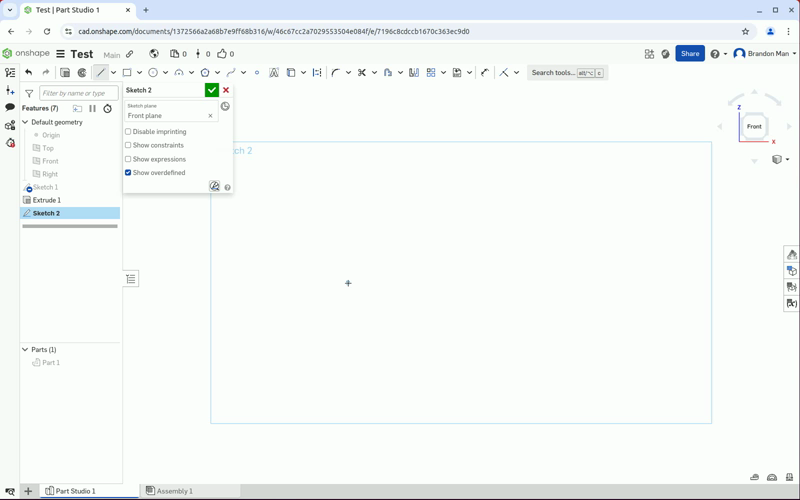
key_down(shift)
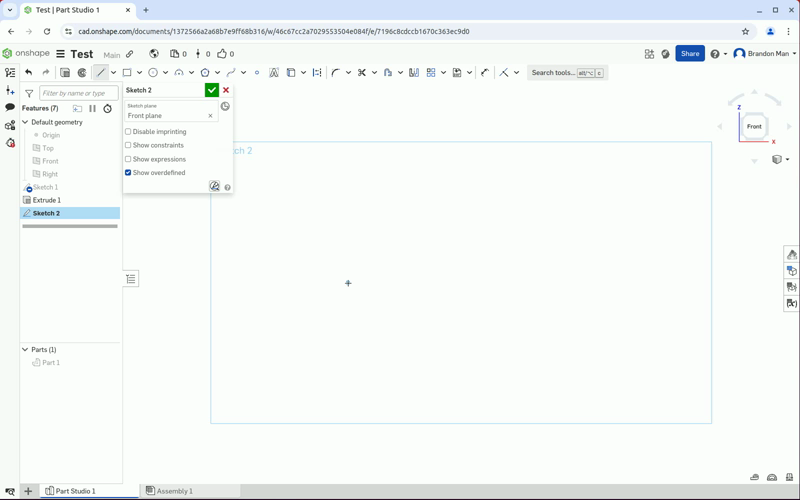
mouse_move(430, 282)
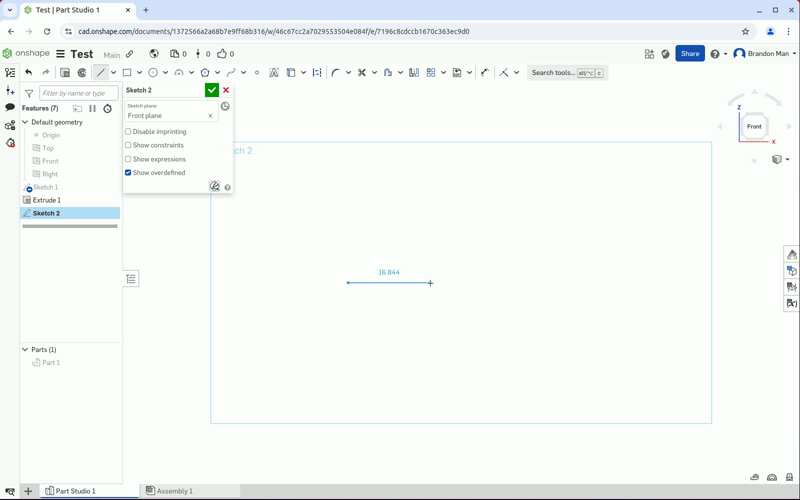
click(430, 282)
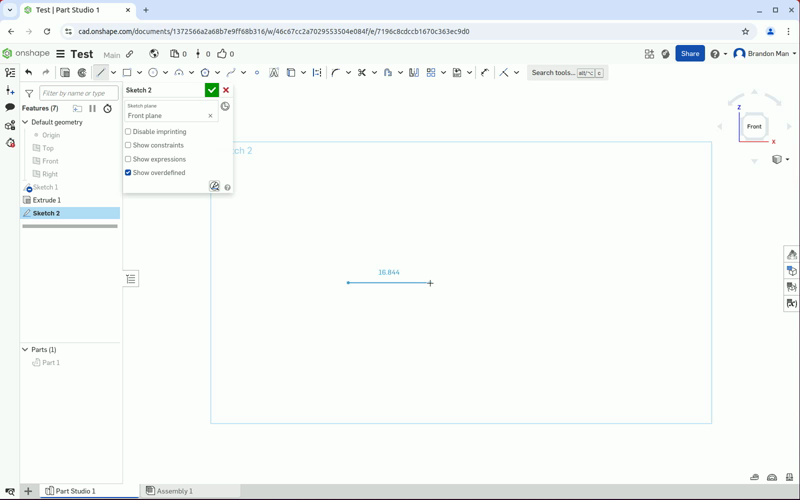
key_up(shift)
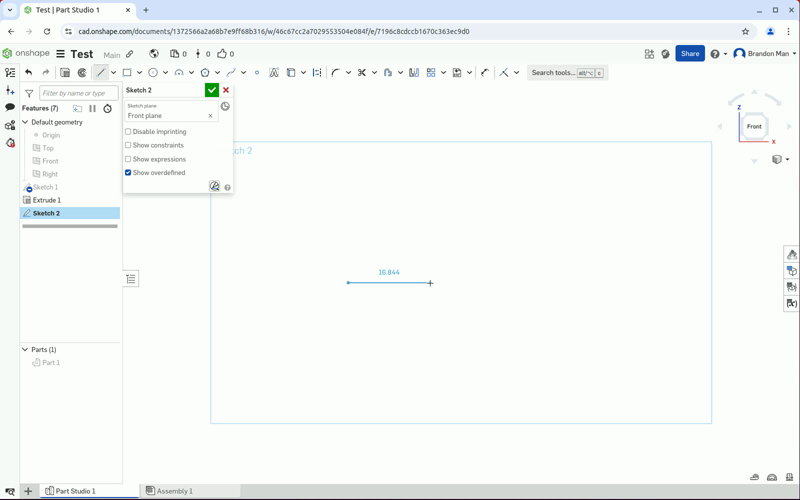
key_down(shift)
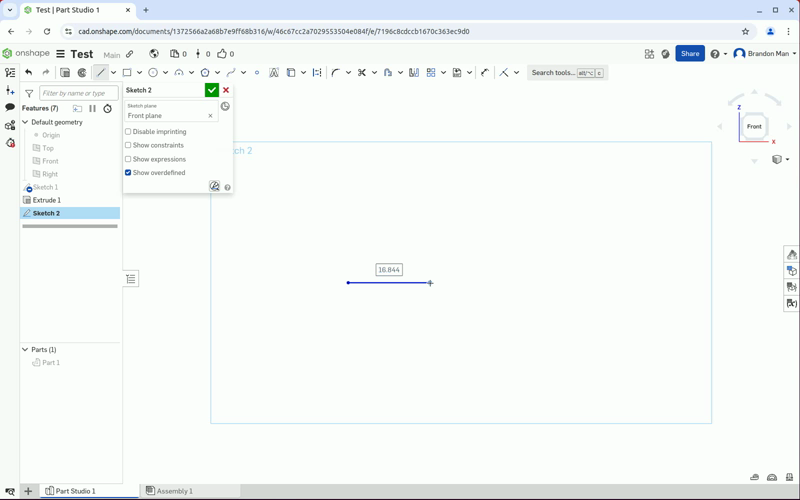
mouse_move(460, 282)
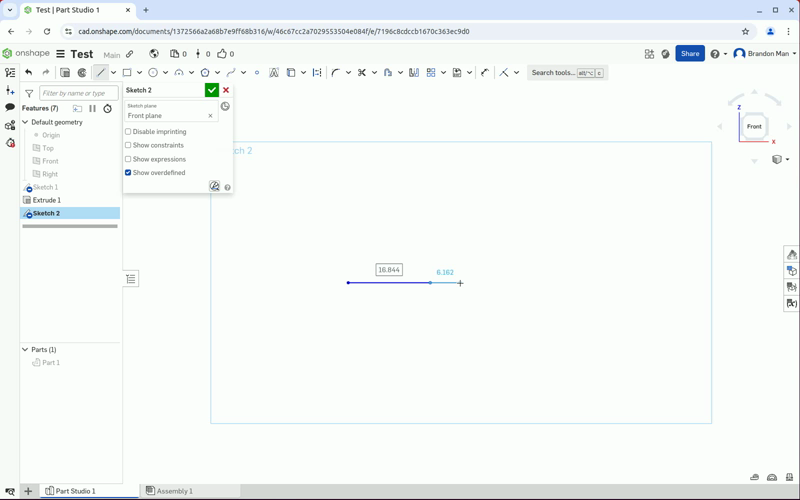
mouse_move(406, 279)
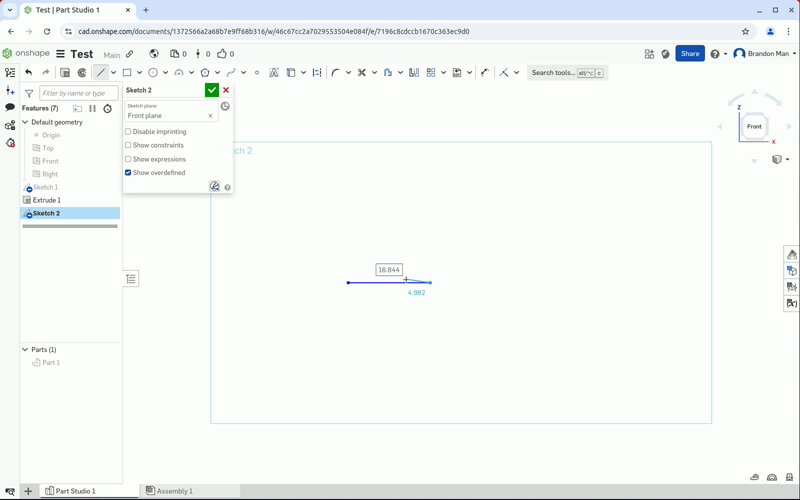
click(406, 279)
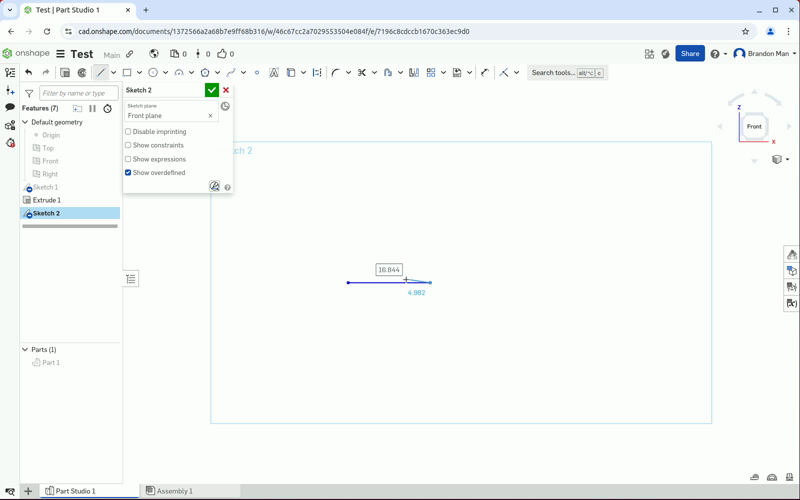
key_up(shift)
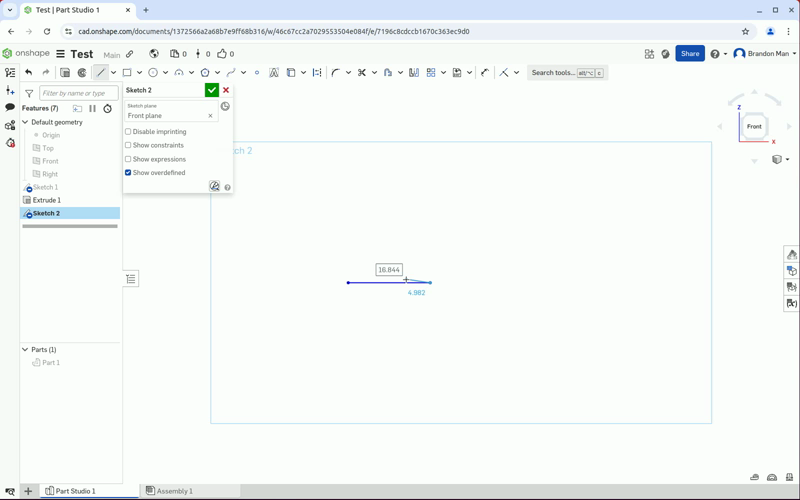
key(esc)
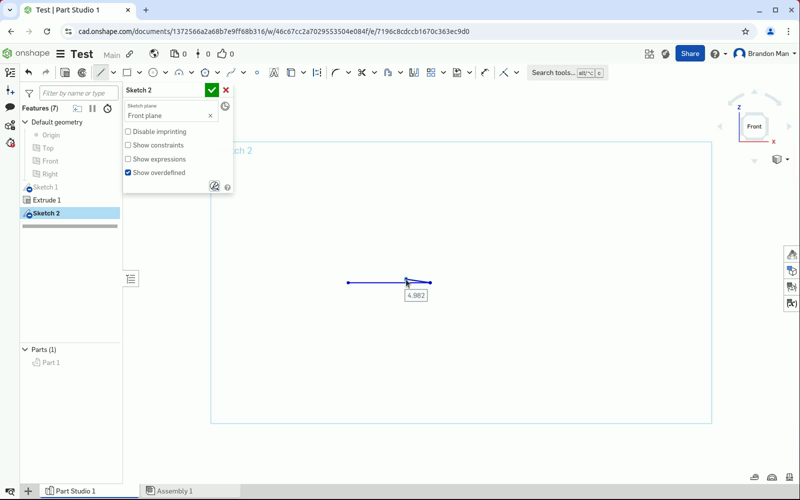
key(a)
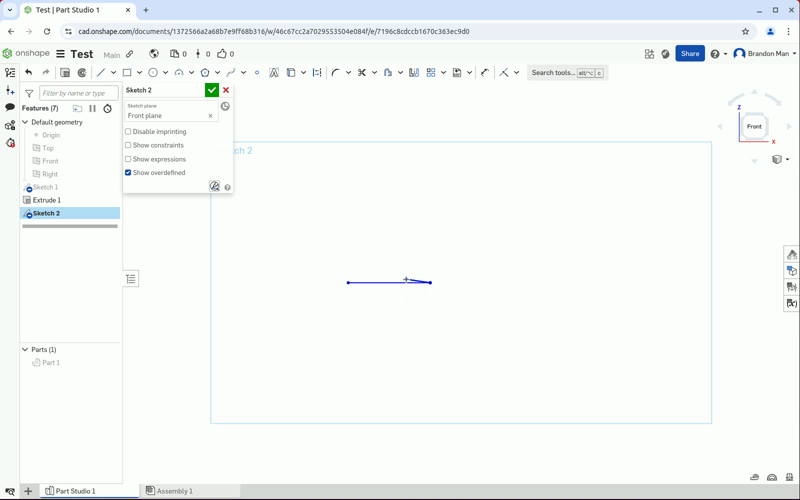
mouse_move(406, 279)
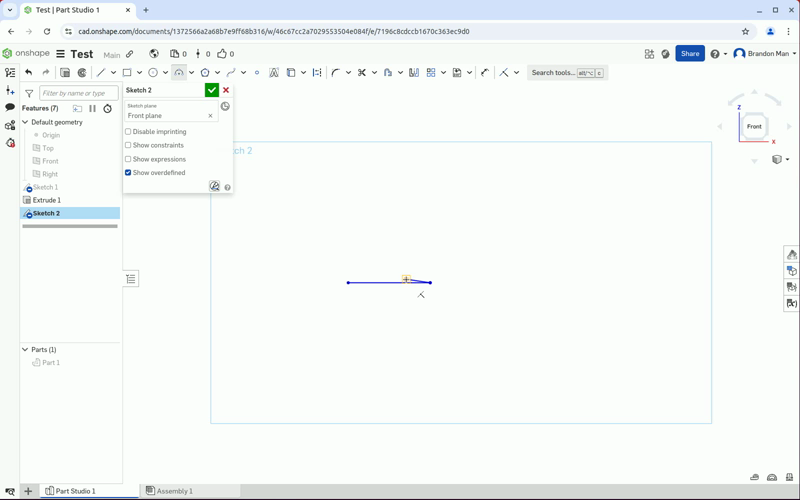
click(406, 279)
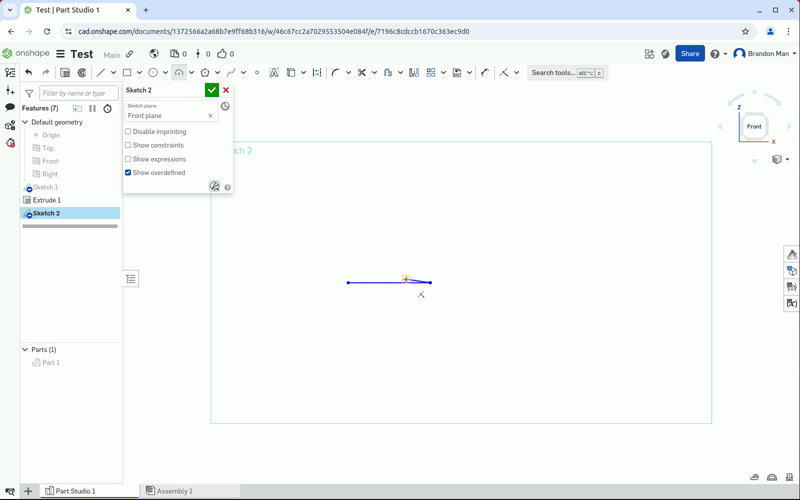
key_down(shift)
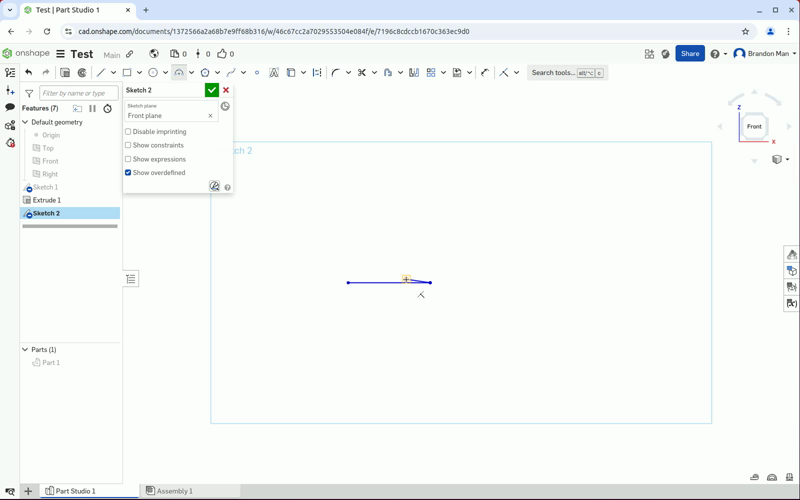
mouse_move(407, 270)
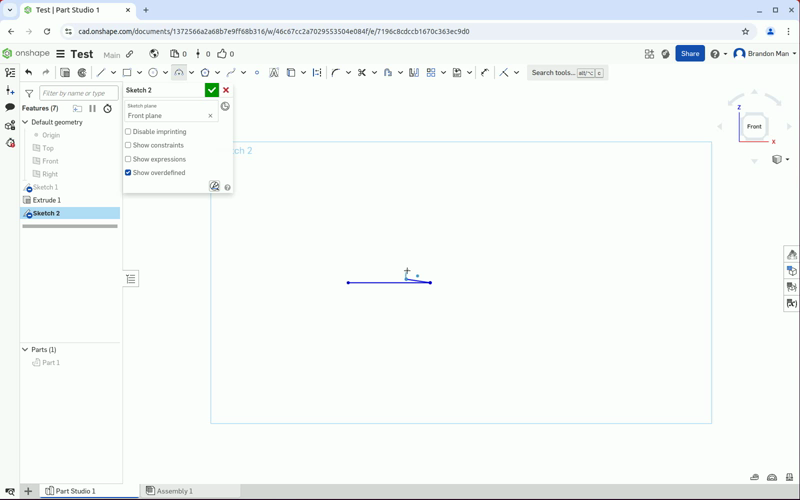
click(407, 270)
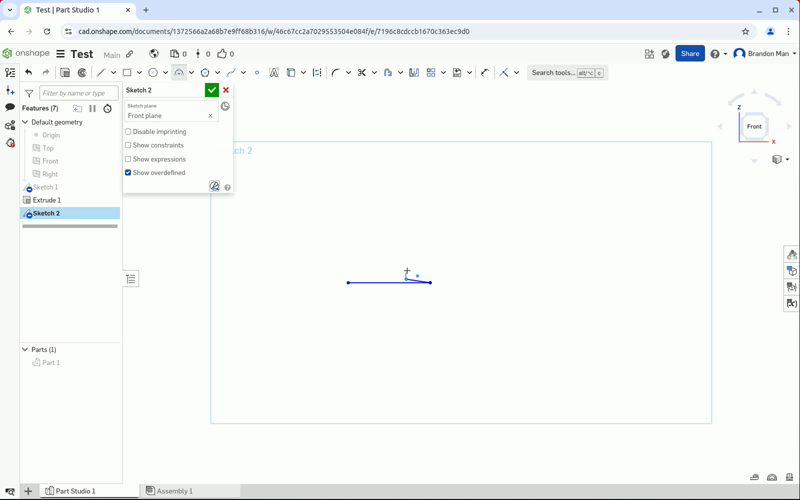
mouse_move(402, 274)
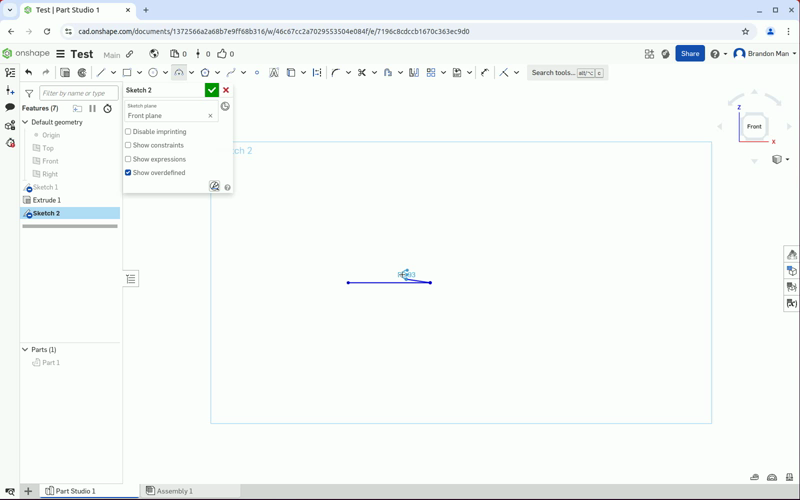
click(402, 274)
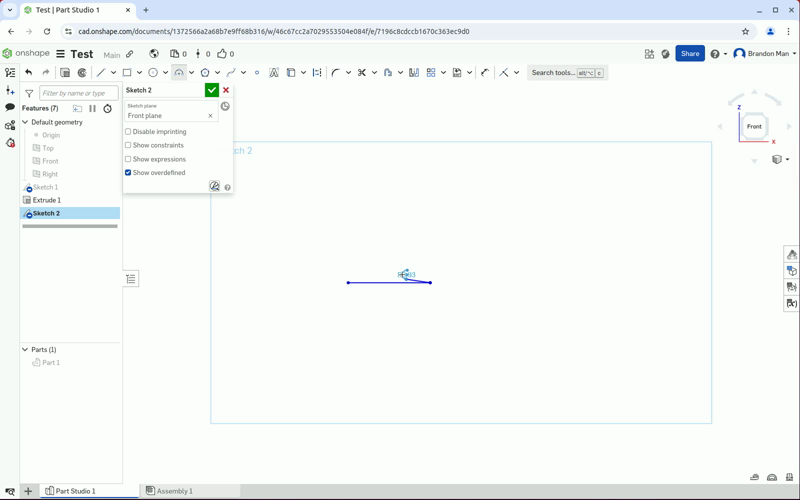
key_up(shift)
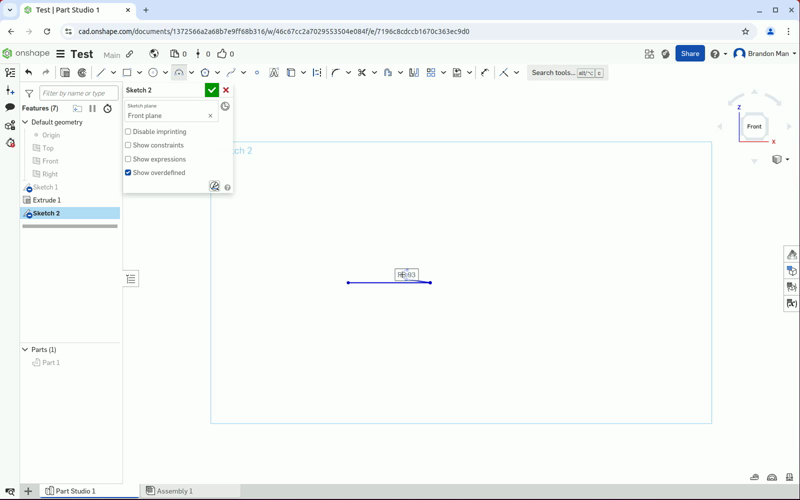
key(esc)
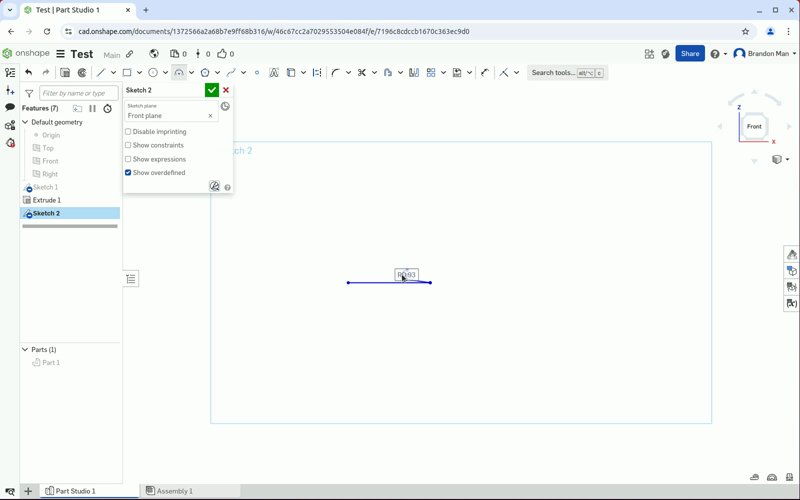
key(l)
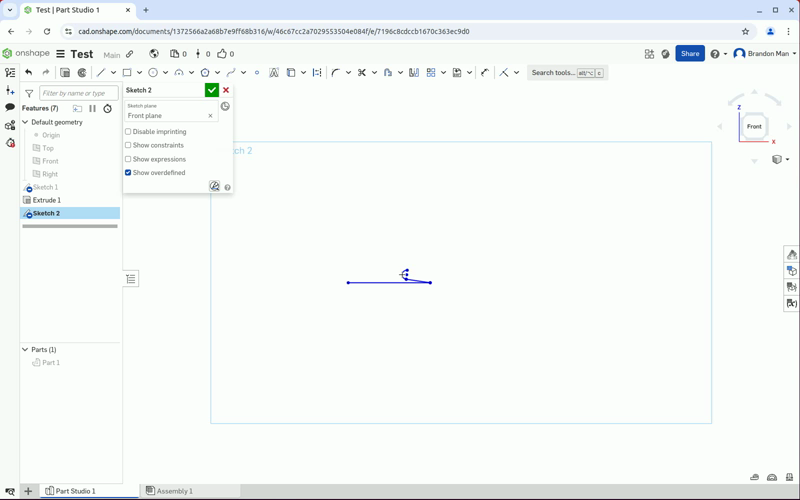
mouse_move(407, 270)
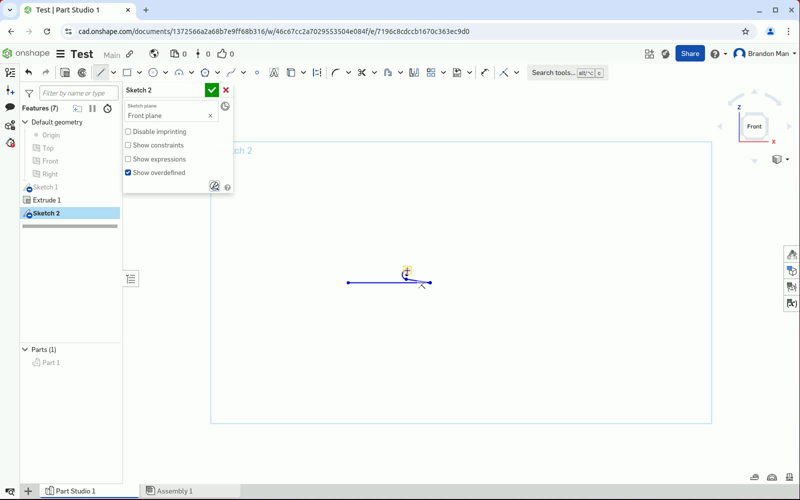
click(407, 270)
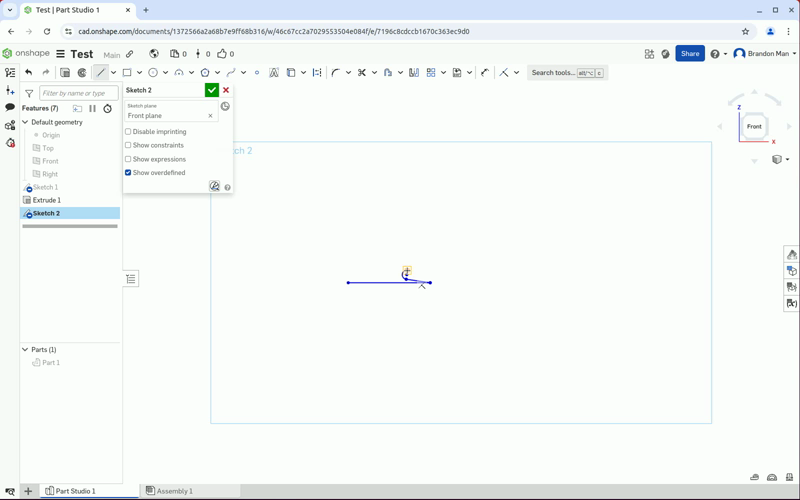
key_down(shift)
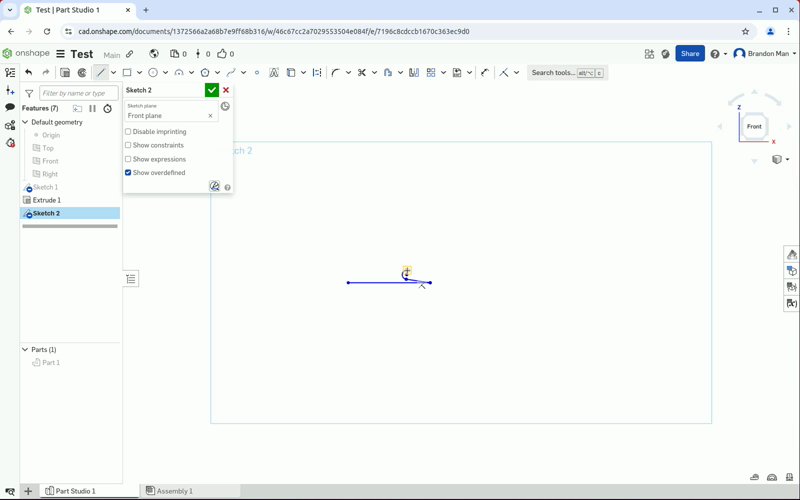
mouse_move(437, 270)
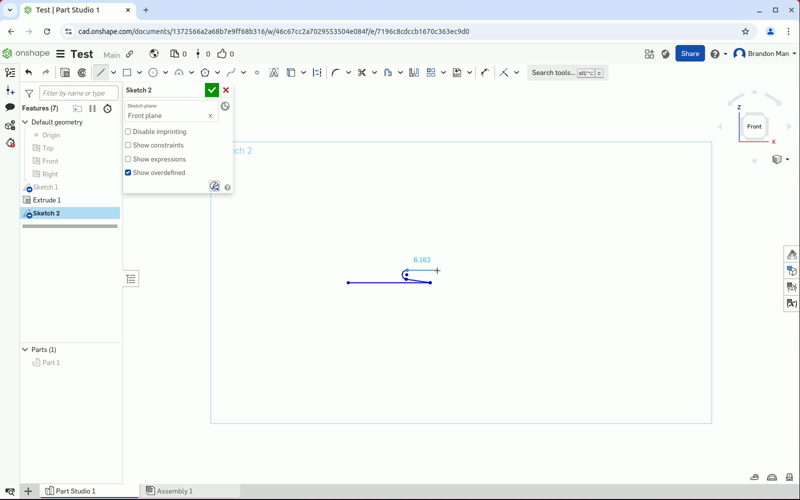
mouse_move(439, 275)
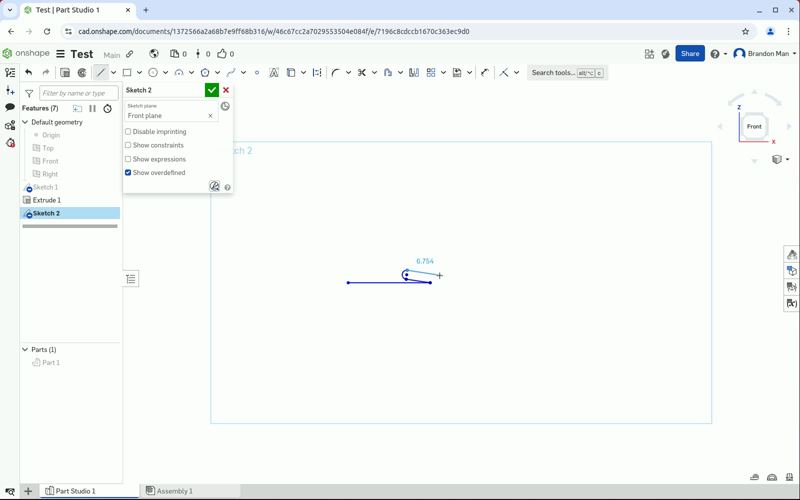
click(439, 275)
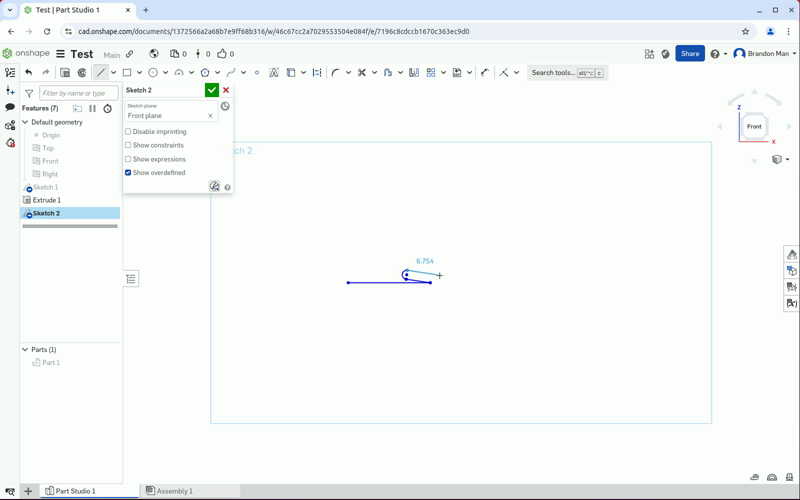
key_up(shift)
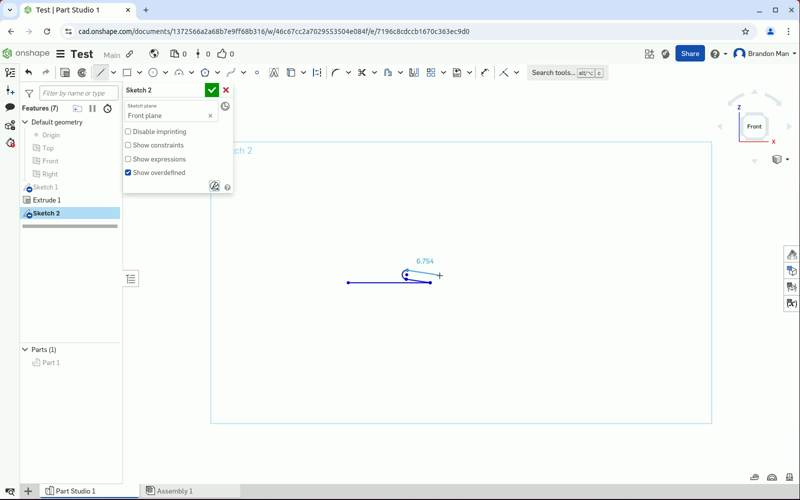
key_down(shift)
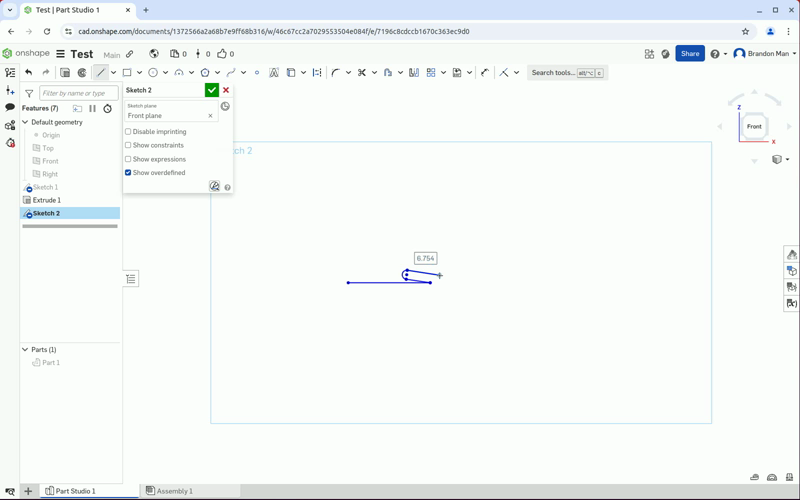
mouse_move(355, 244)
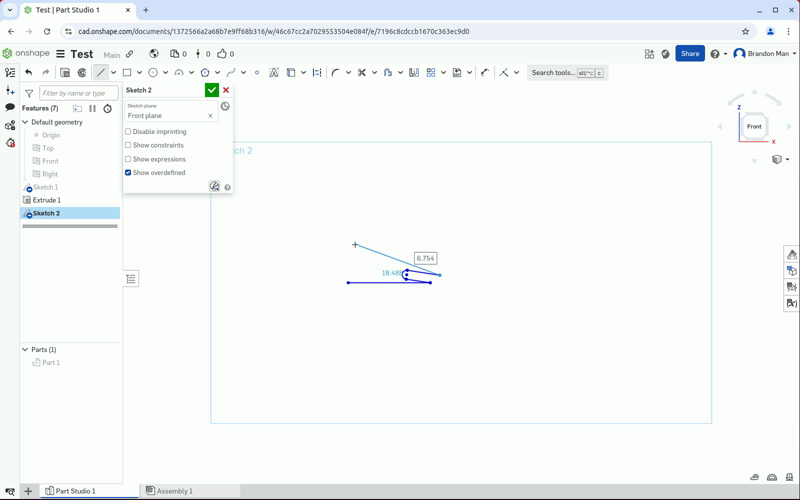
click(355, 244)
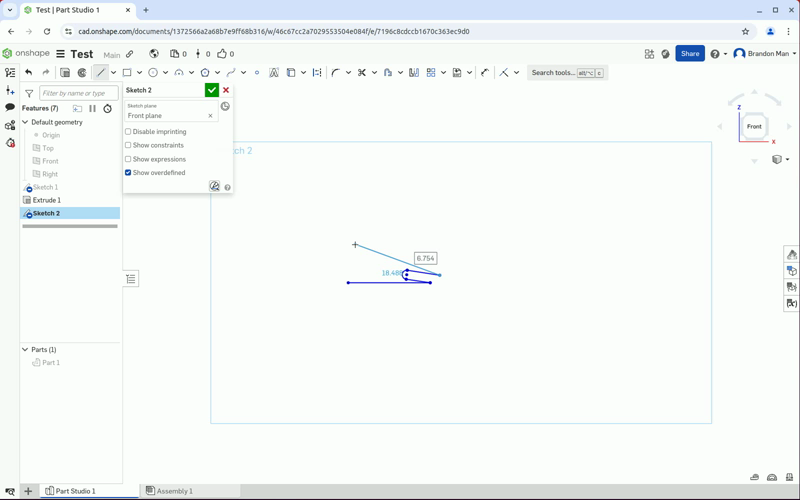
key_up(shift)
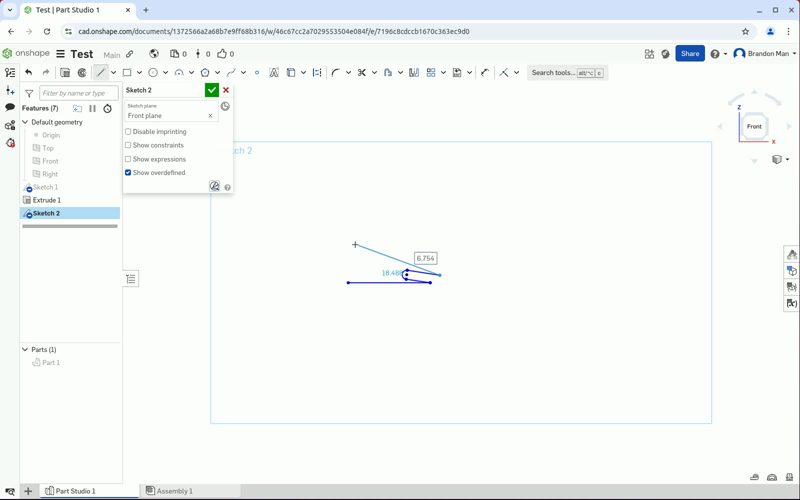
mouse_move(385, 244)
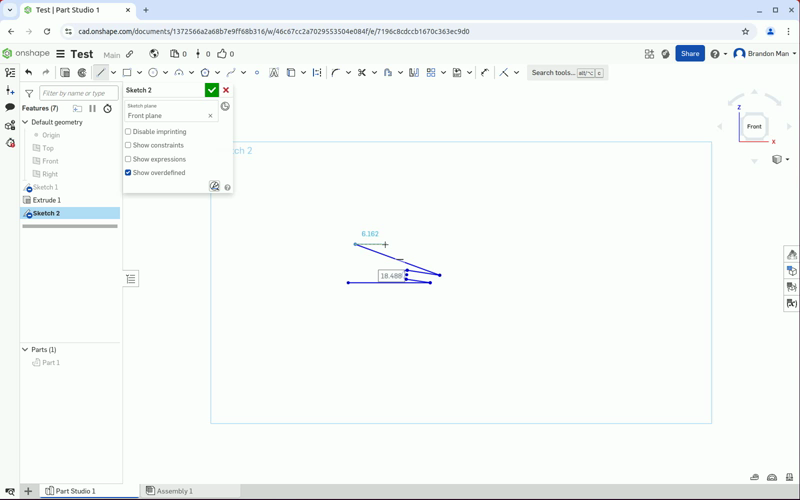
key_down(shift)
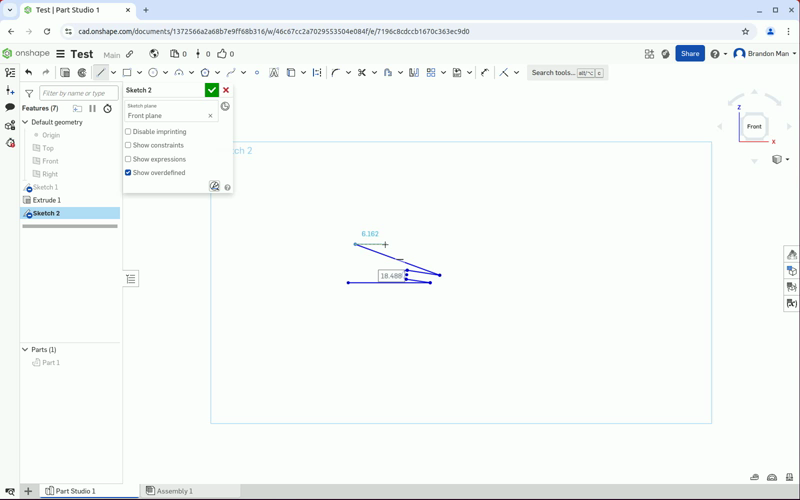
mouse_move(348, 282)
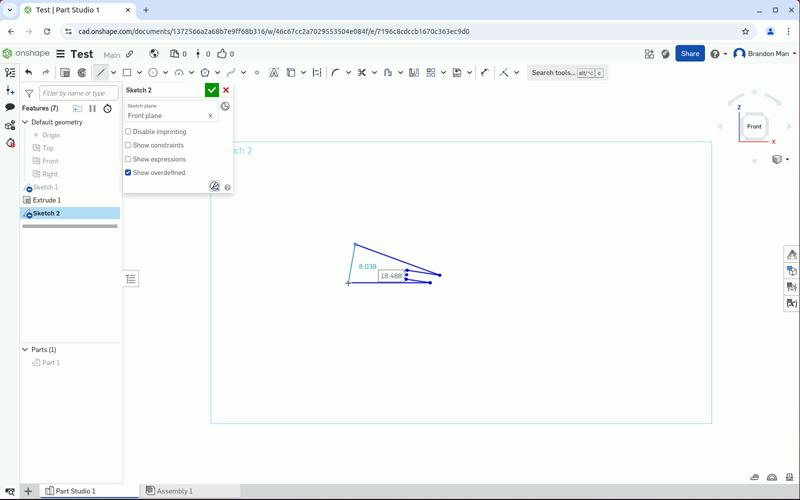
key_up(shift)
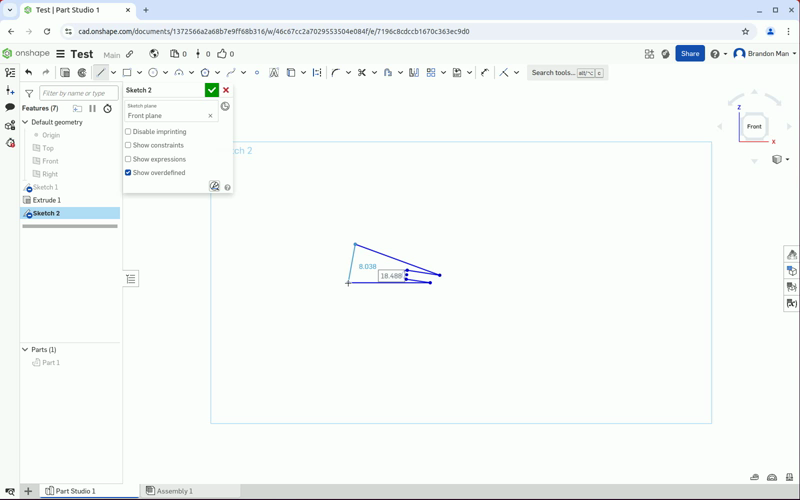
click(348, 282)
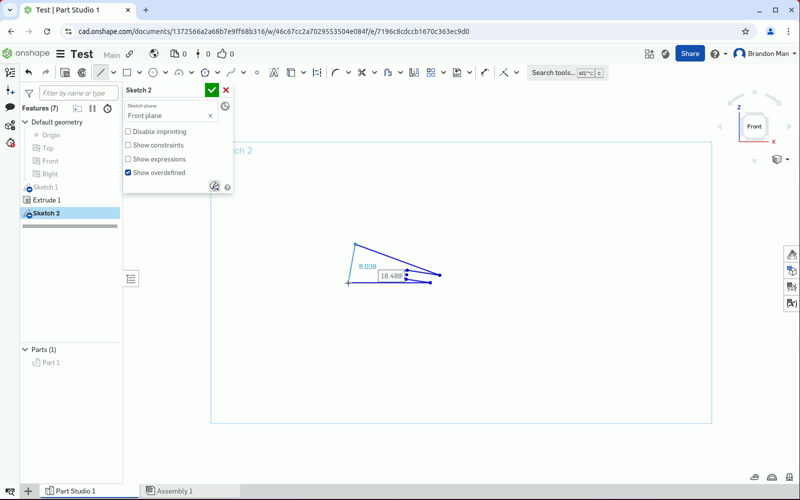
key(esc)
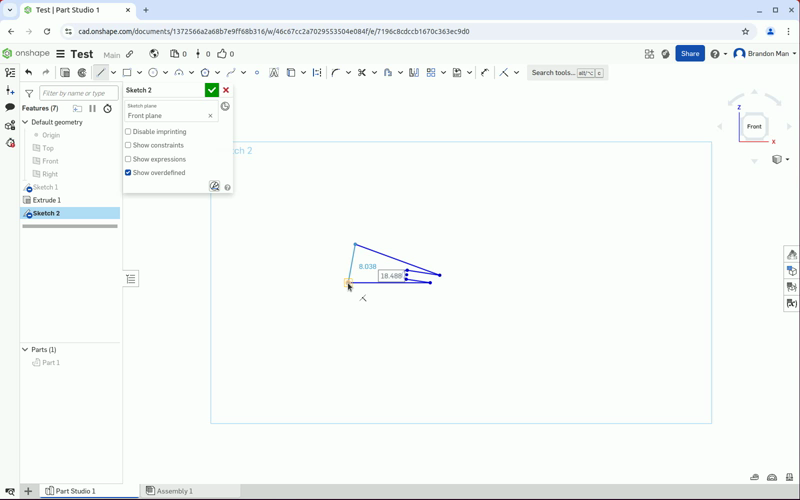
key(c)
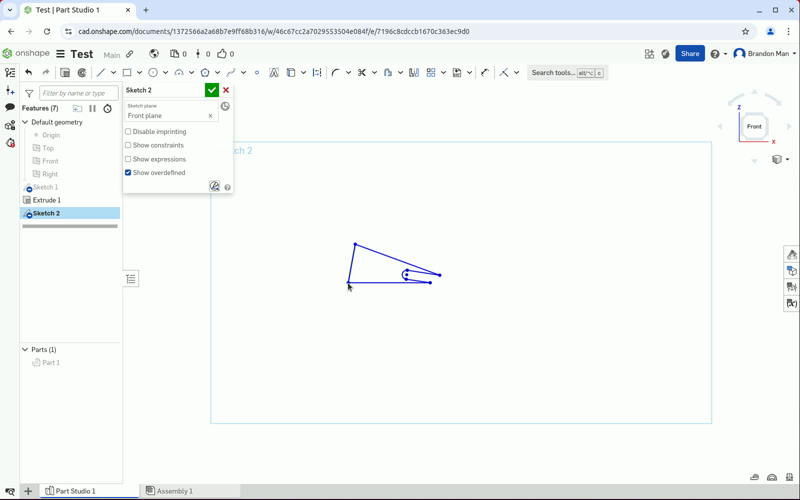
key_down(shift)
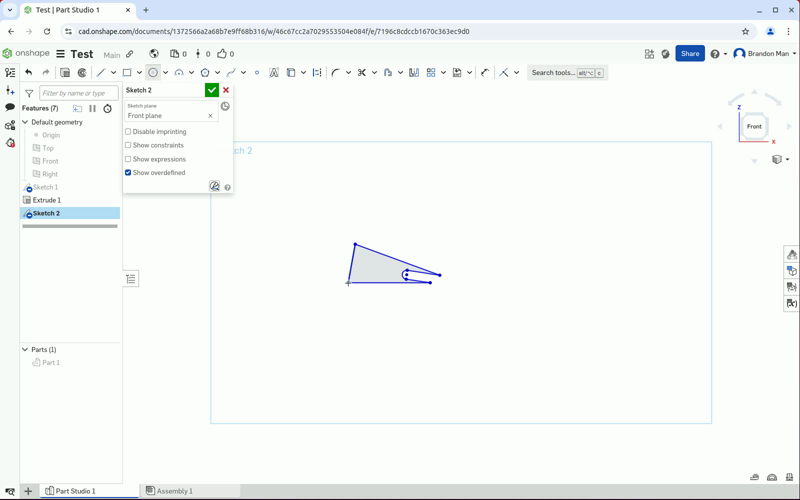
mouse_move(369, 269)
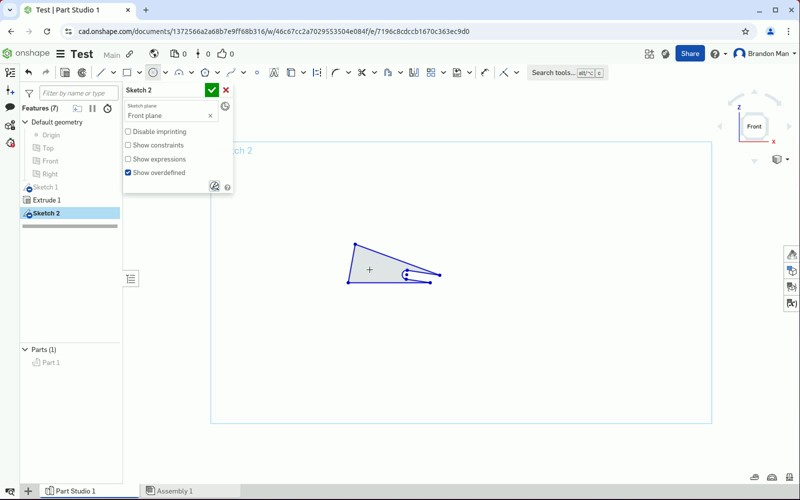
click(369, 269)
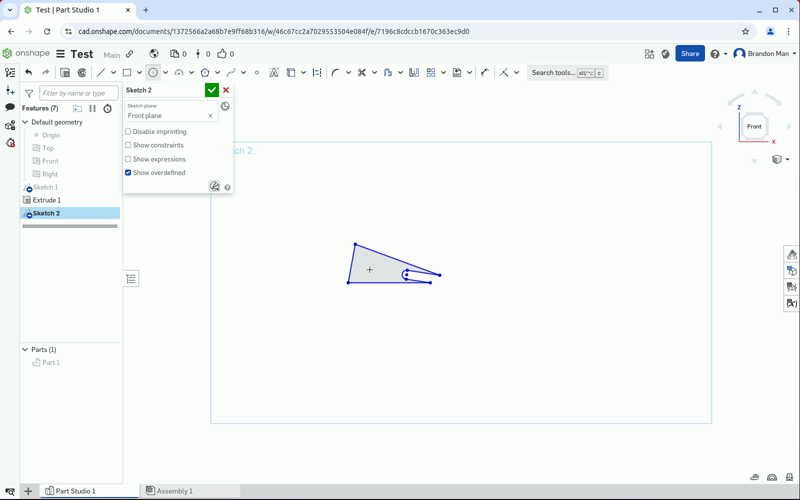
key_up(shift)
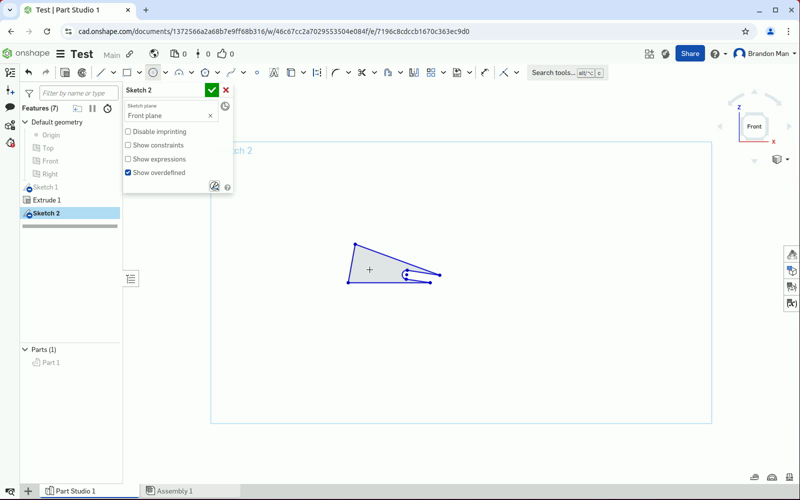
mouse_move(372, 269)
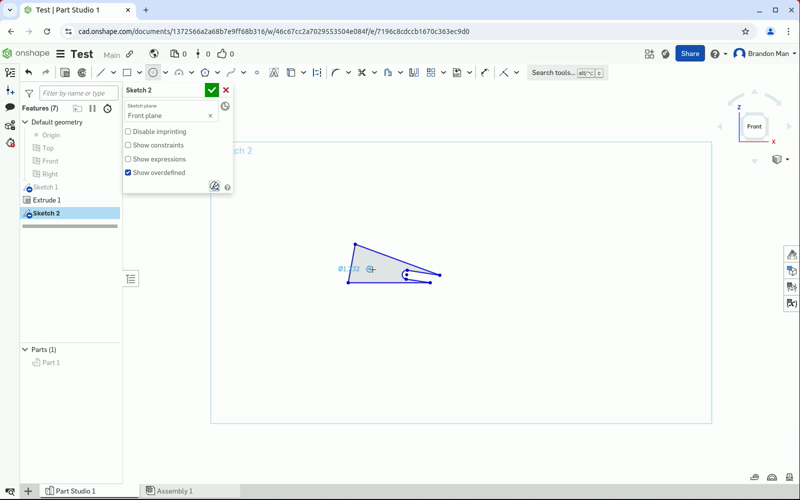
click(372, 269)
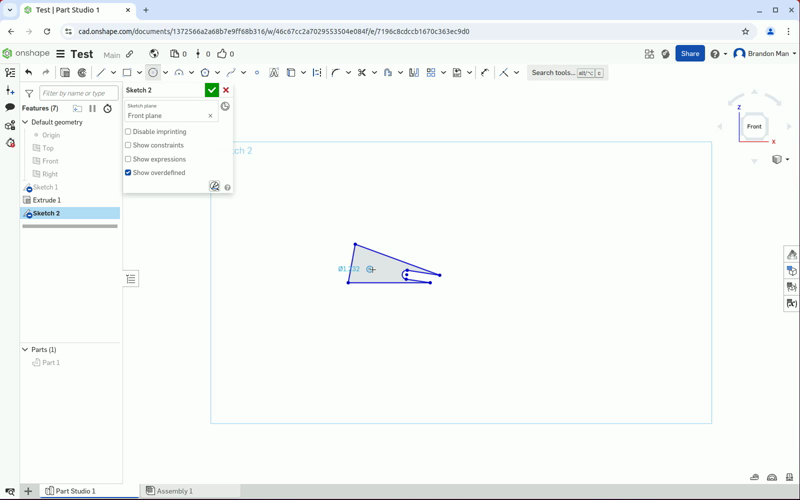
key(esc)
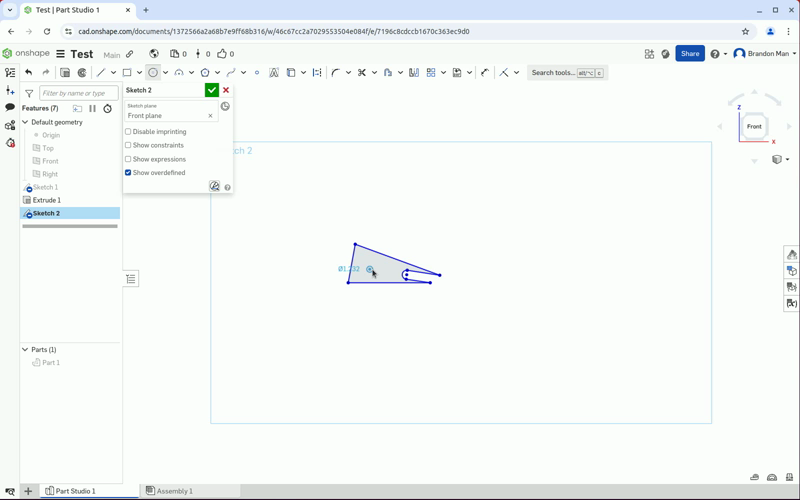
mouse_move(423, 270)
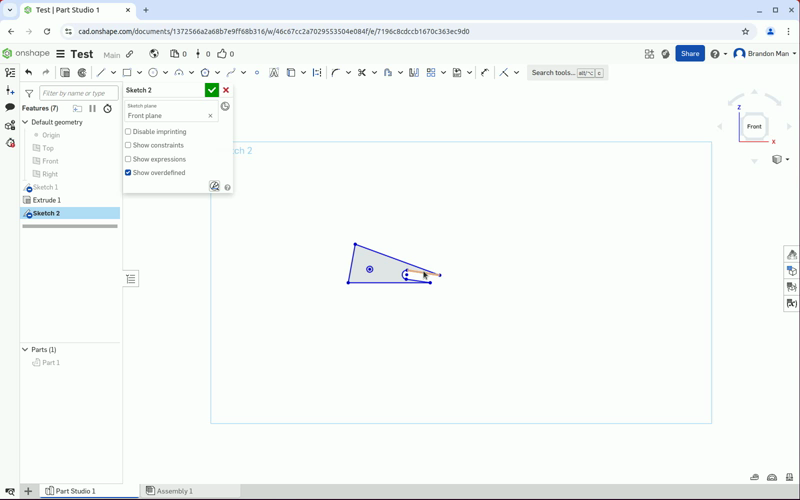
scroll(6)
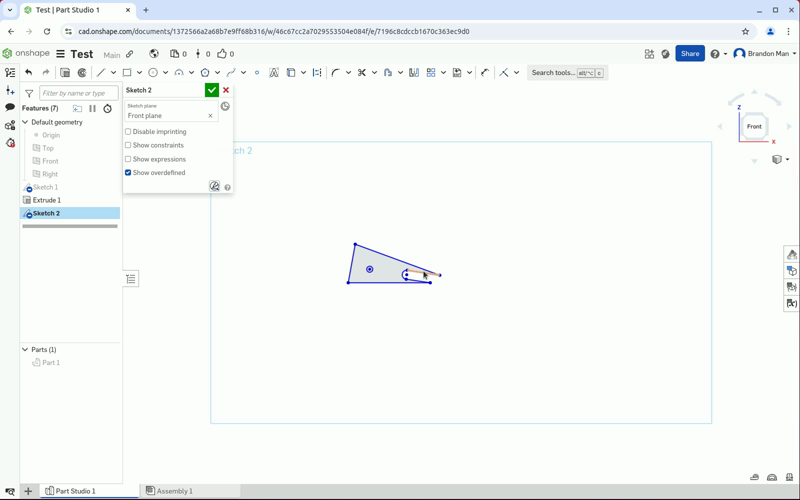
scroll(6)
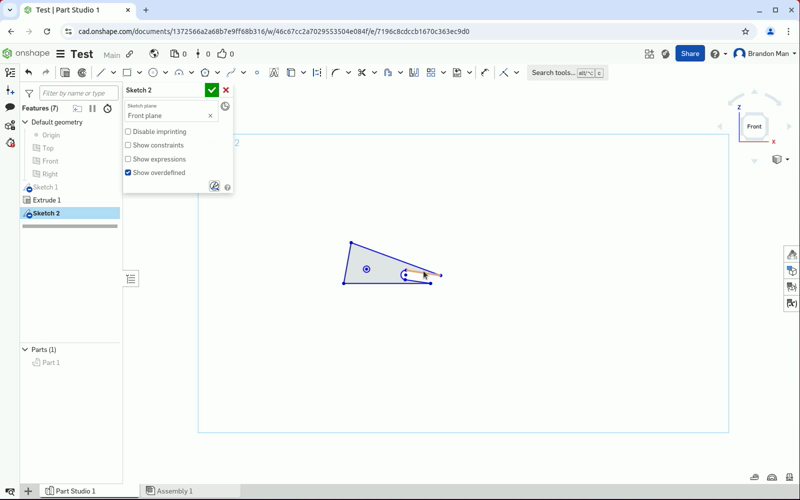
scroll(6)
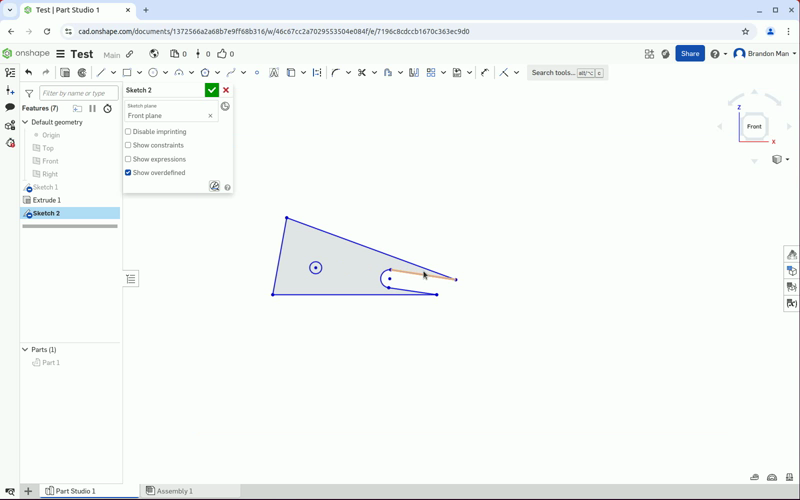
scroll(6)
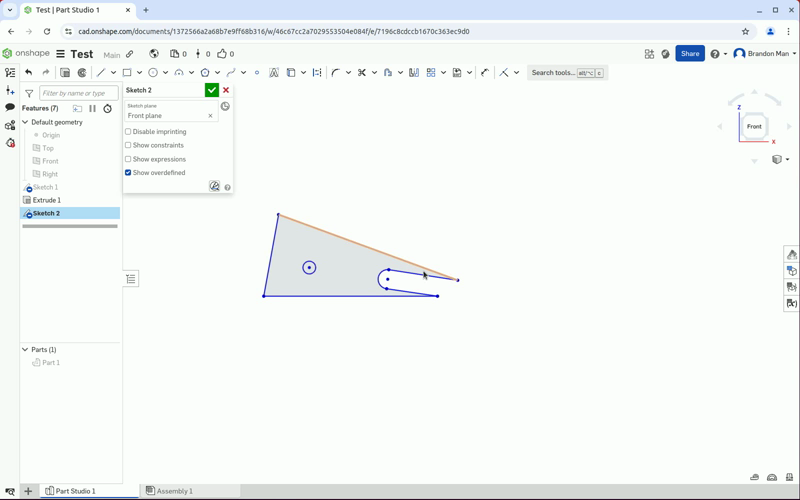
scroll(6)
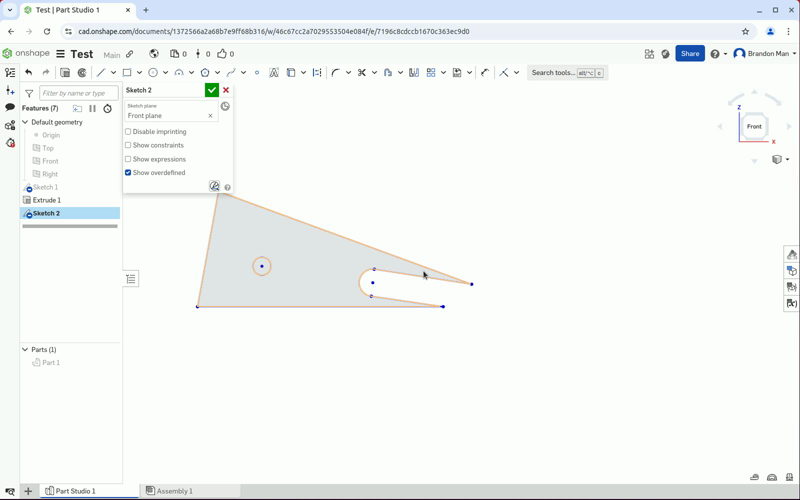
scroll(6)
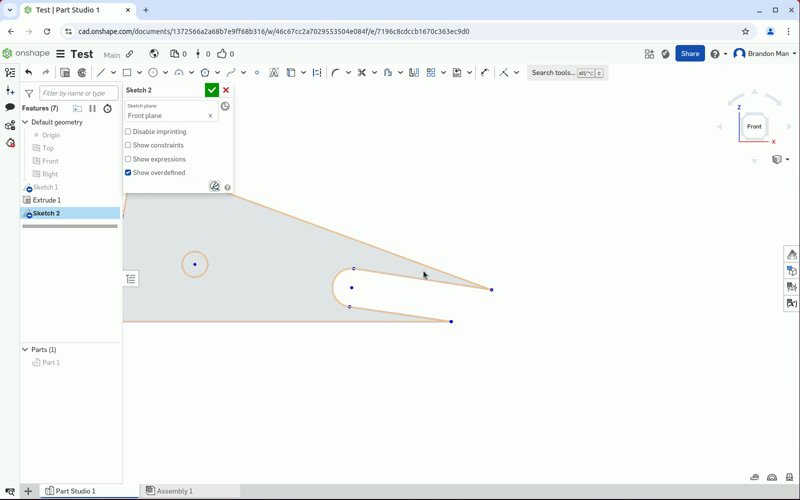
scroll(6)
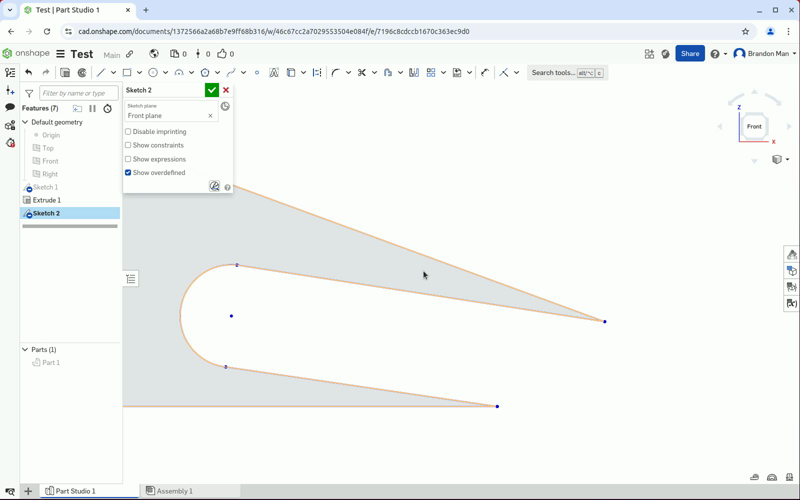
click(423, 270)
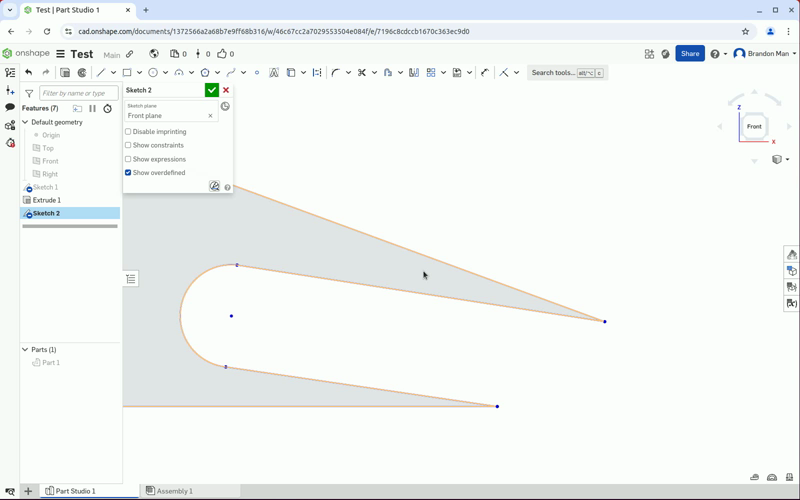
scroll(-6)
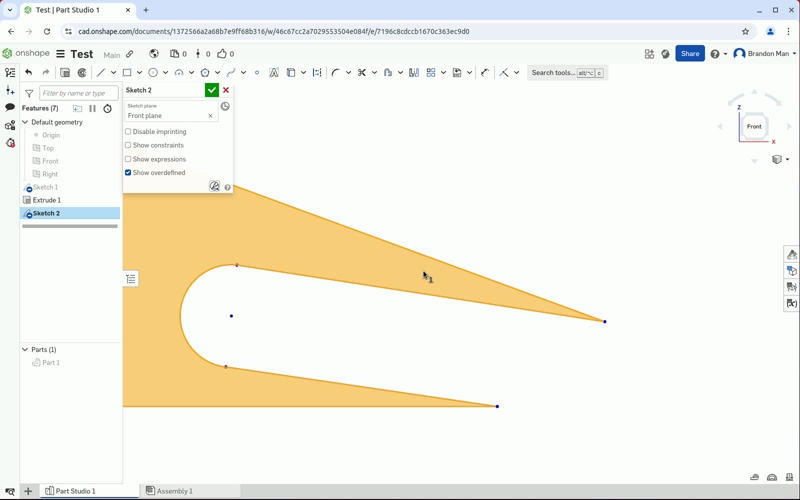
scroll(-6)
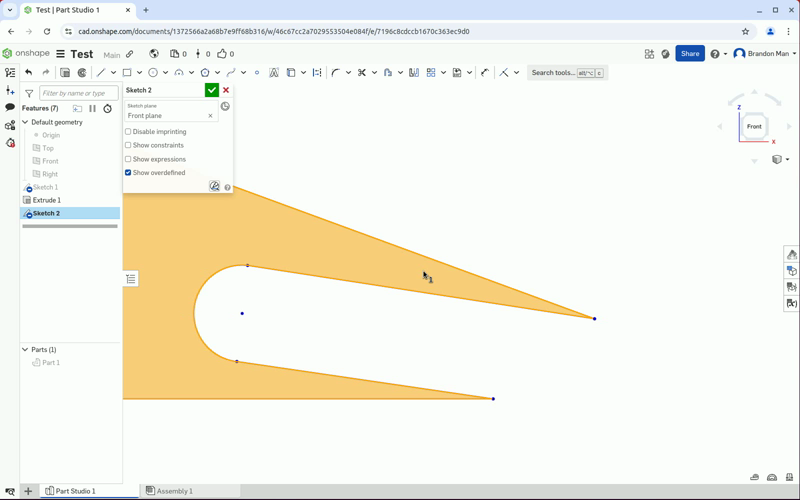
scroll(-6)
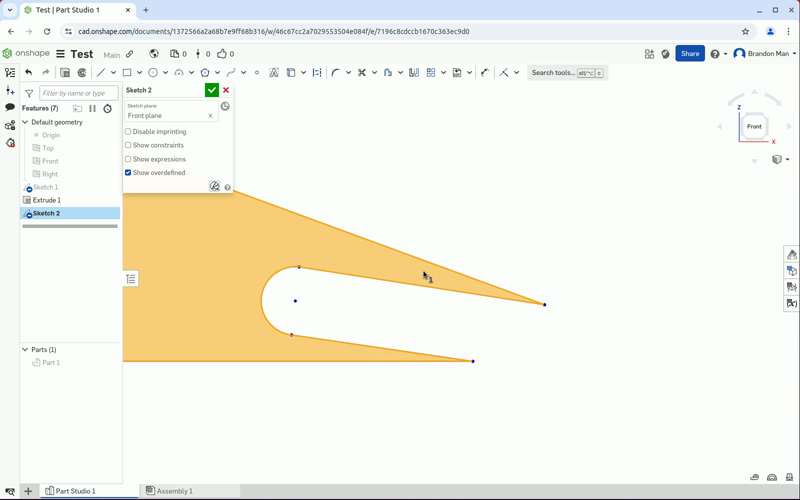
scroll(-6)
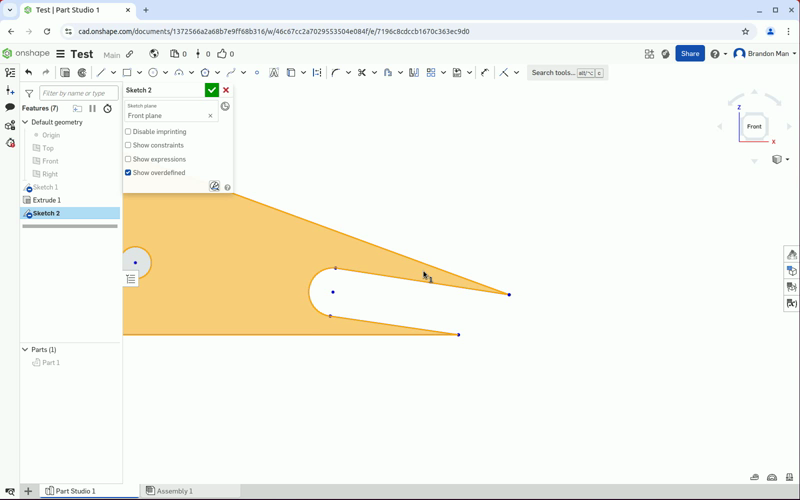
scroll(-6)
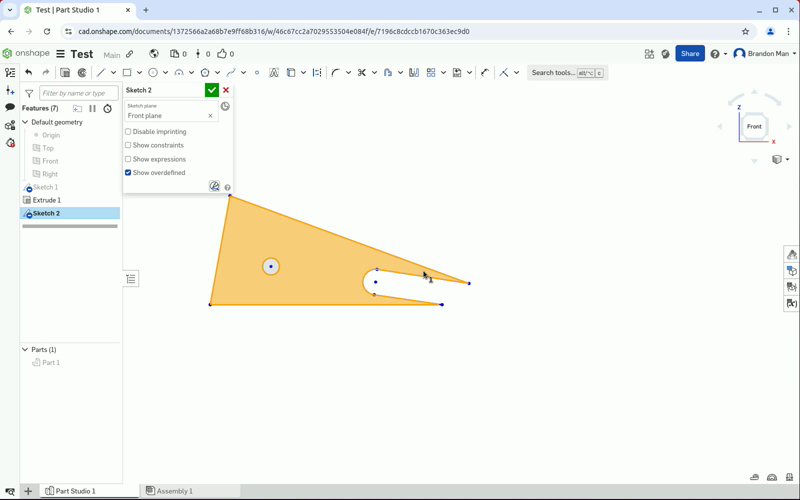
scroll(-6)
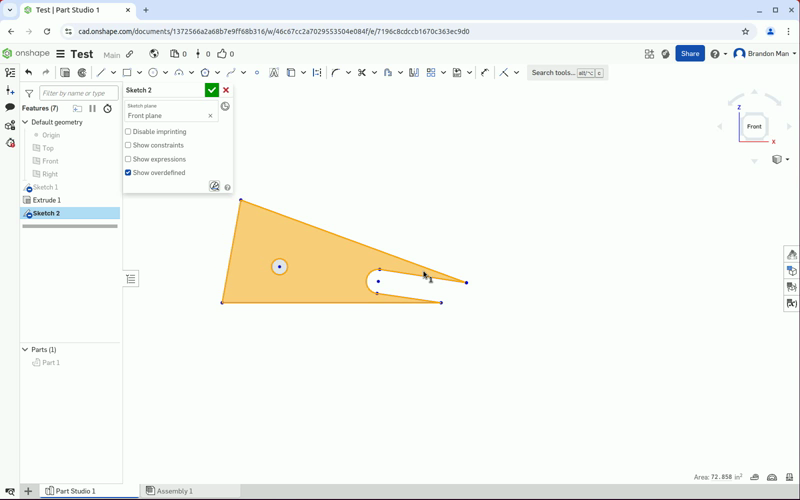
scroll(-6)
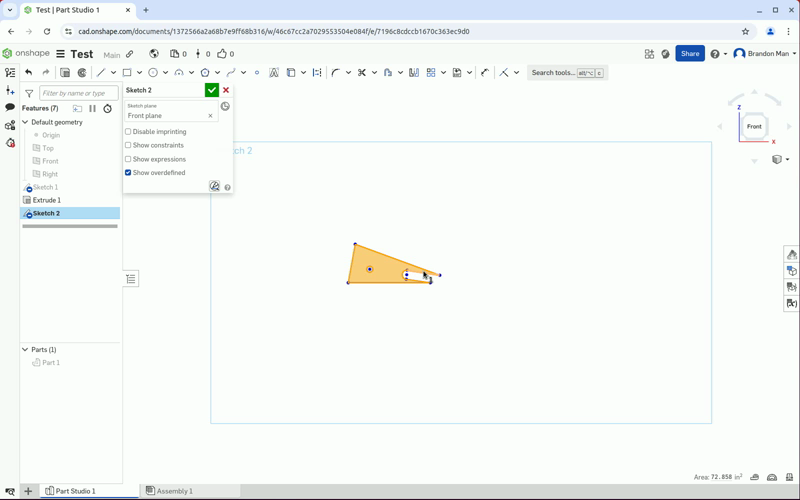
mouse_move(73, 352)
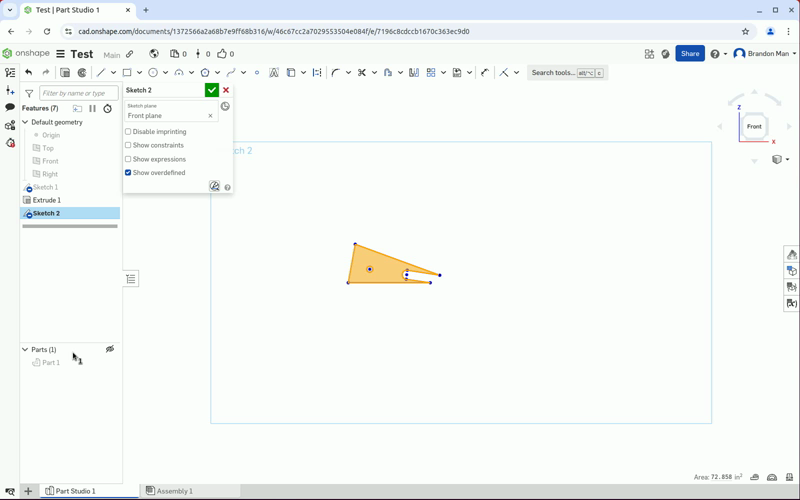
key(shift+y)
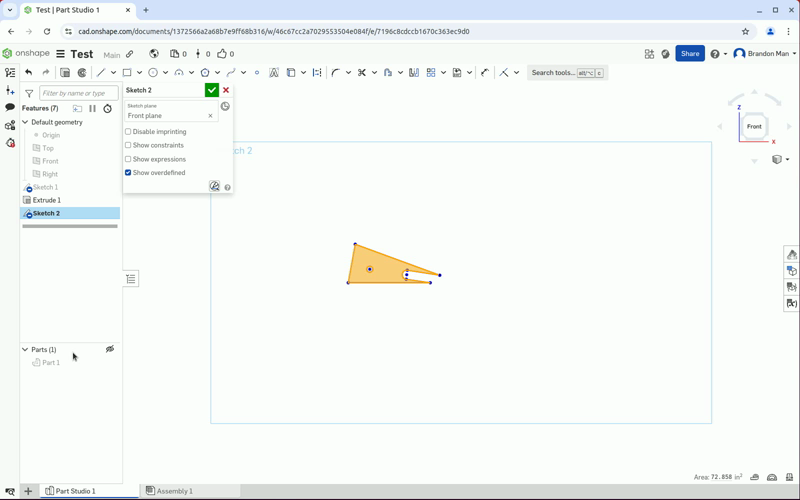
key(shift+e)
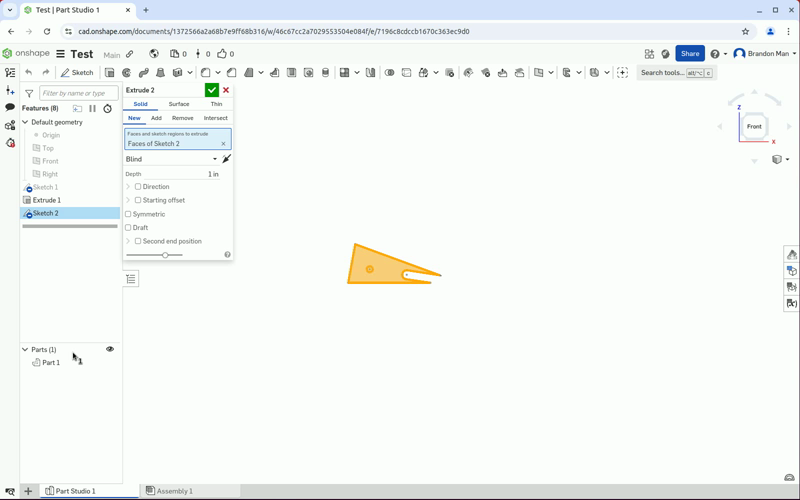
mouse_move(143, 106)
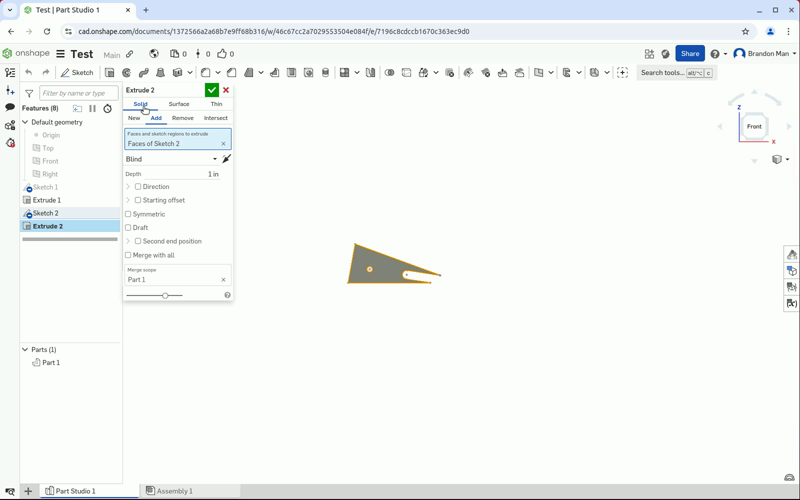
click(143, 106)
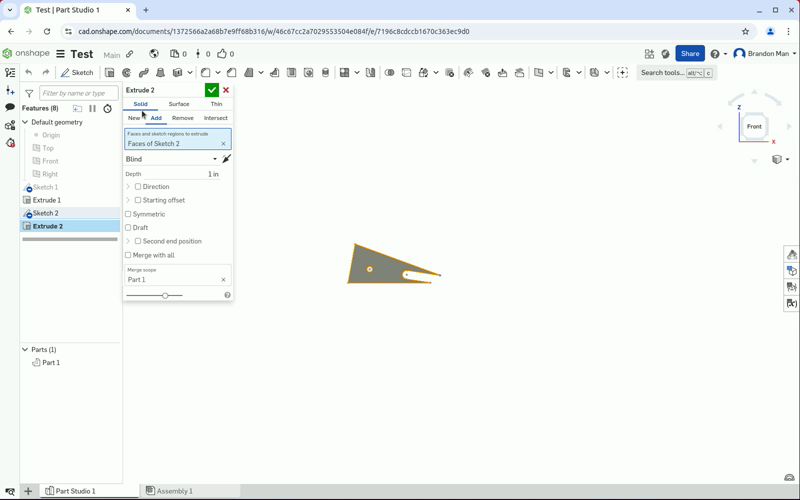
mouse_move(137, 120)
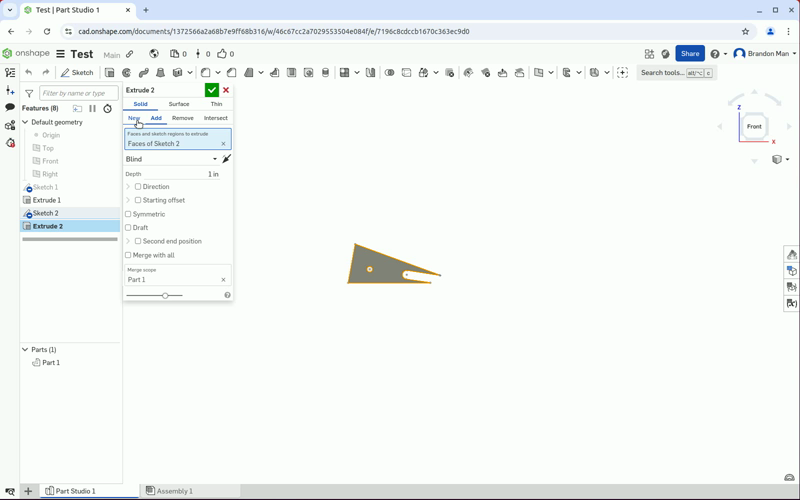
click(137, 120)
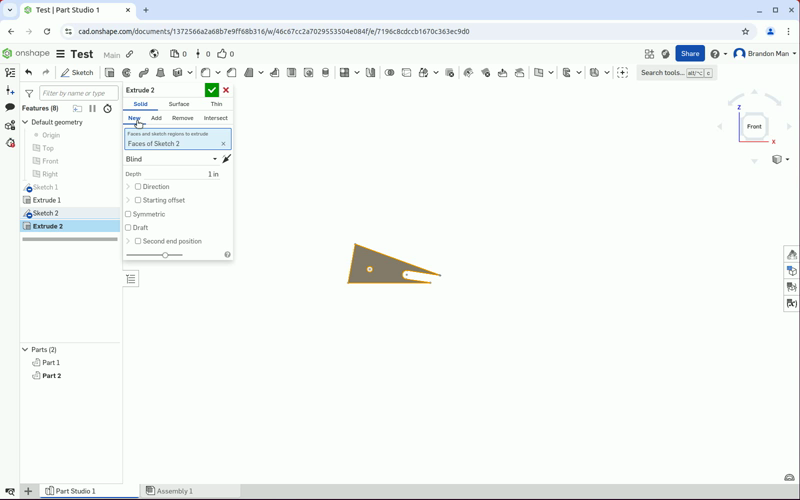
key(tab, 4)
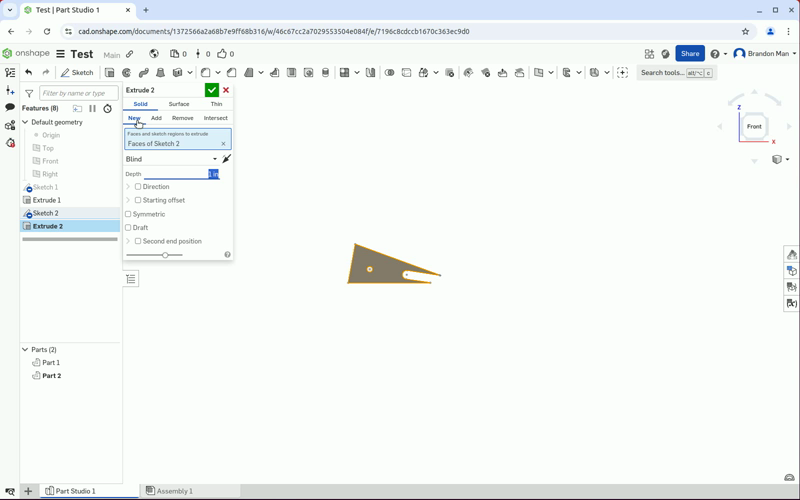
text(0.963)
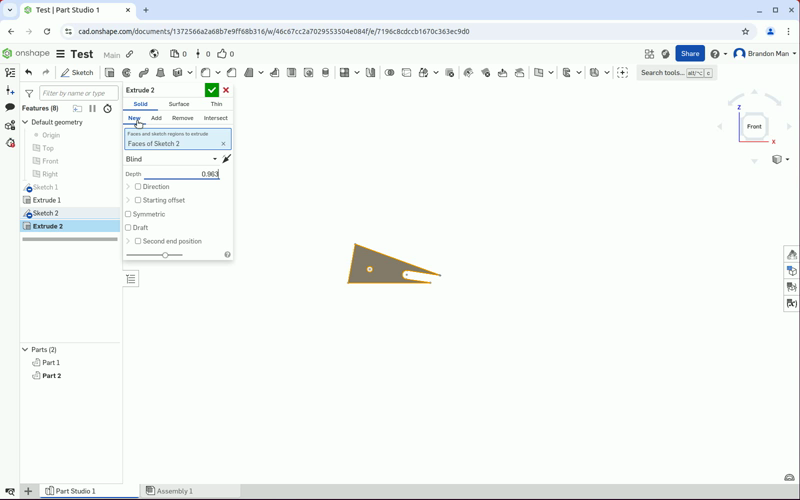
key(enter)
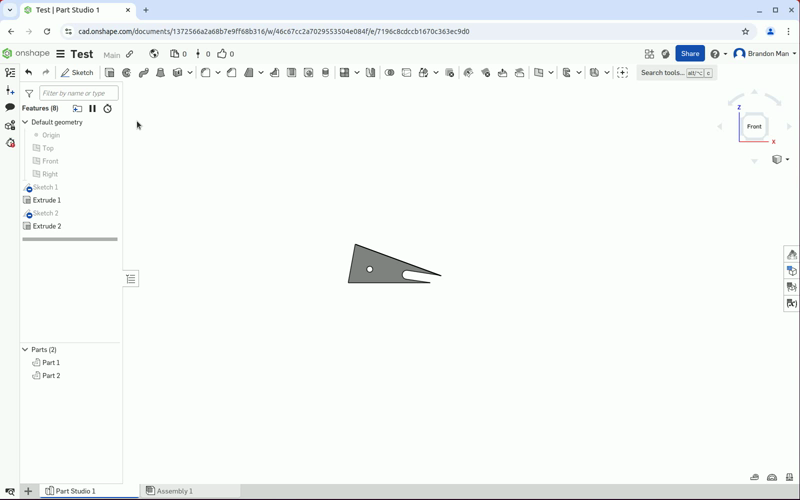
key(shift+h)
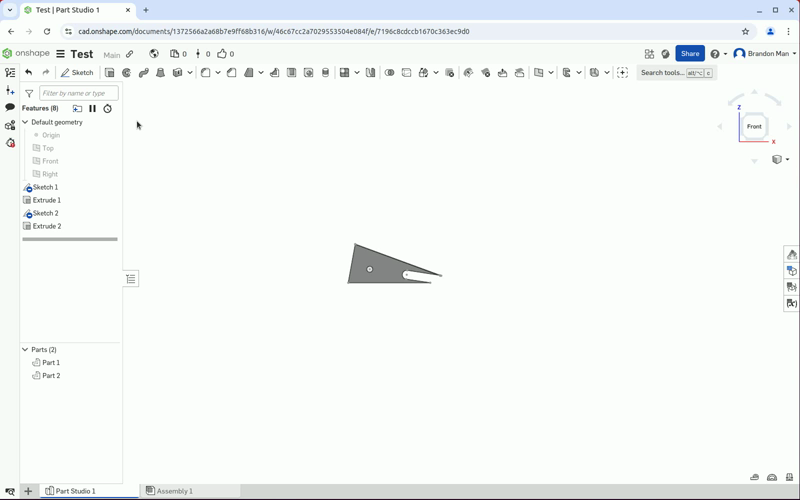
key(shift+h)
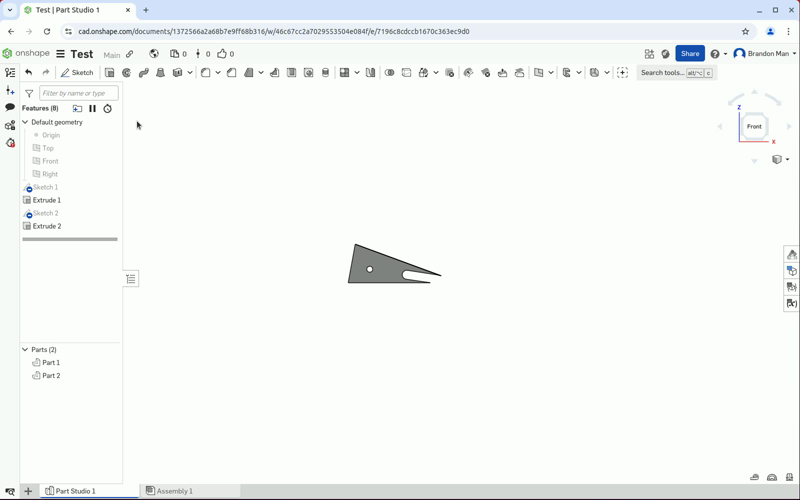
mouse_move(73, 189)
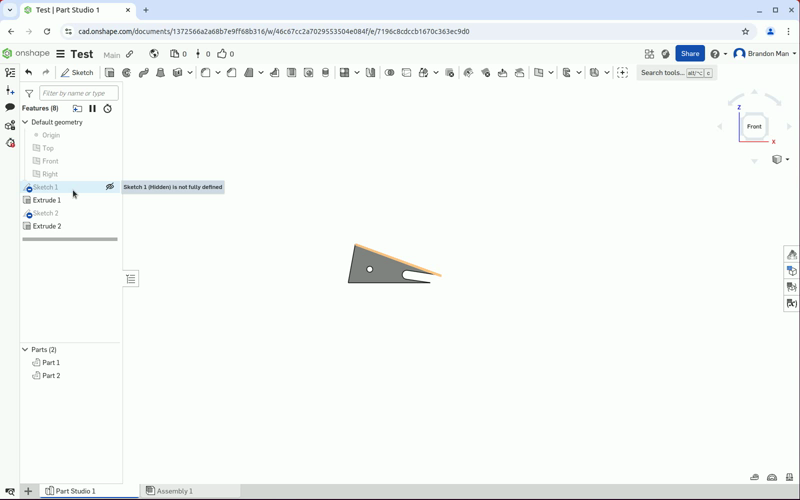
click(73, 189)
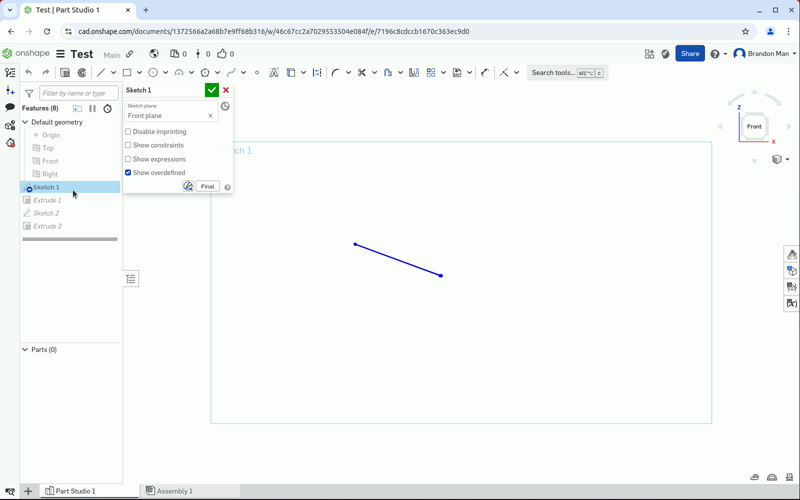
mouse_move(229, 92)
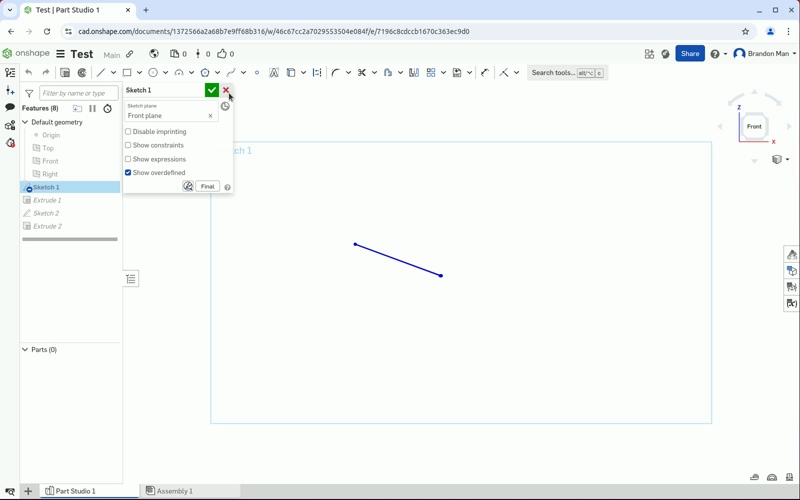
click(229, 92)
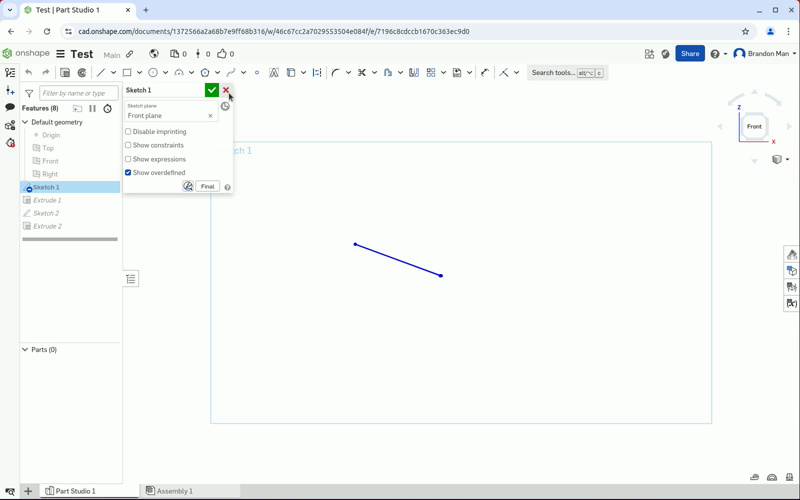
key(shift+s)
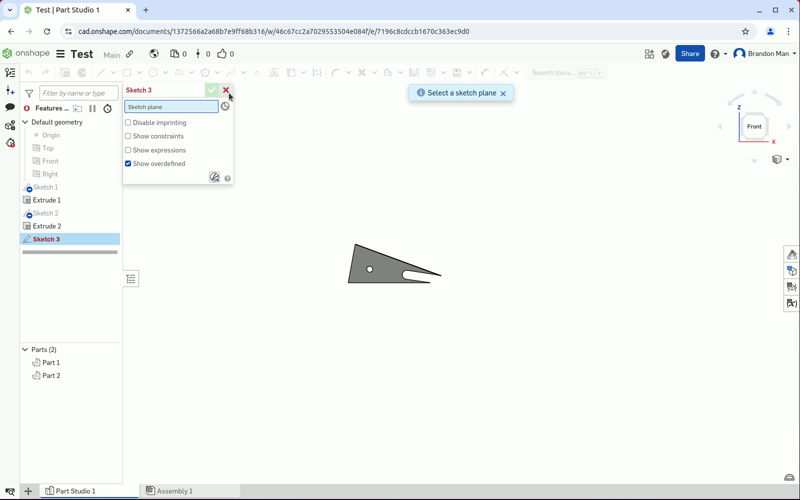
mouse_move(73, 163)
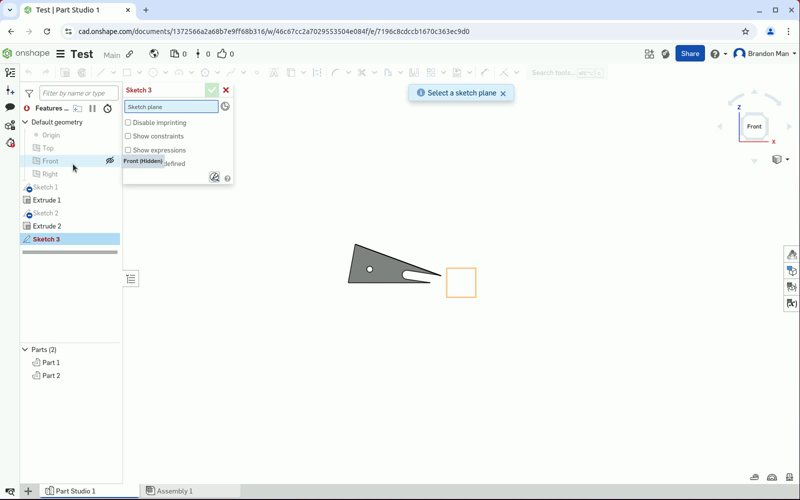
click(73, 163)
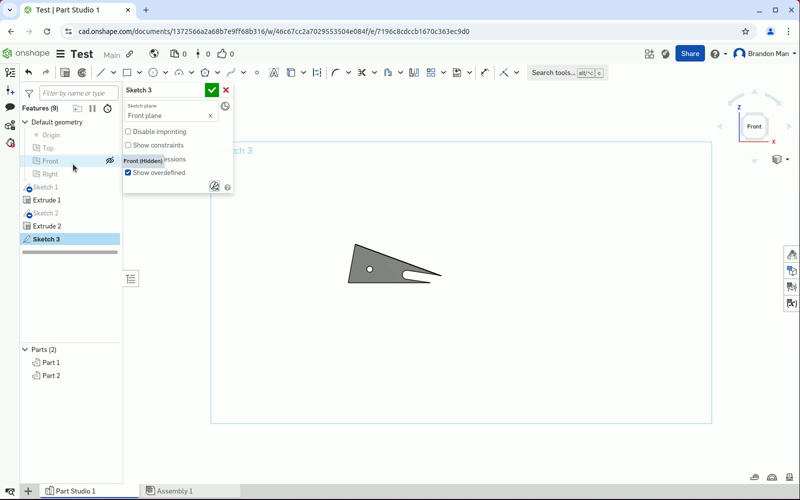
mouse_move(73, 352)
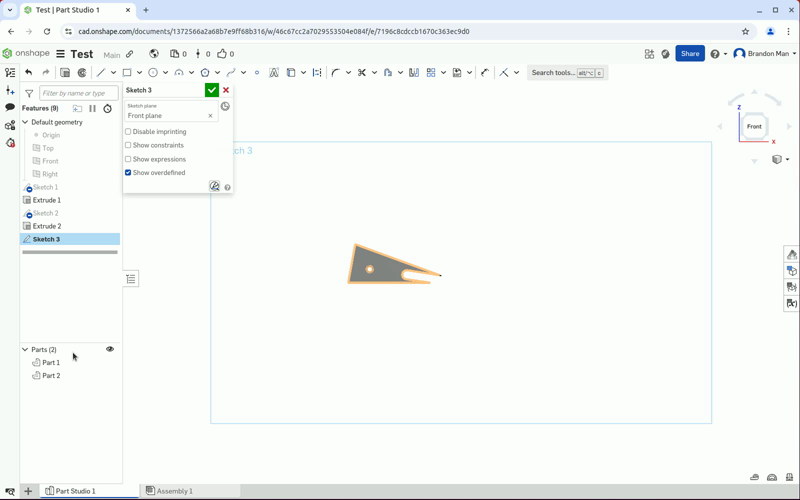
key(y)
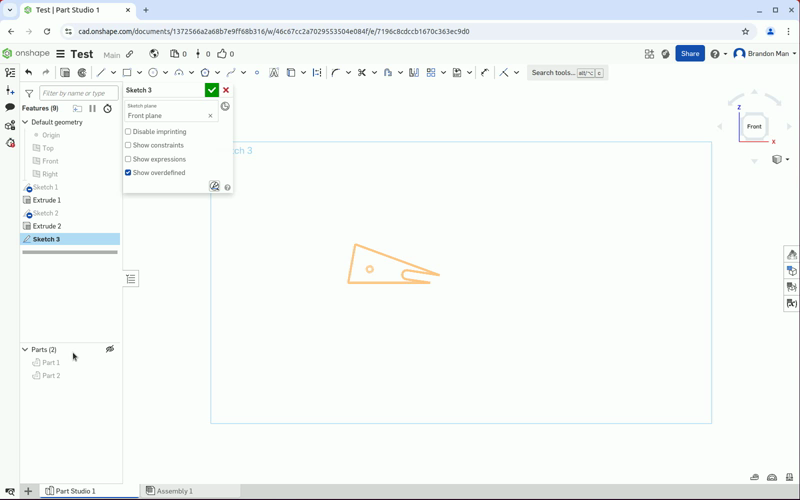
key(l)
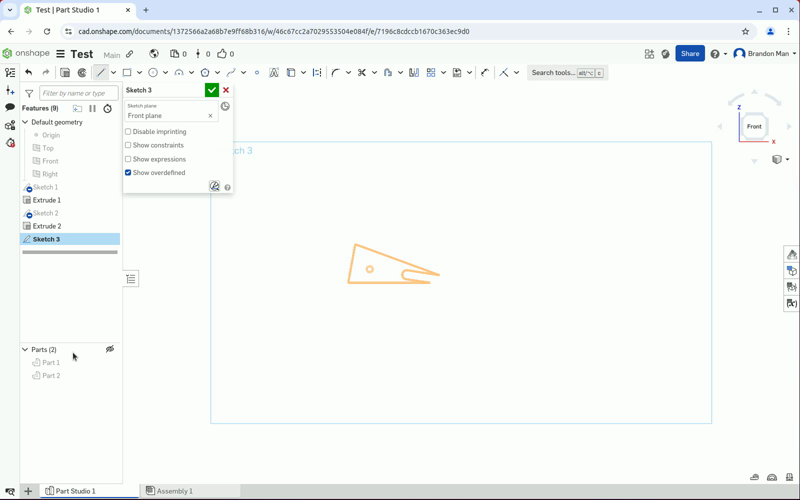
key_down(shift)
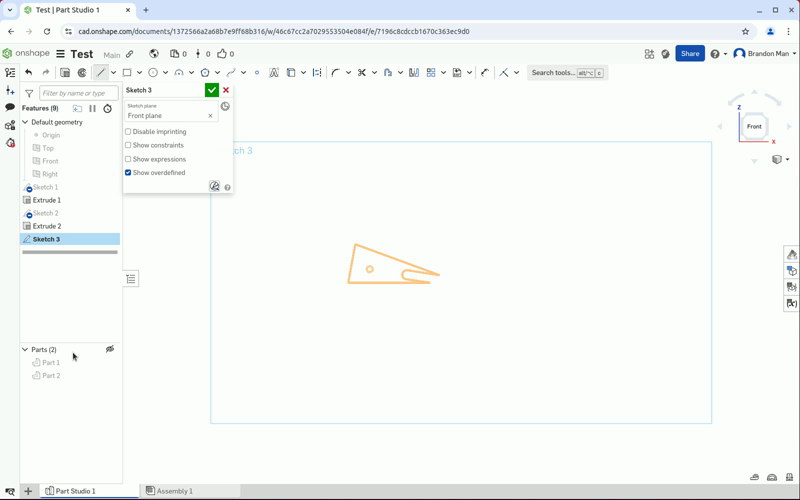
mouse_move(348, 294)
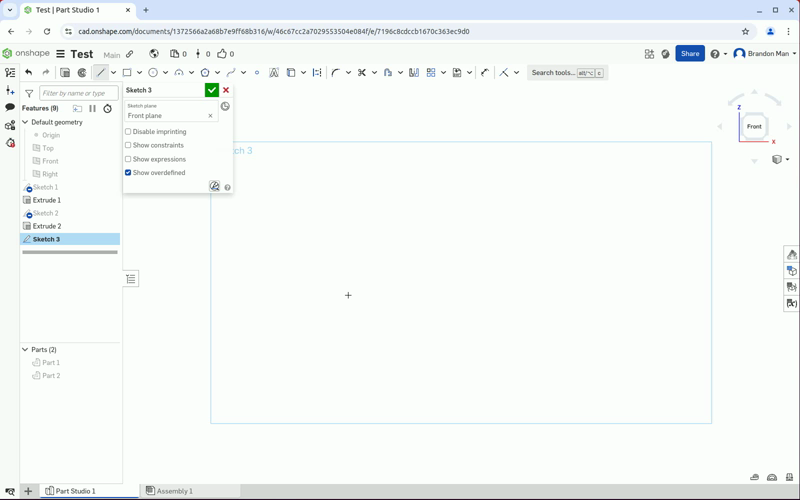
click(348, 294)
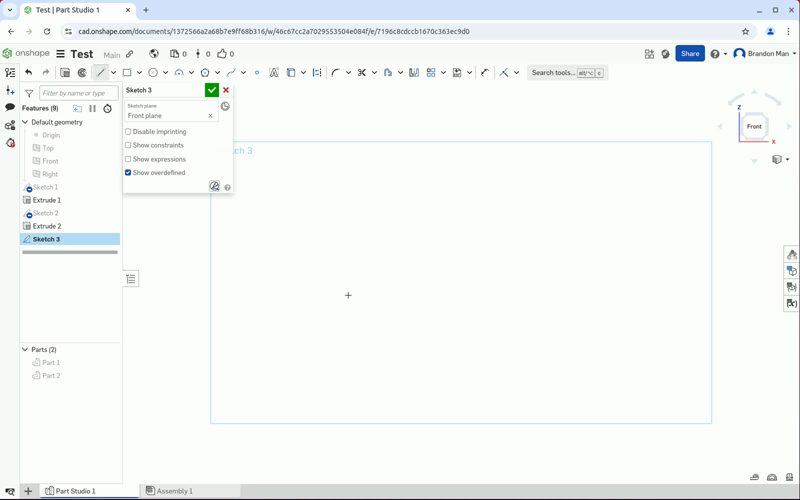
key_up(shift)
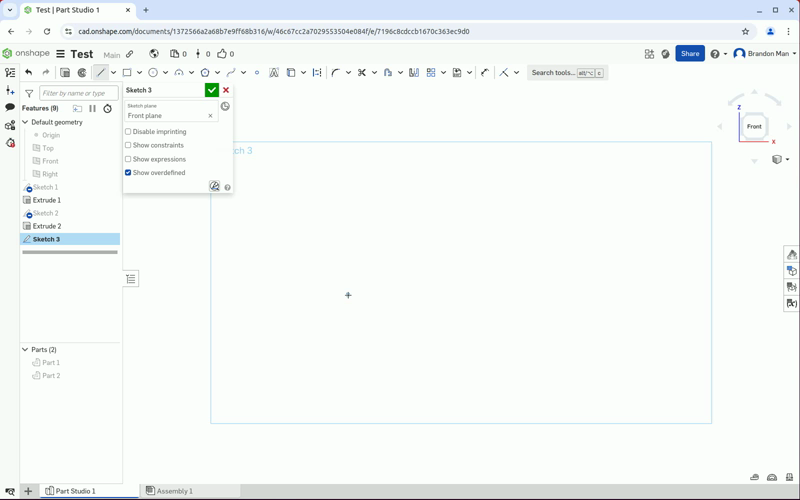
key_down(shift)
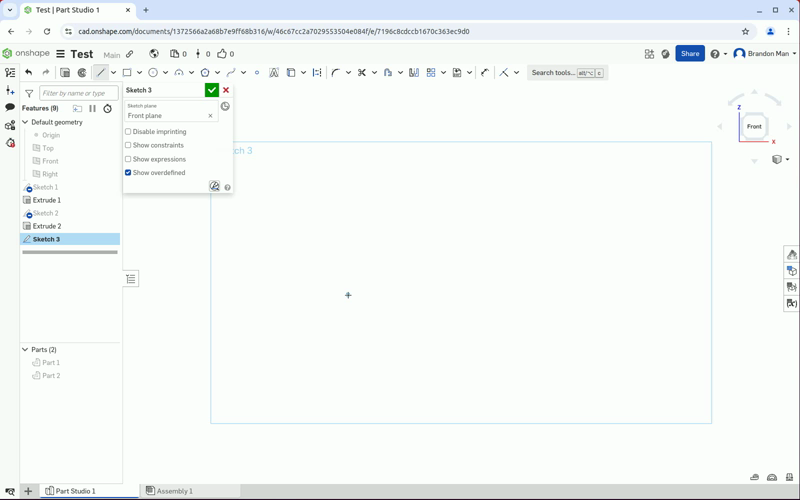
mouse_move(460, 294)
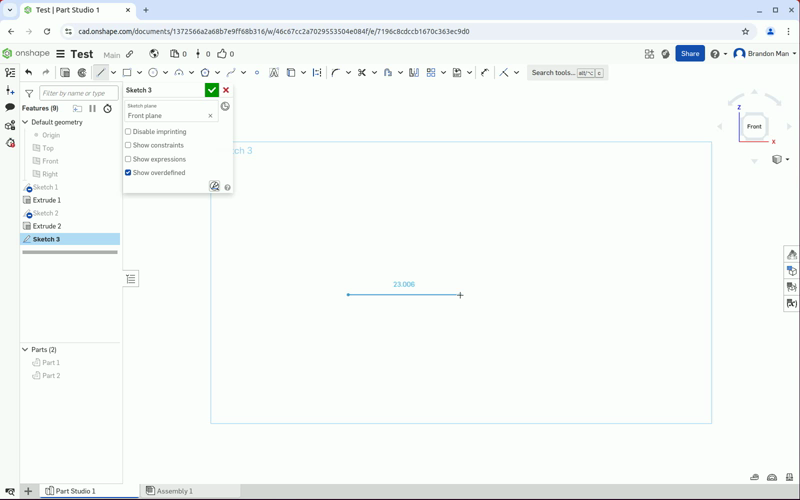
click(460, 294)
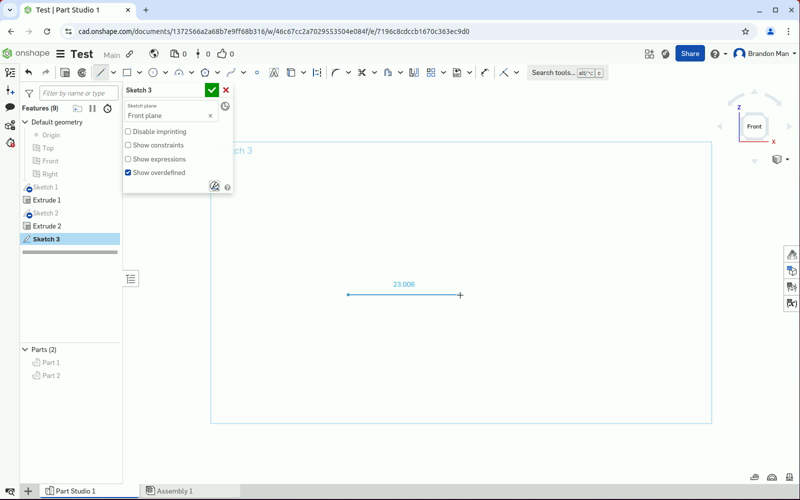
key_up(shift)
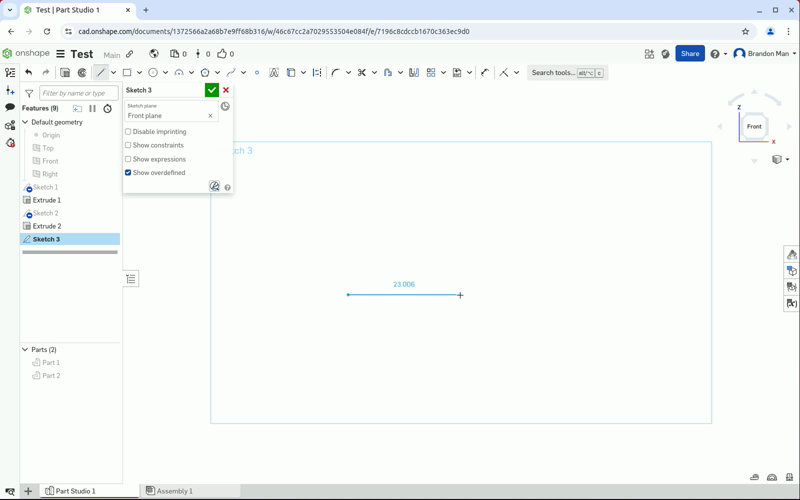
key(esc)
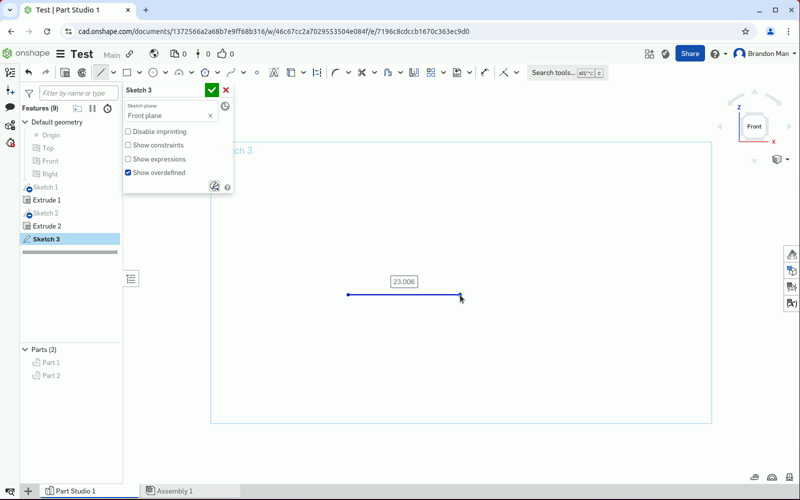
key(a)
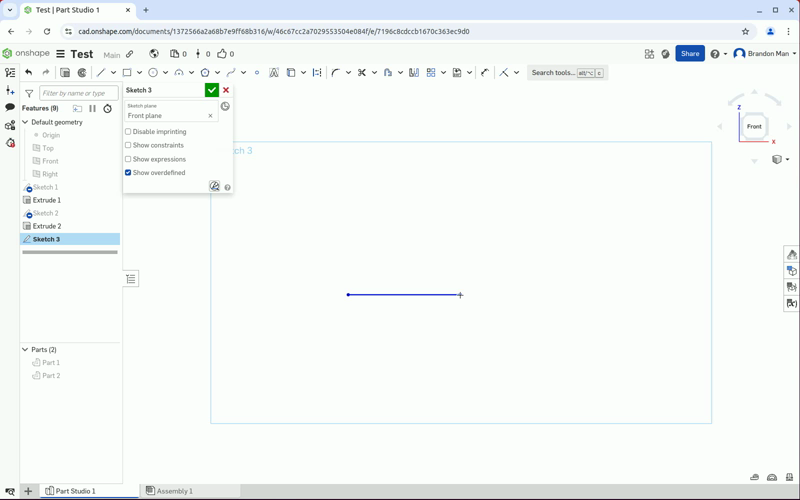
mouse_move(460, 294)
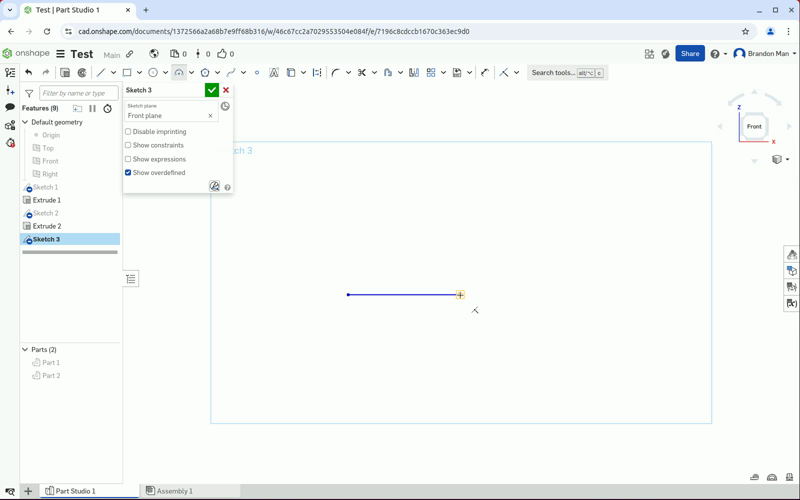
click(460, 294)
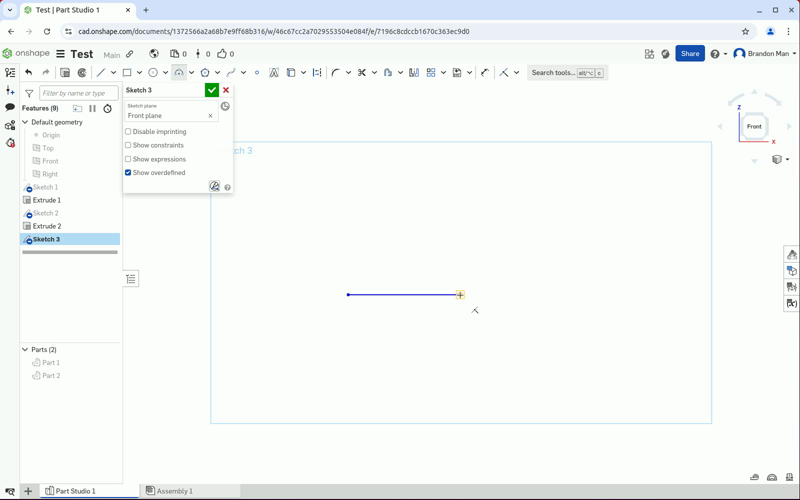
key_down(shift)
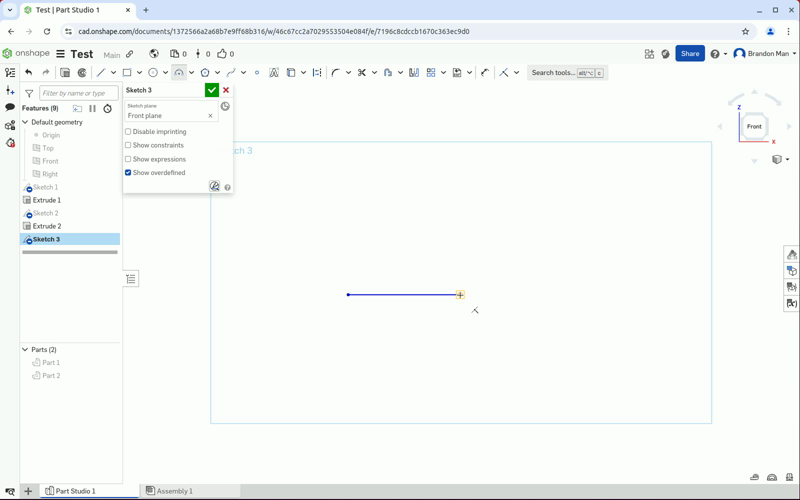
mouse_move(464, 272)
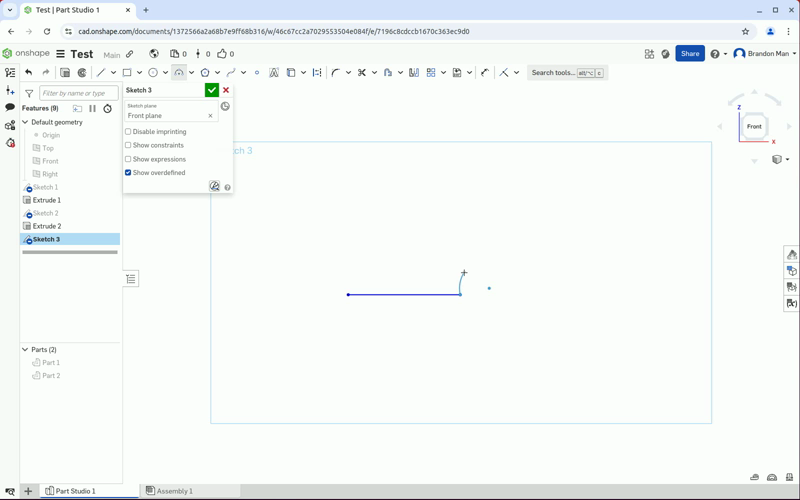
click(464, 272)
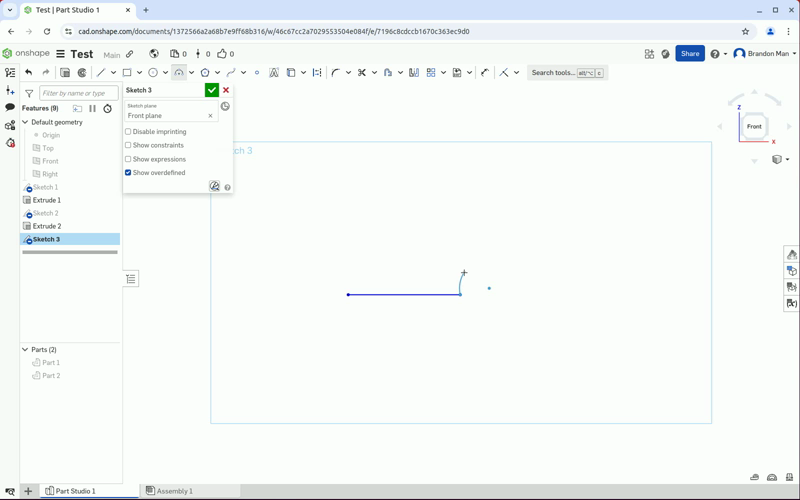
mouse_move(471, 285)
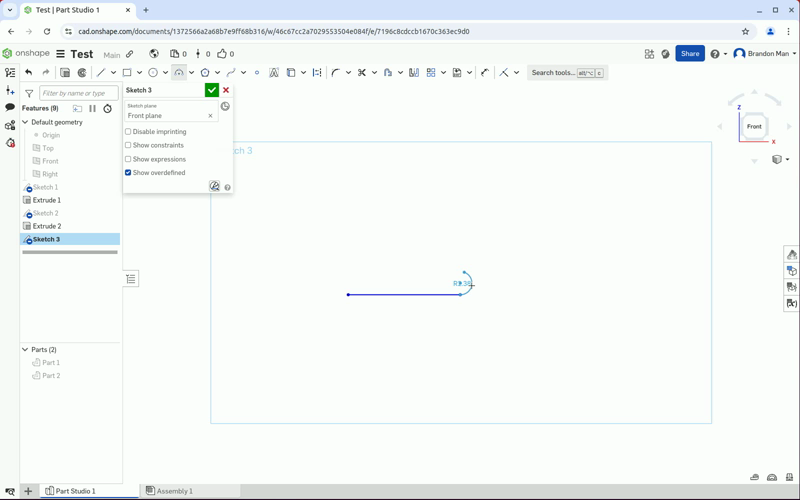
click(471, 285)
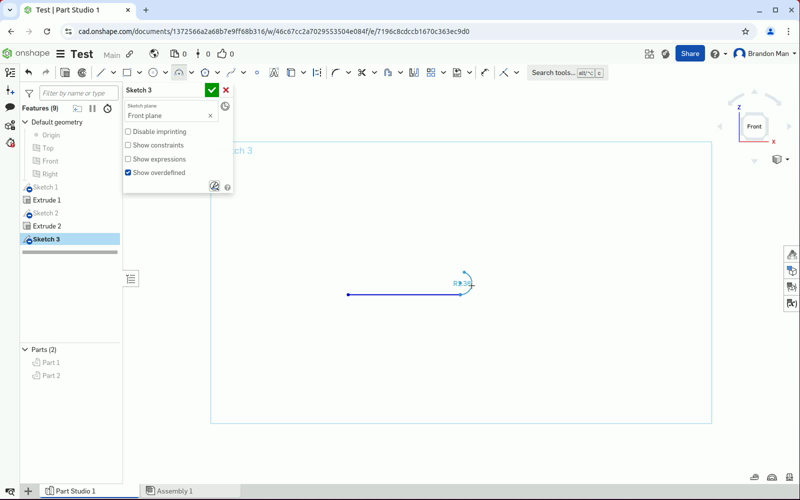
key_up(shift)
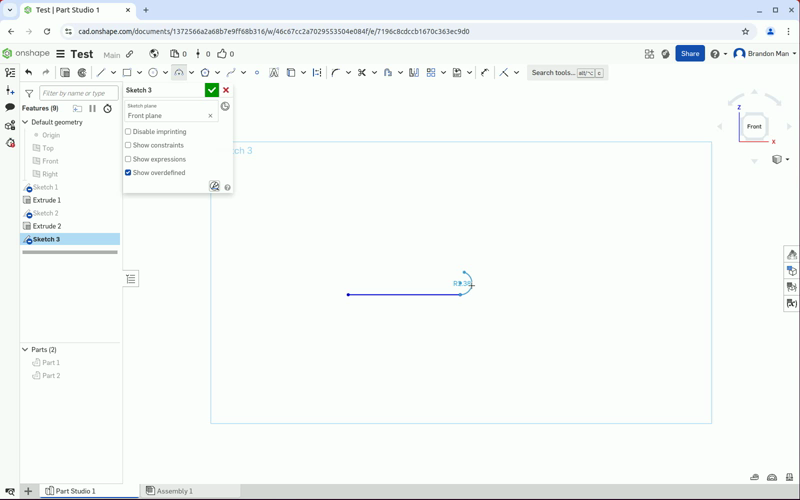
key(esc)
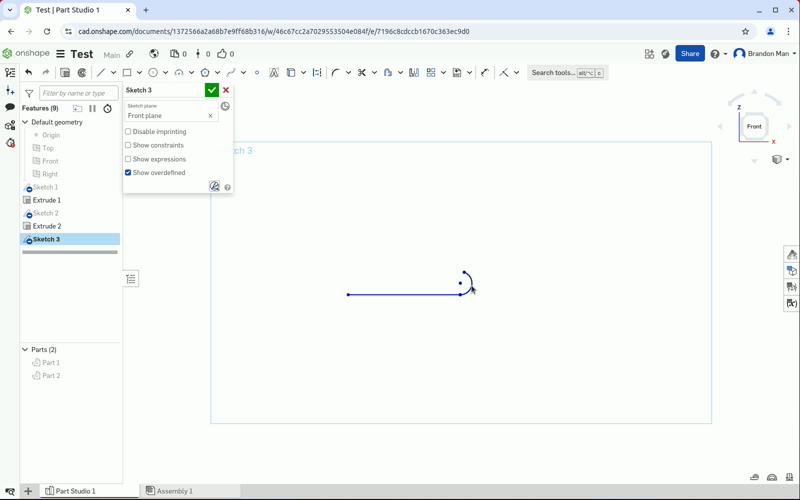
key(l)
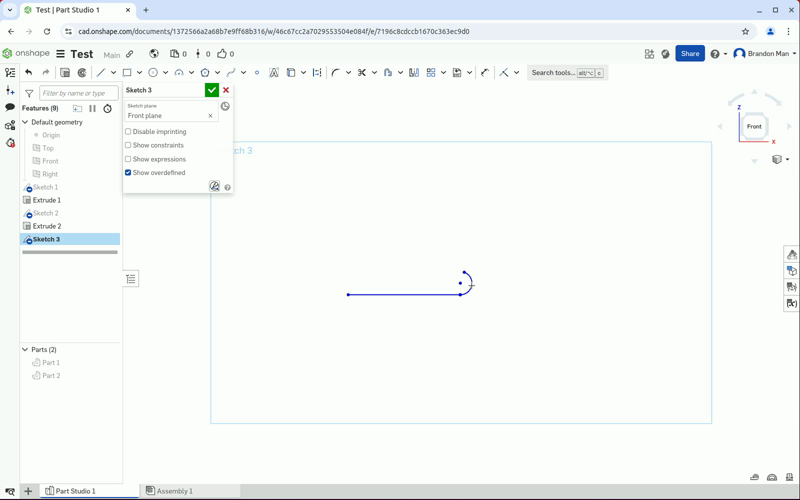
mouse_move(464, 272)
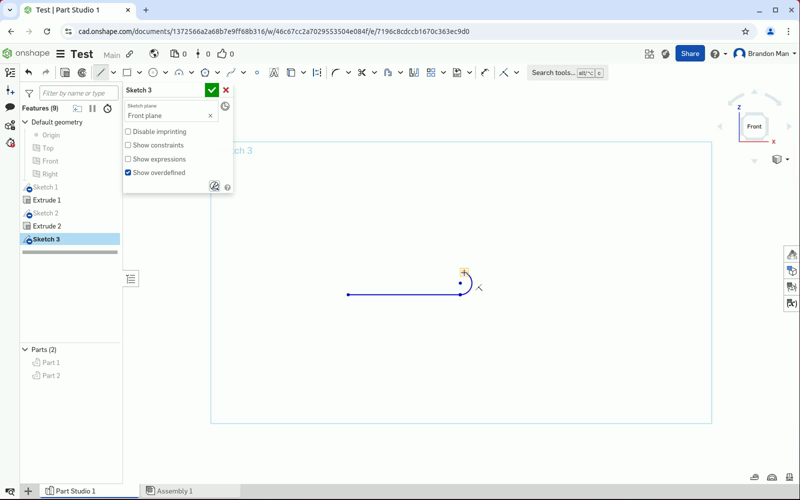
click(464, 272)
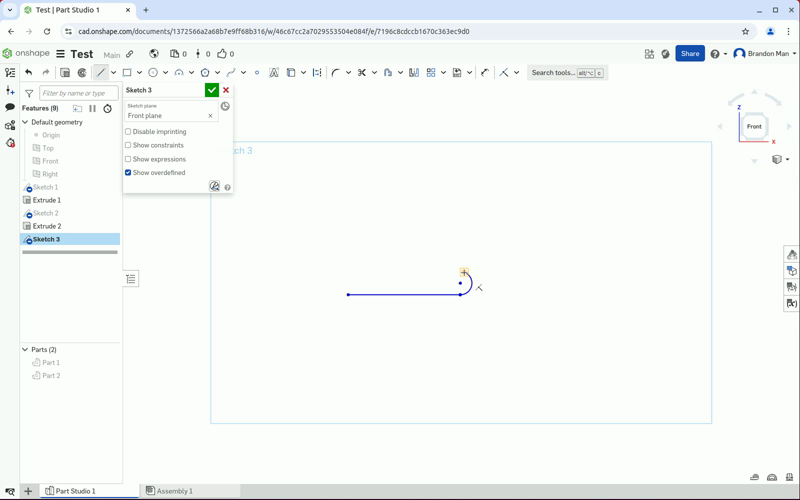
key_down(shift)
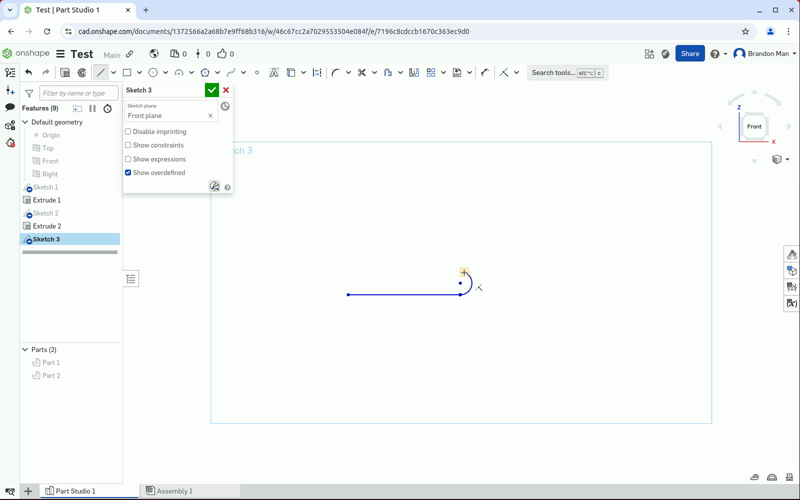
mouse_move(358, 233)
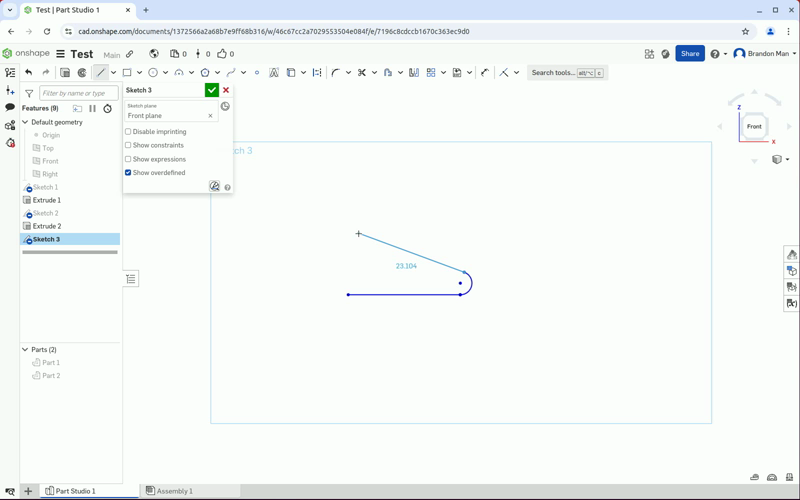
click(358, 233)
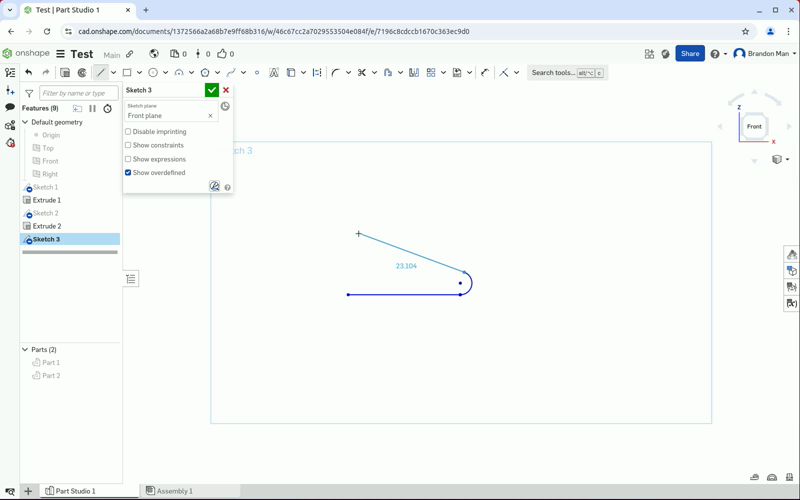
key_up(shift)
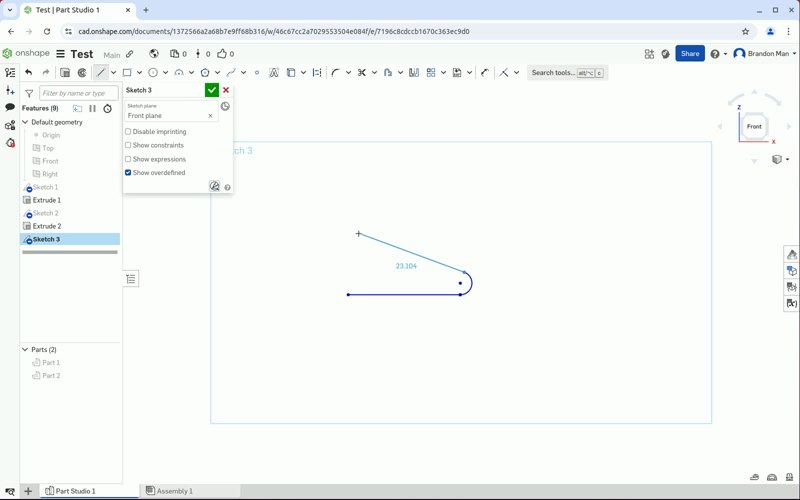
key_down(shift)
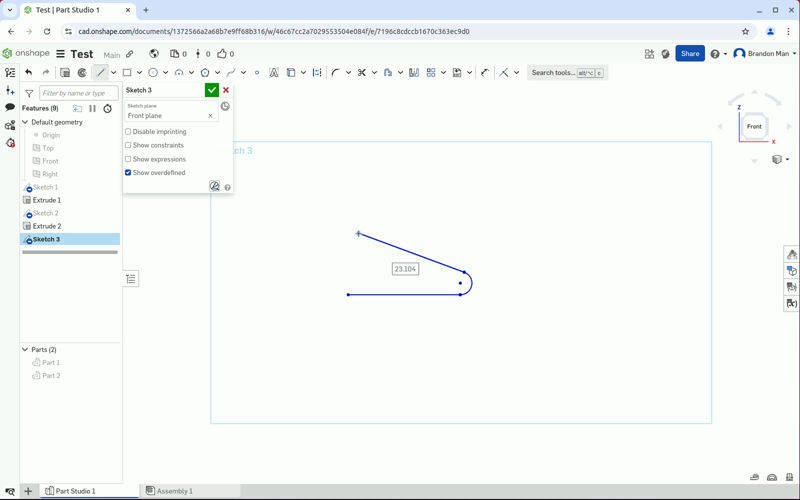
mouse_move(388, 233)
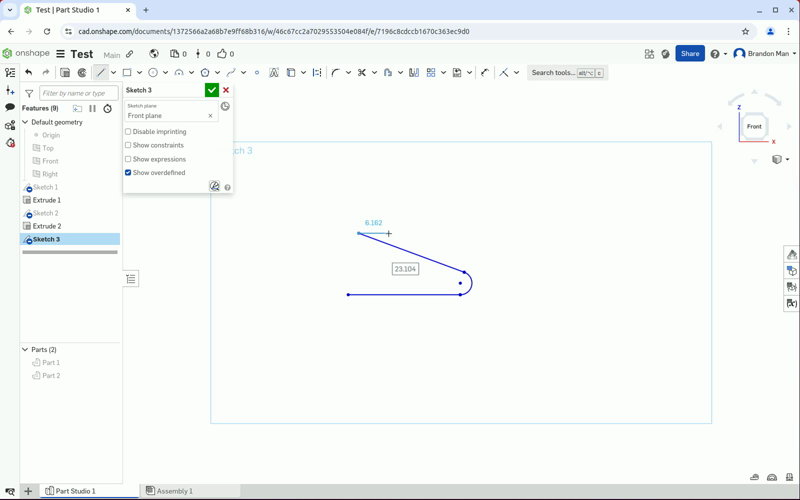
mouse_move(354, 243)
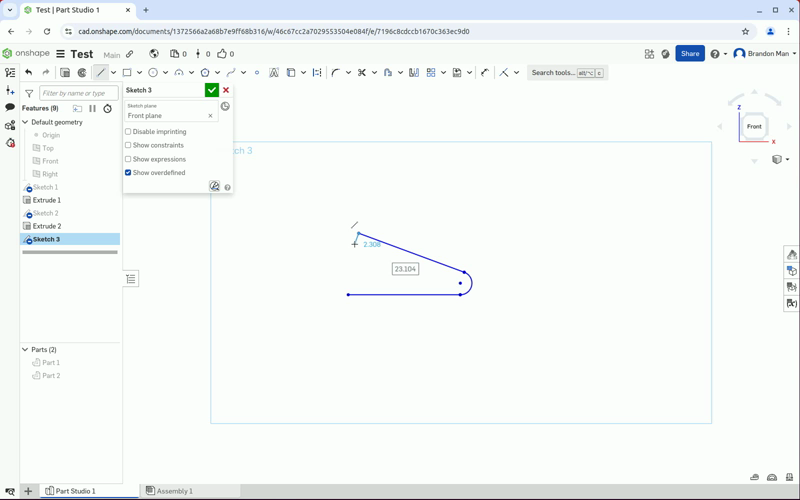
click(354, 243)
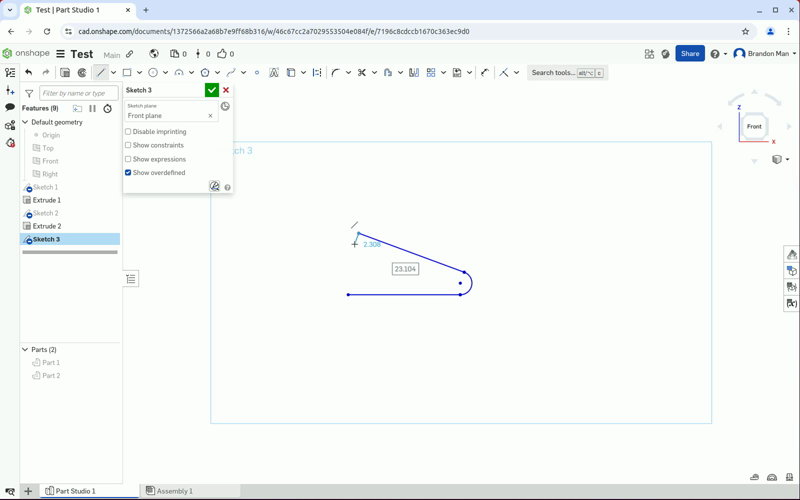
key_up(shift)
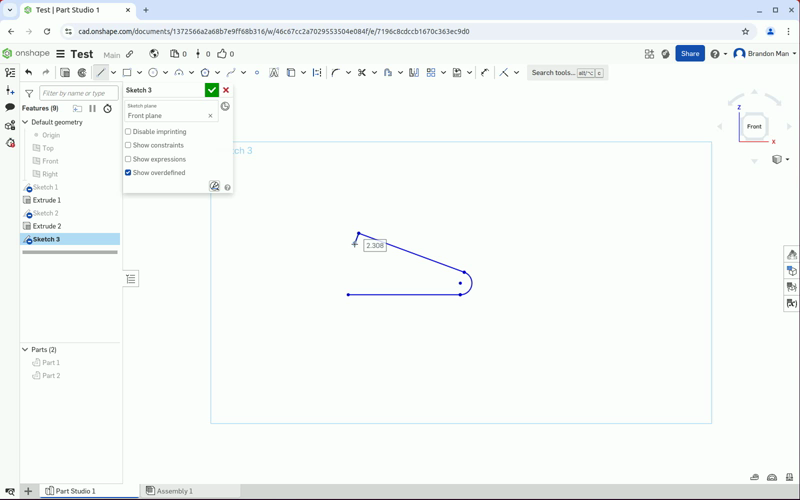
key_down(shift)
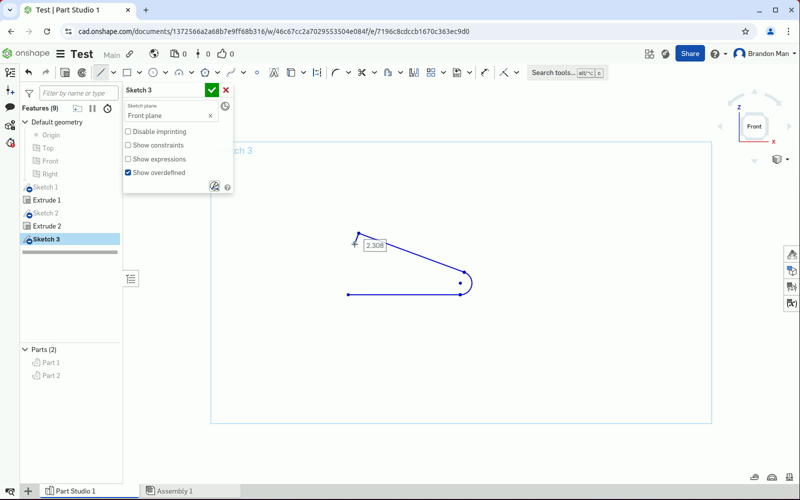
mouse_move(440, 276)
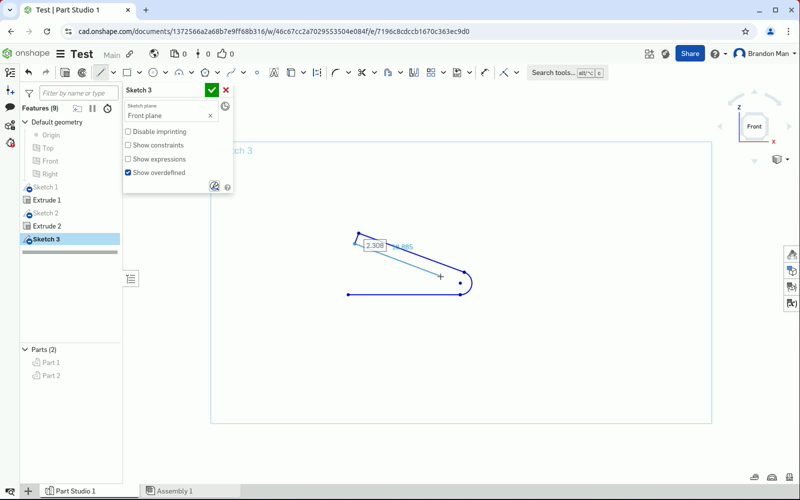
click(440, 276)
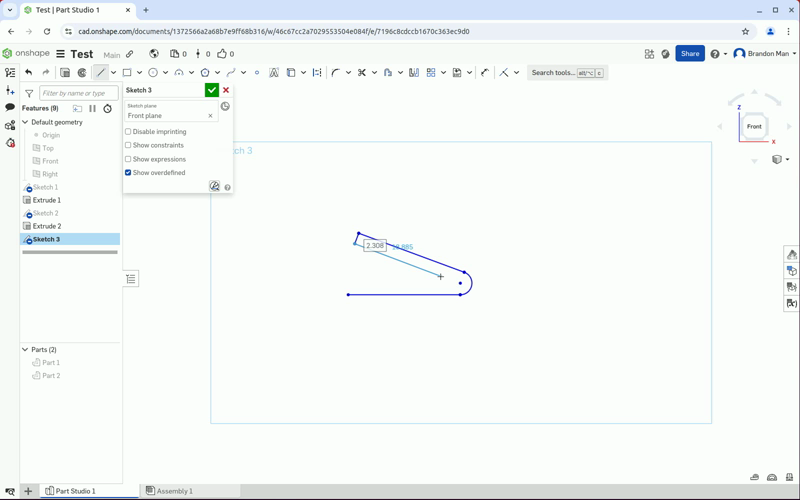
key_up(shift)
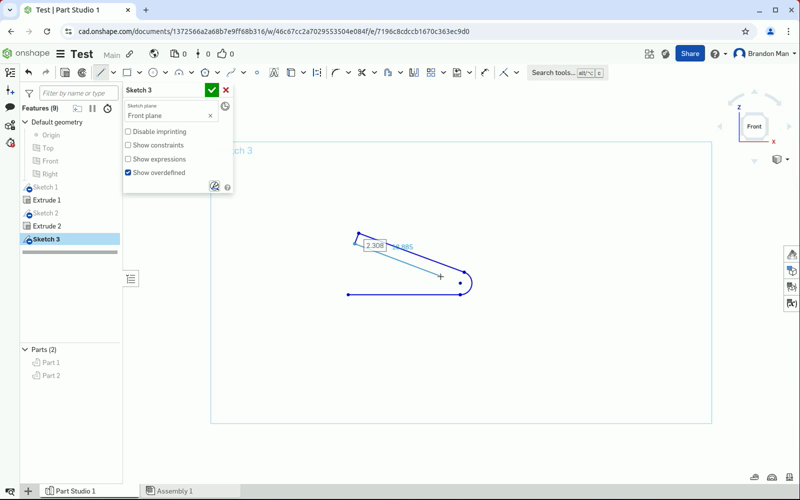
key_down(shift)
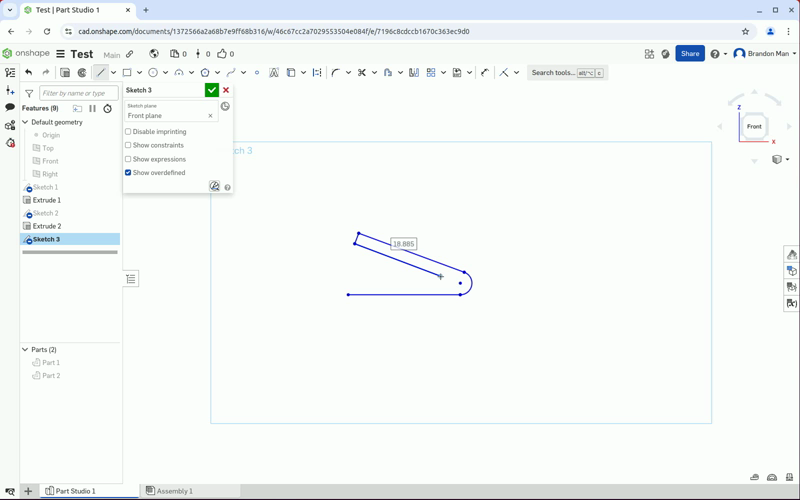
mouse_move(470, 276)
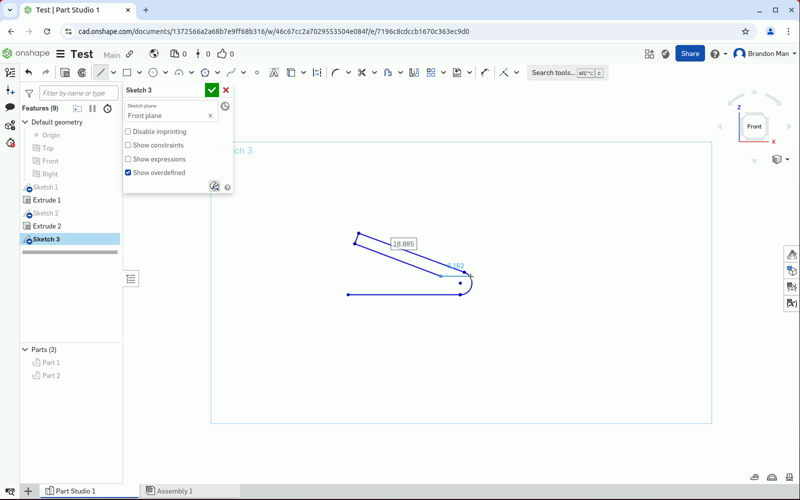
mouse_move(443, 276)
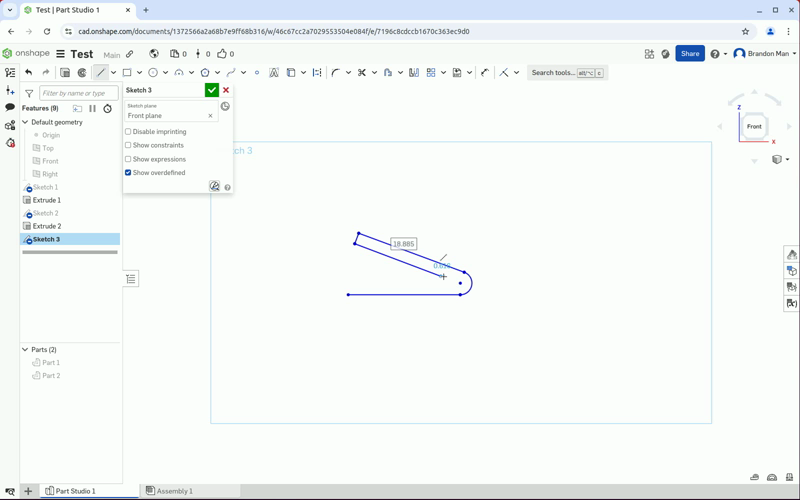
scroll(6)
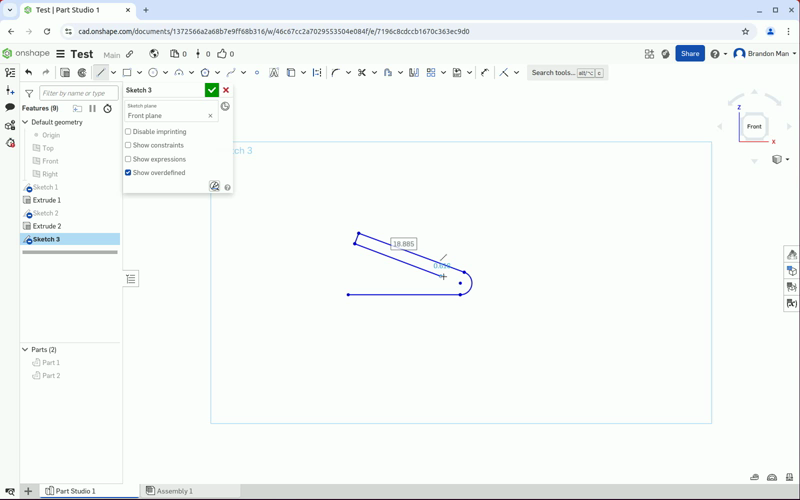
scroll(6)
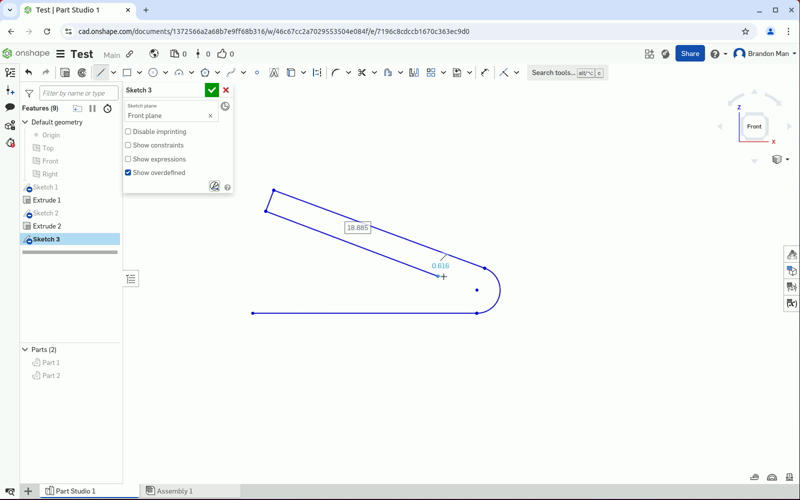
scroll(6)
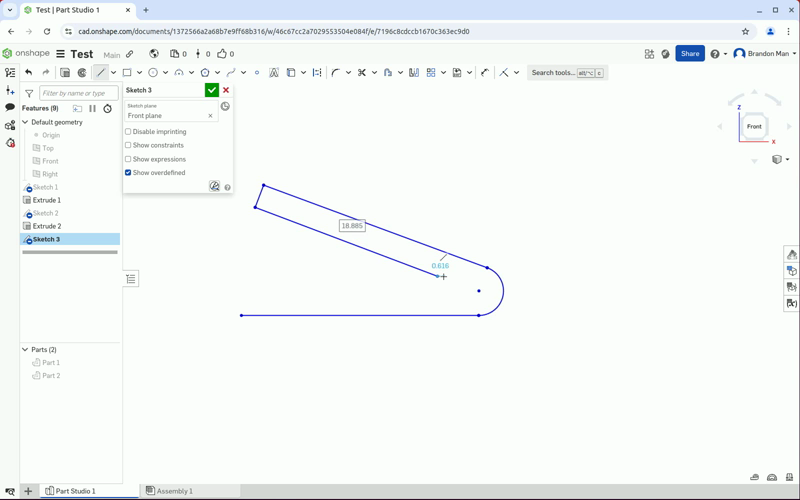
scroll(6)
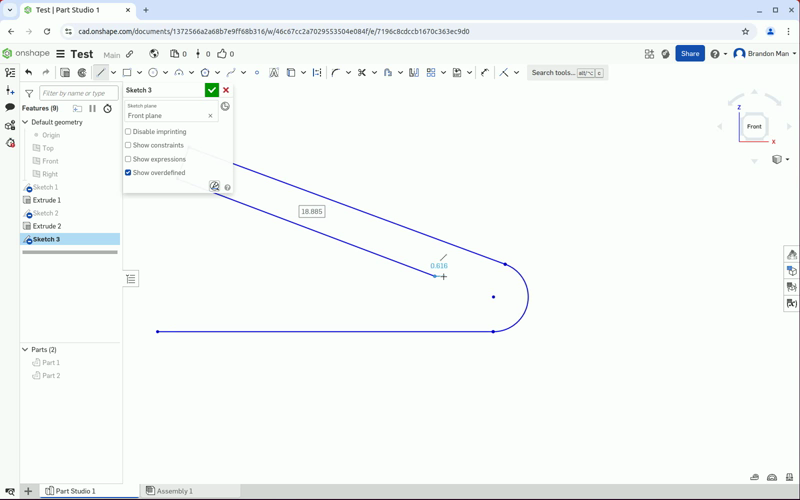
scroll(6)
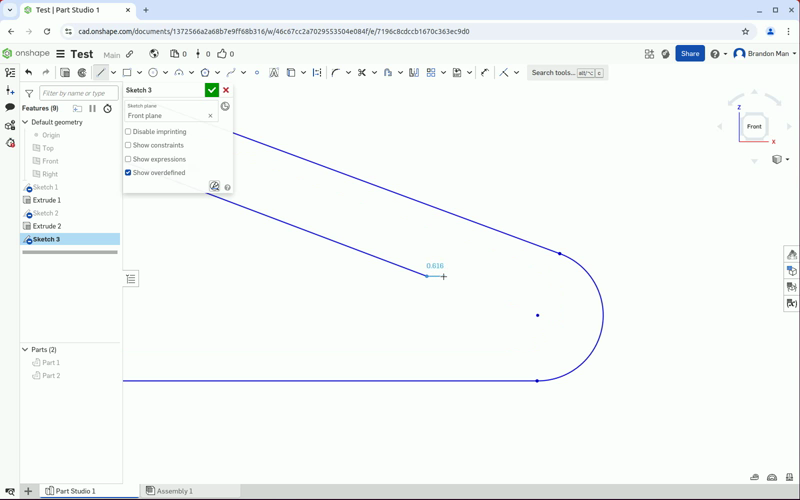
scroll(6)
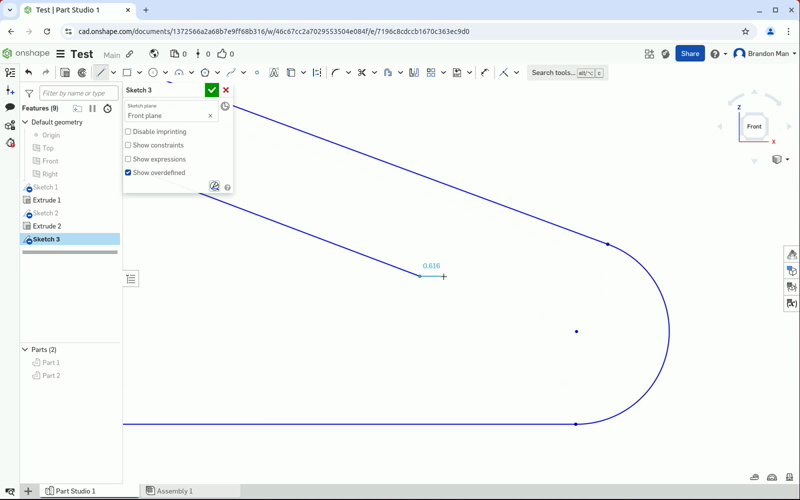
scroll(6)
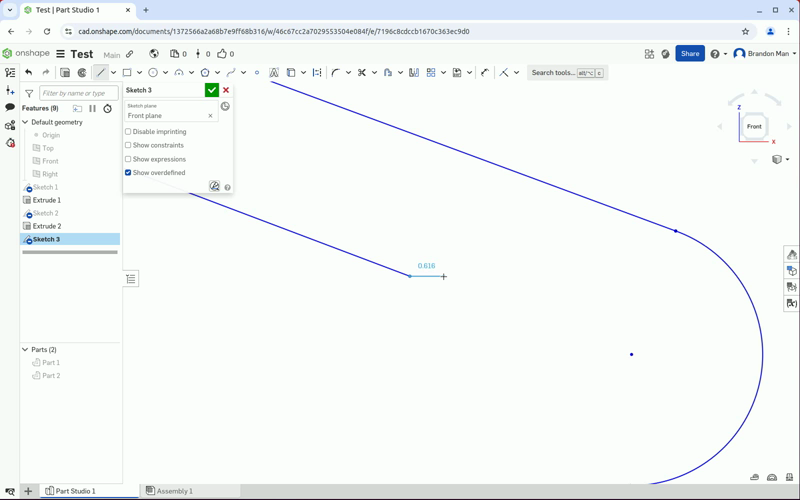
click(443, 276)
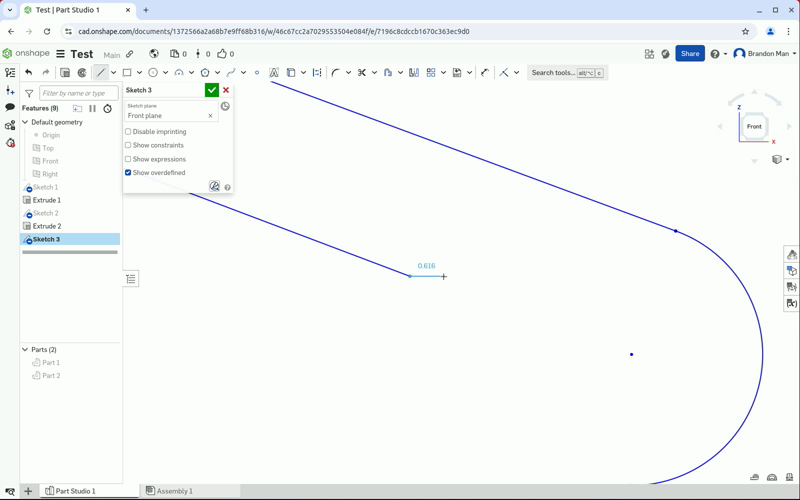
scroll(-6)
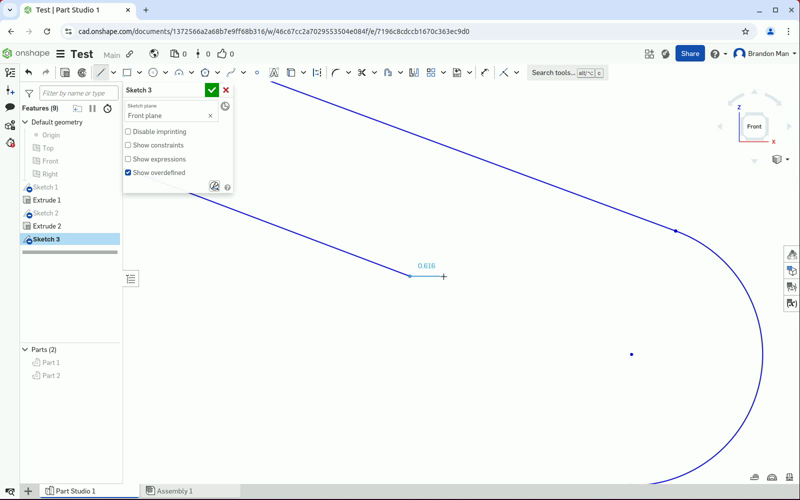
scroll(-6)
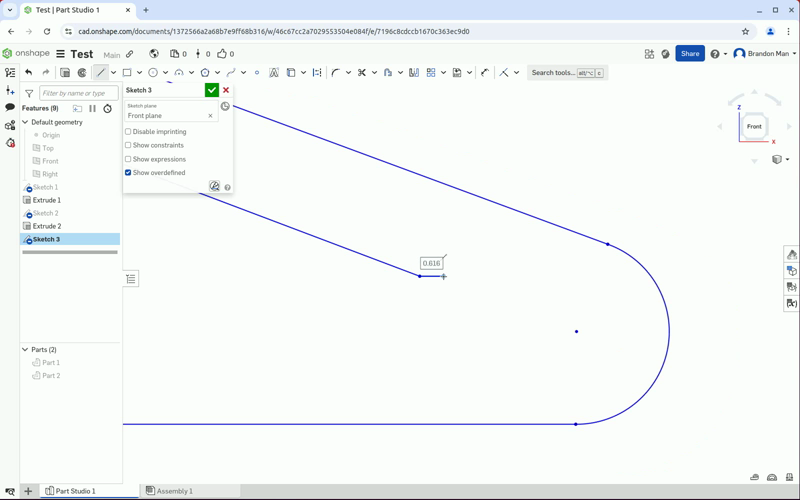
scroll(-6)
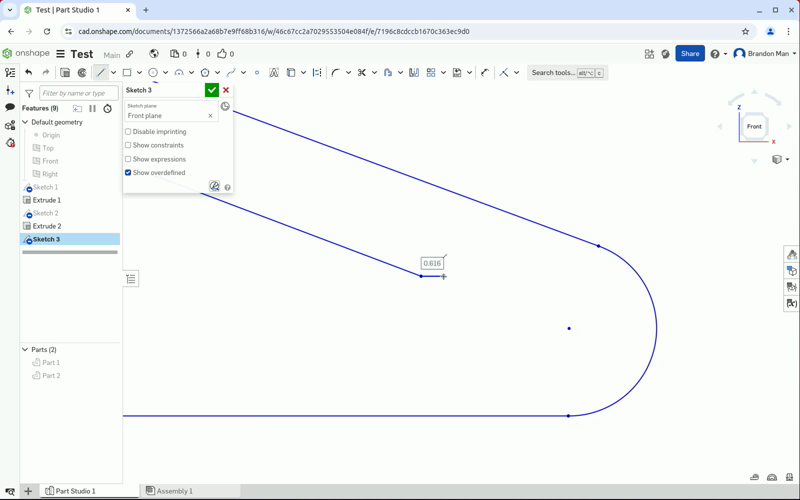
scroll(-6)
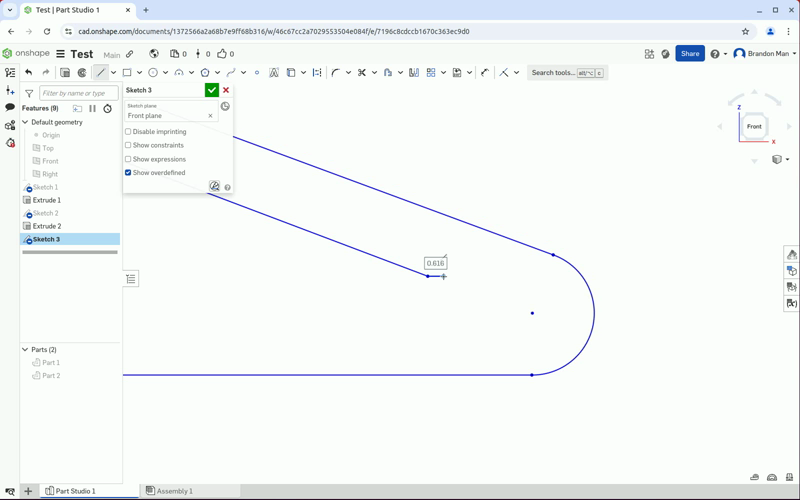
scroll(-6)
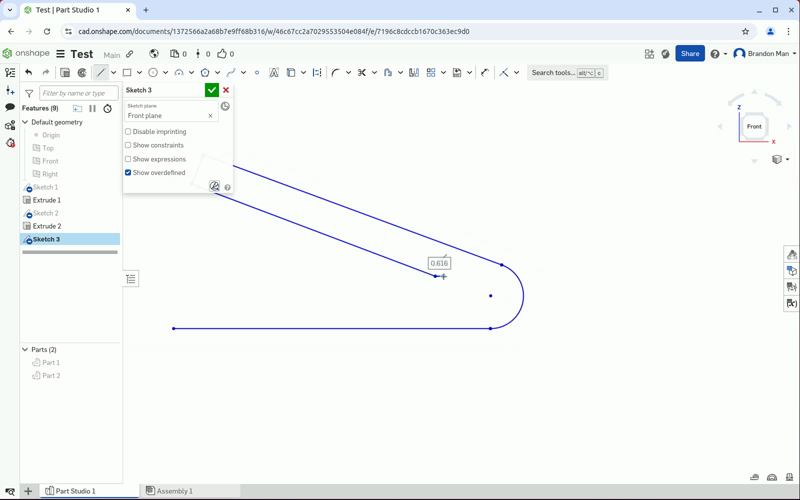
scroll(-6)
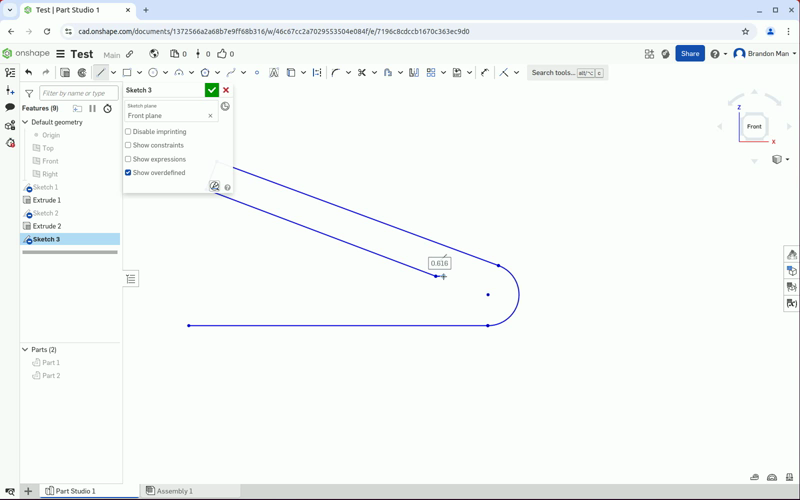
scroll(-6)
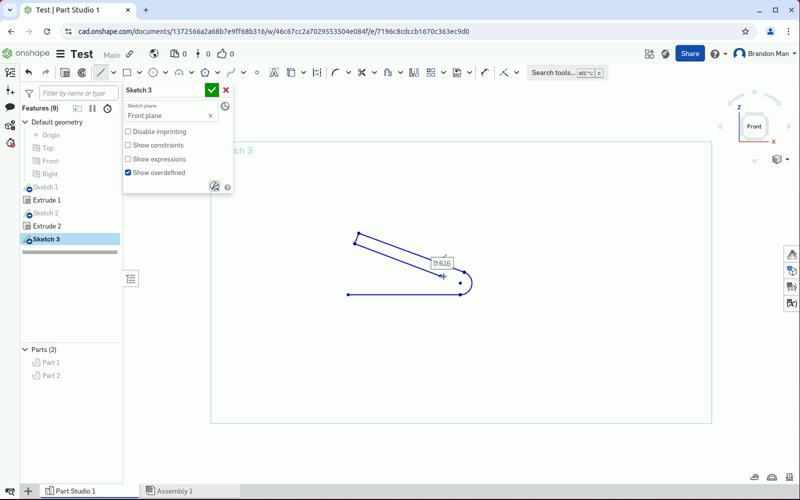
key_up(shift)
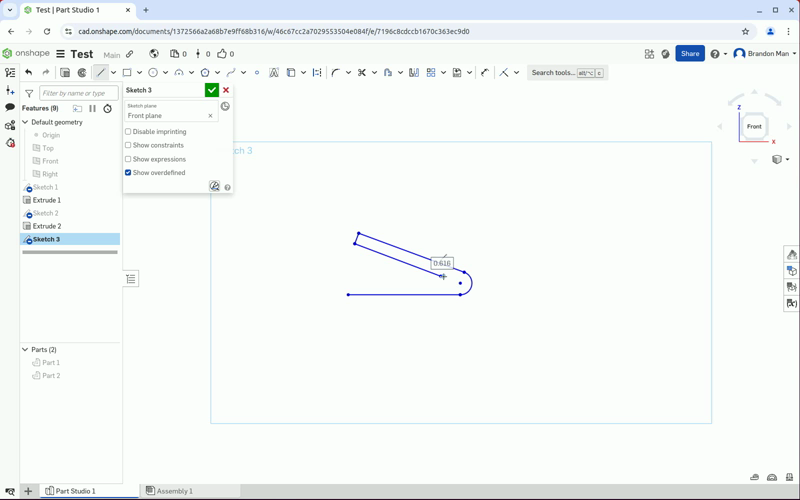
key(esc)
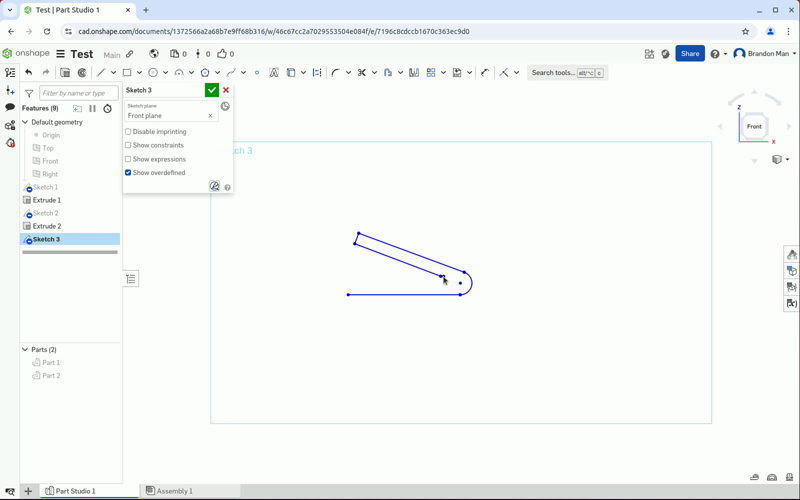
key(a)
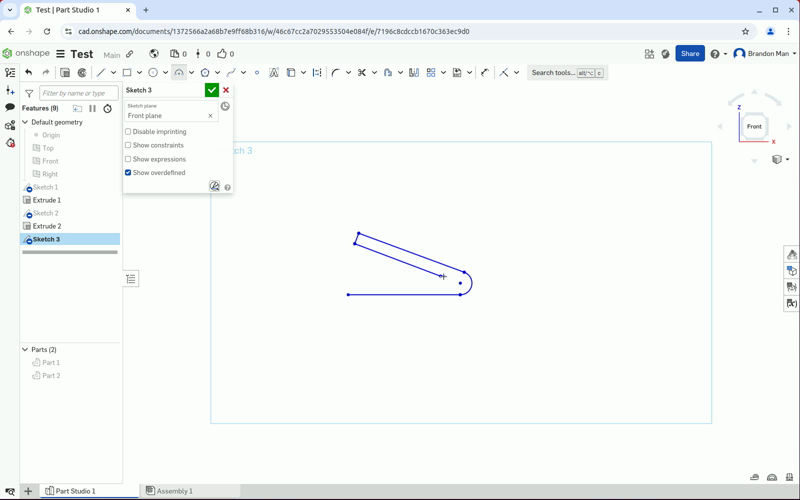
mouse_move(443, 276)
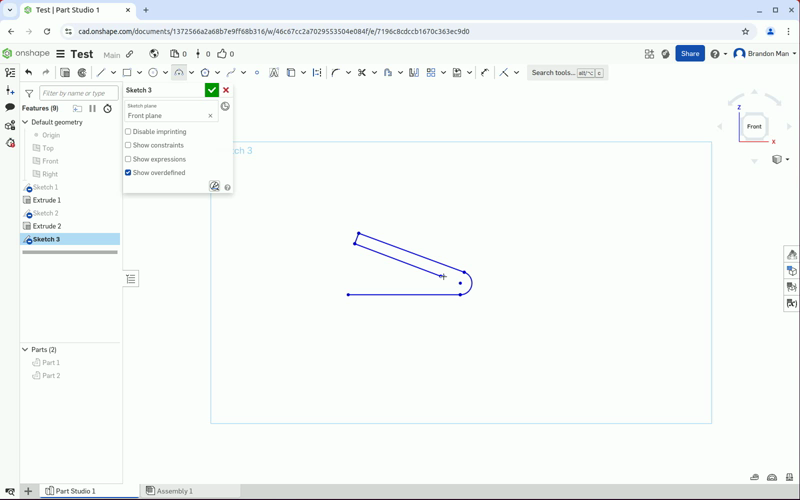
scroll(6)
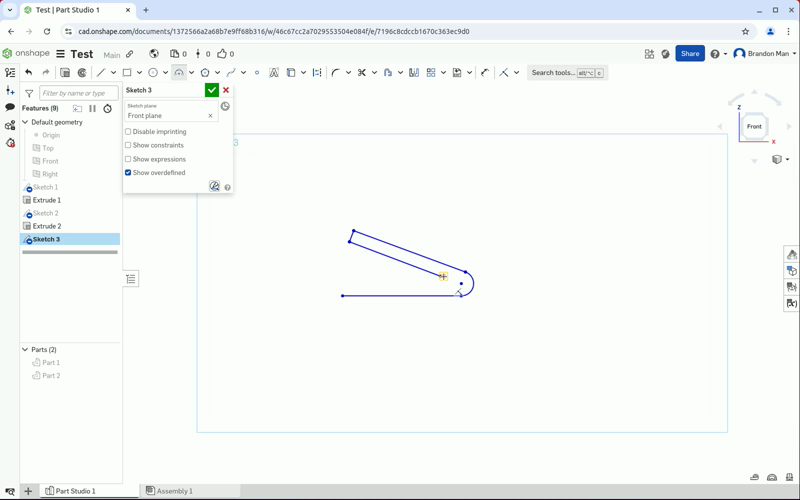
scroll(6)
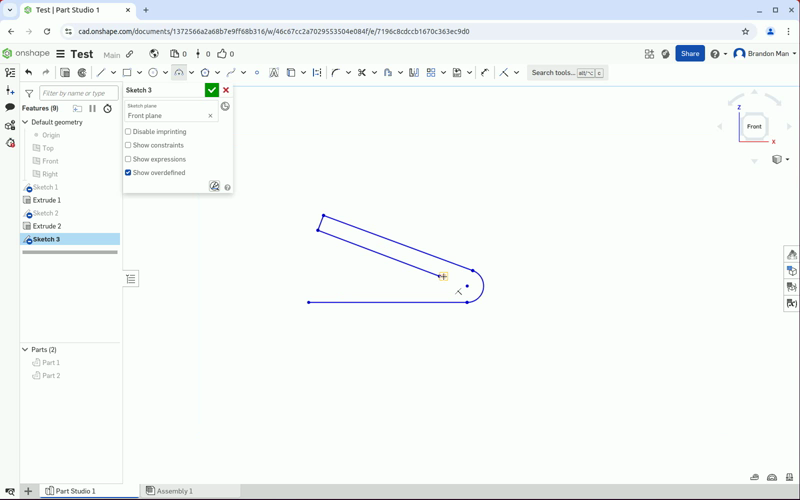
scroll(6)
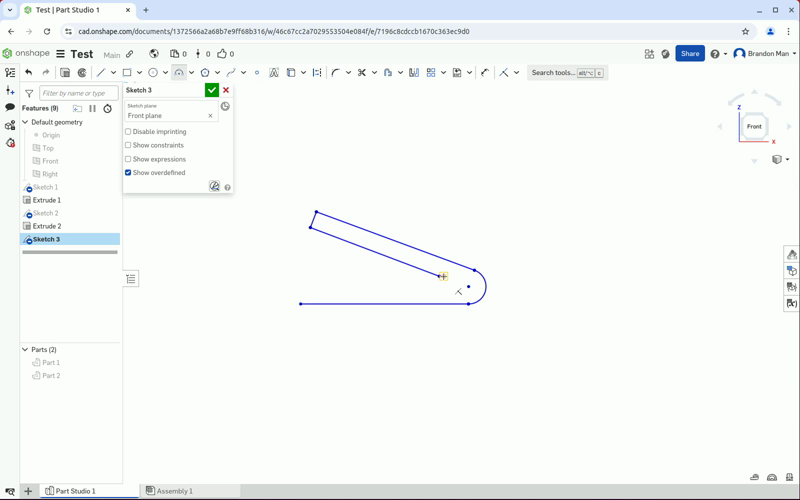
scroll(6)
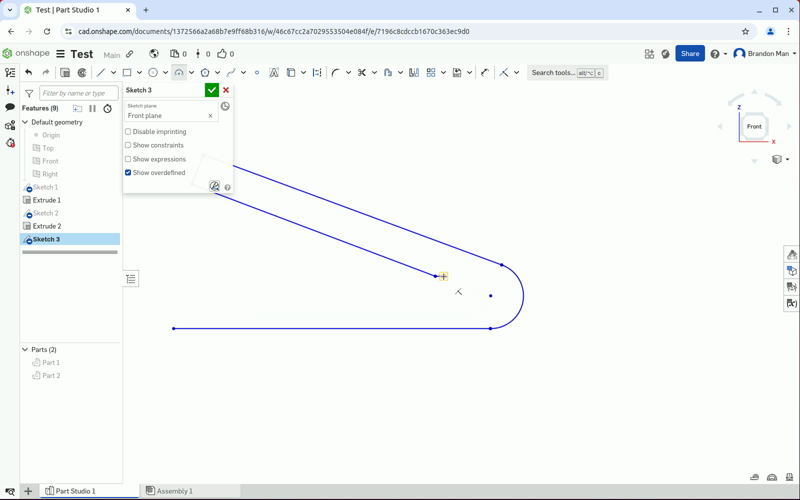
scroll(6)
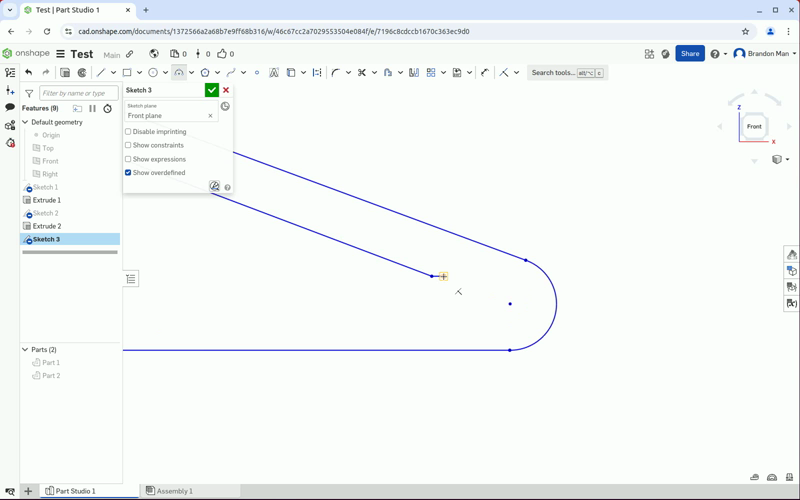
scroll(6)
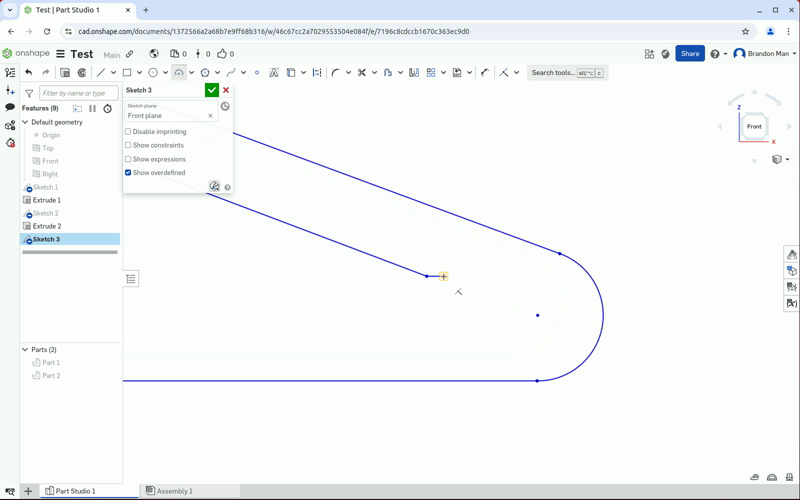
scroll(6)
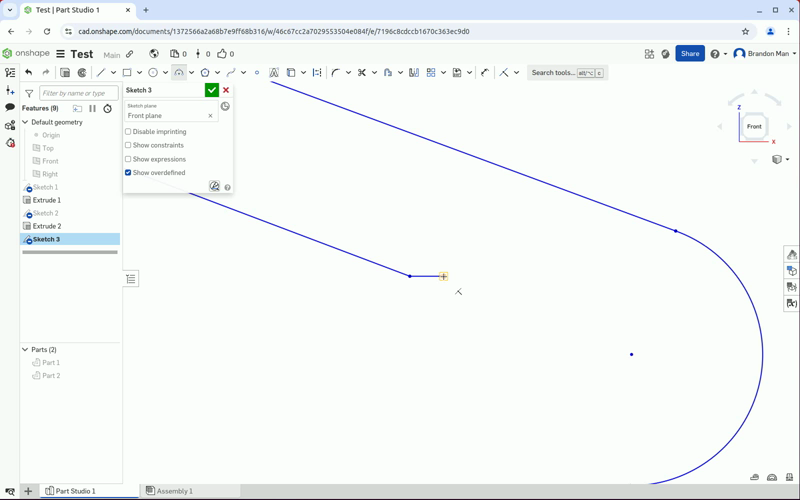
click(443, 276)
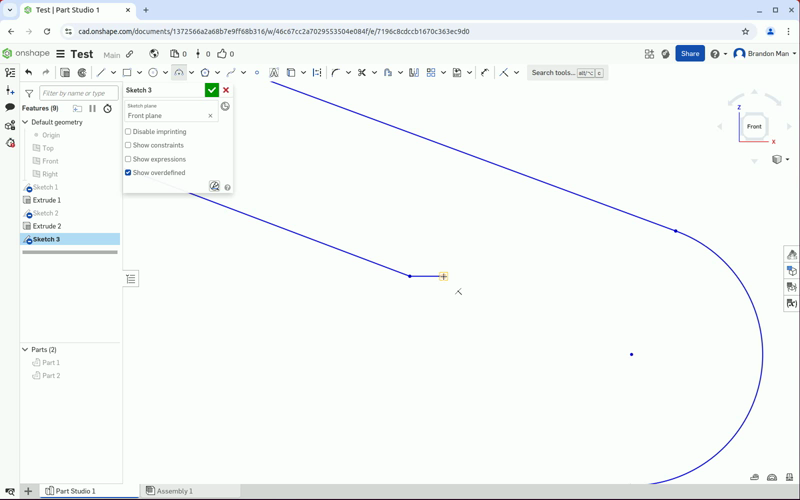
scroll(-6)
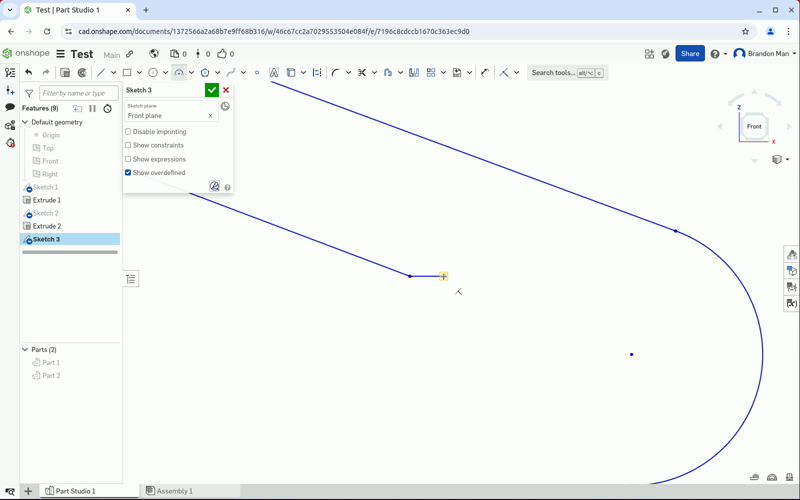
scroll(-6)
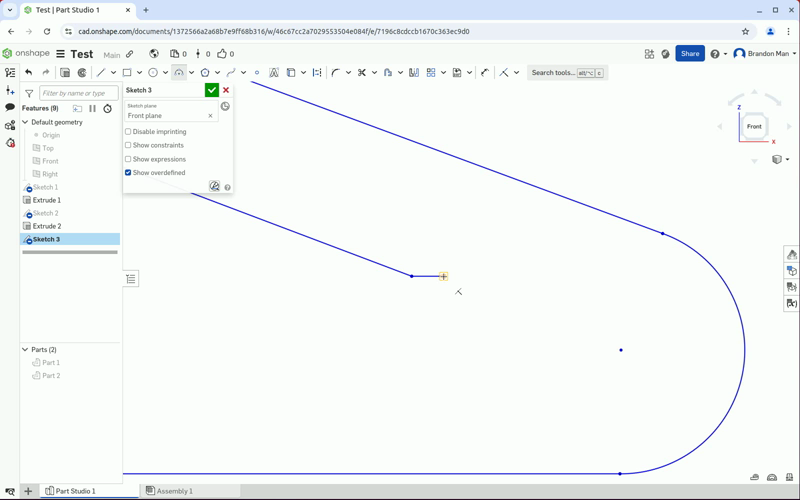
scroll(-6)
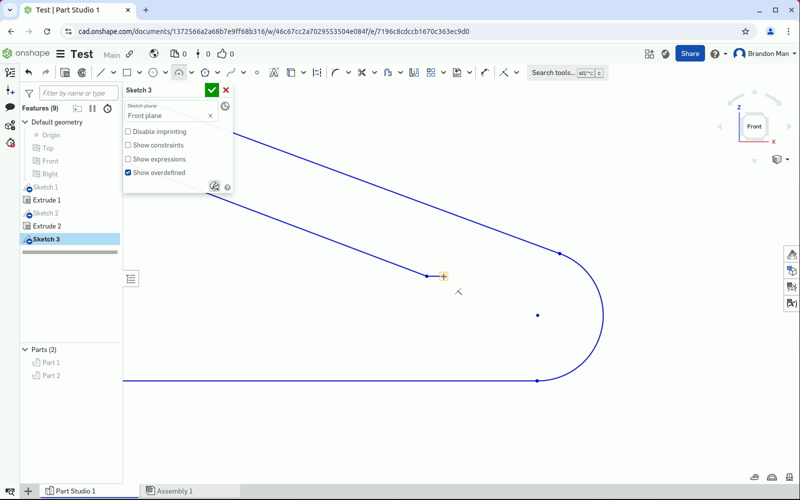
scroll(-6)
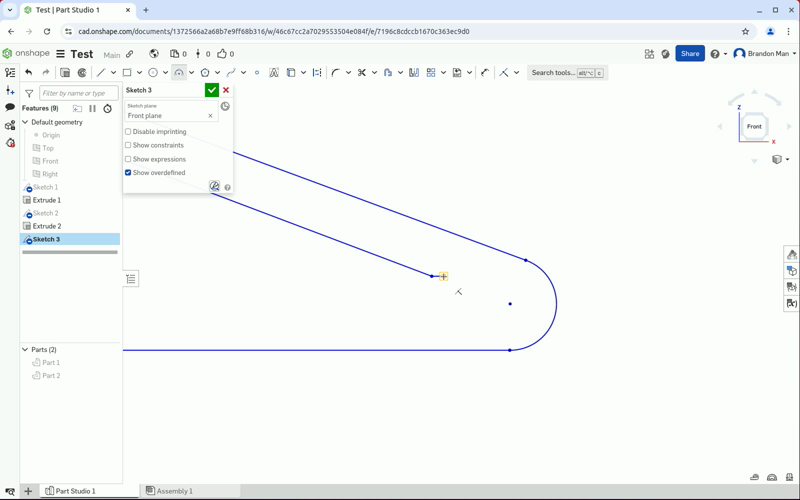
scroll(-6)
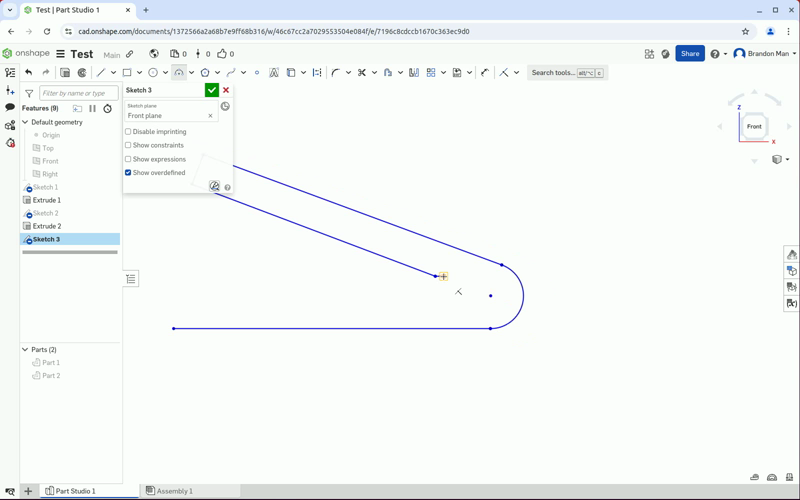
scroll(-6)
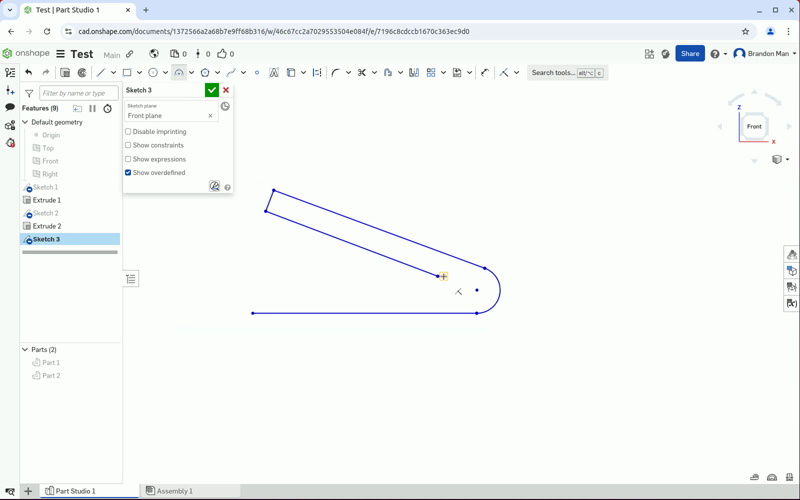
scroll(-6)
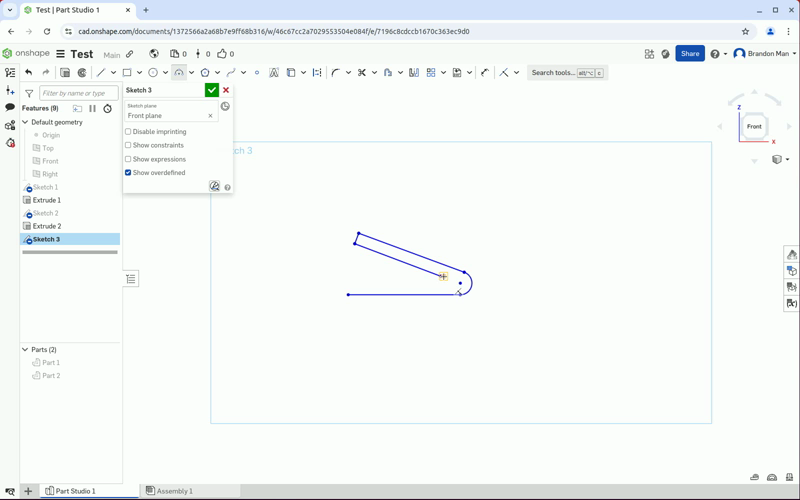
key_down(shift)
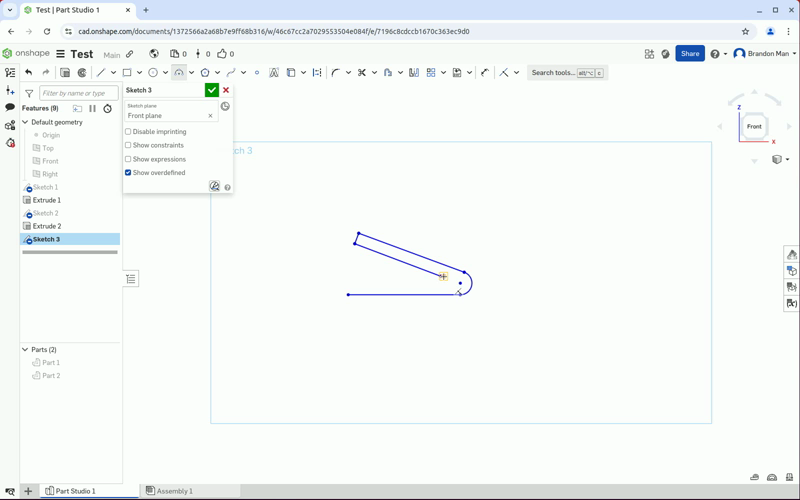
mouse_move(442, 285)
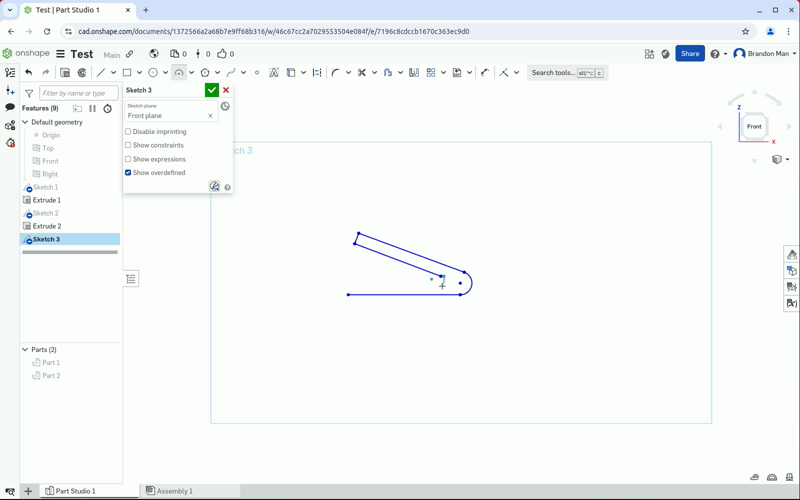
click(442, 285)
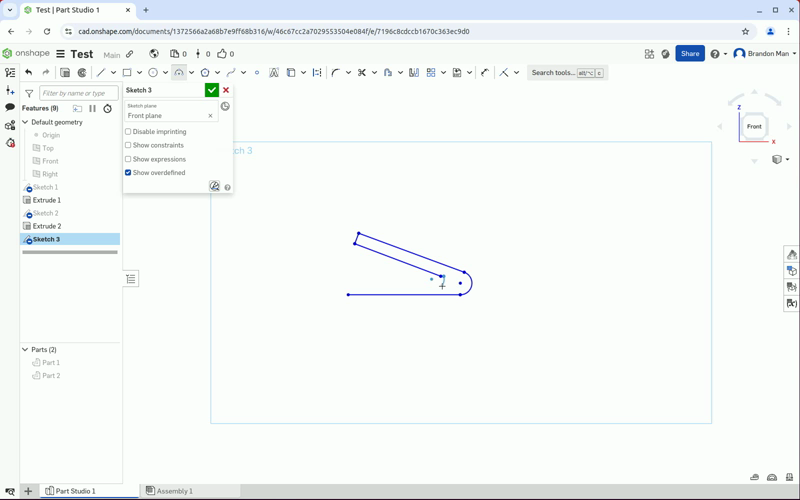
mouse_move(447, 281)
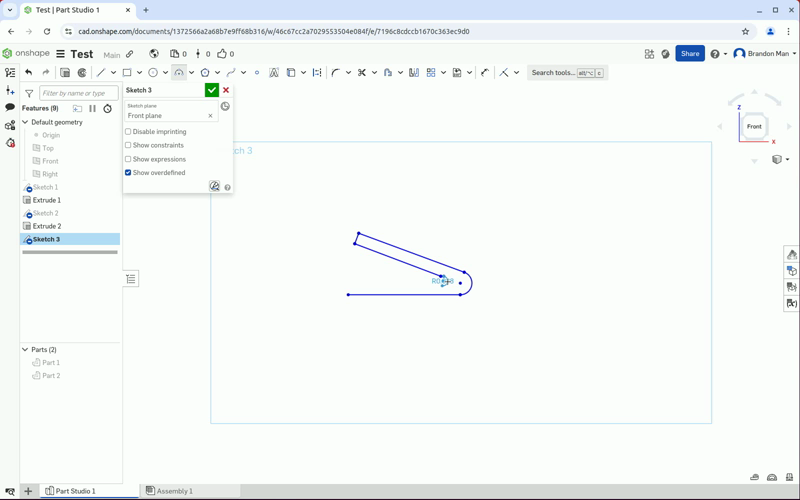
click(447, 281)
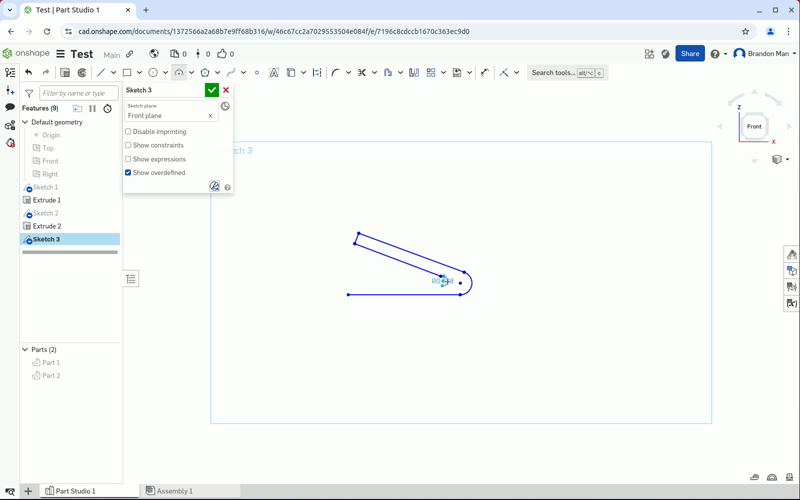
key_up(shift)
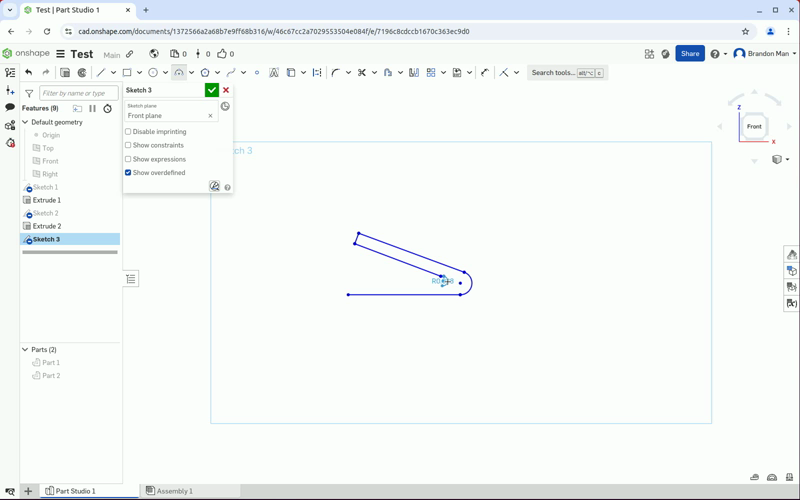
key(esc)
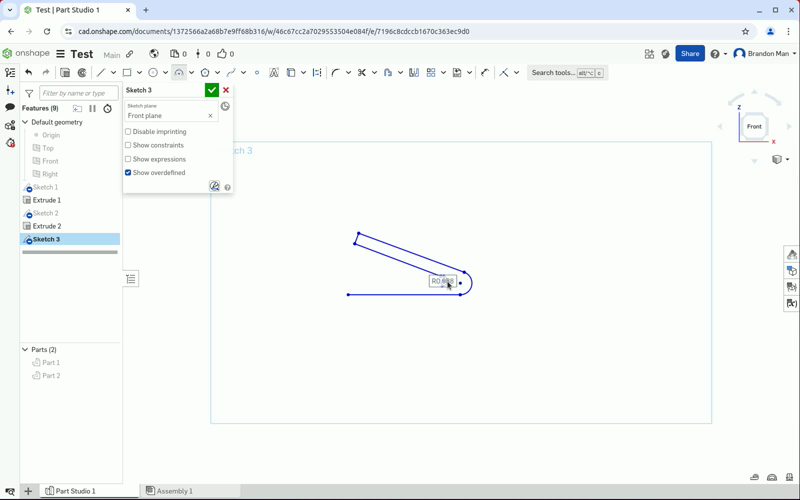
key(l)
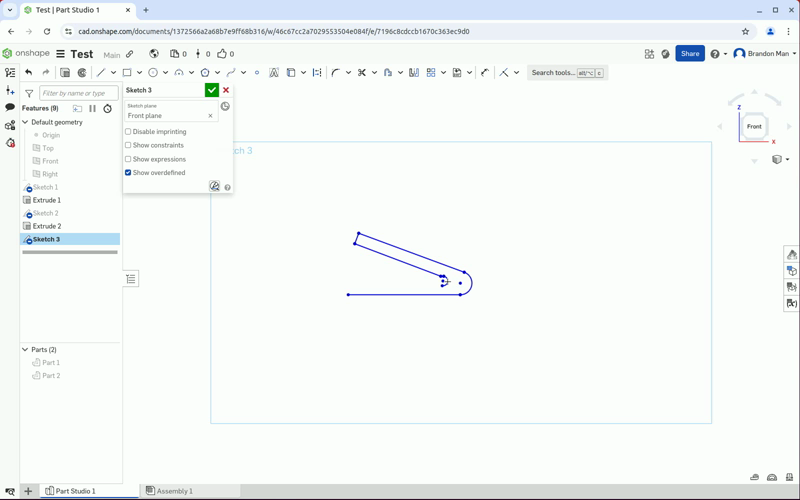
mouse_move(442, 285)
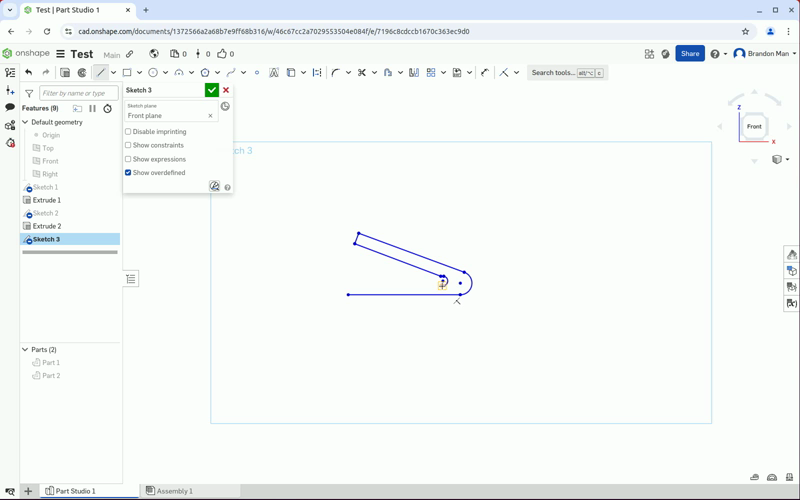
click(442, 285)
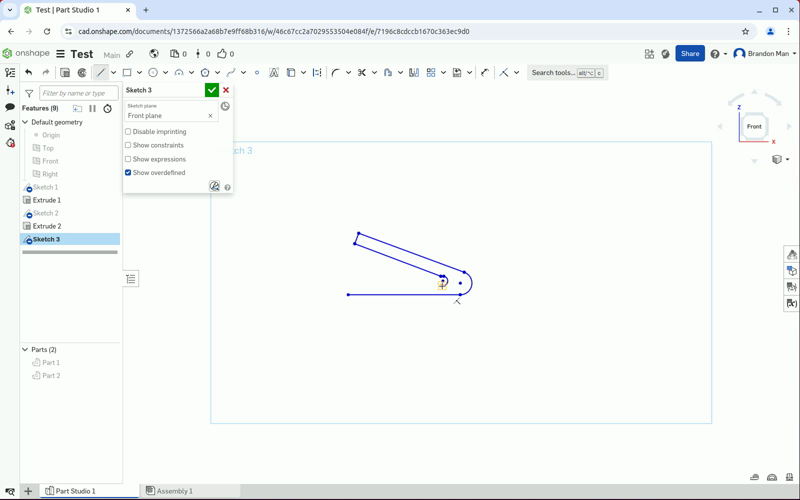
key_down(shift)
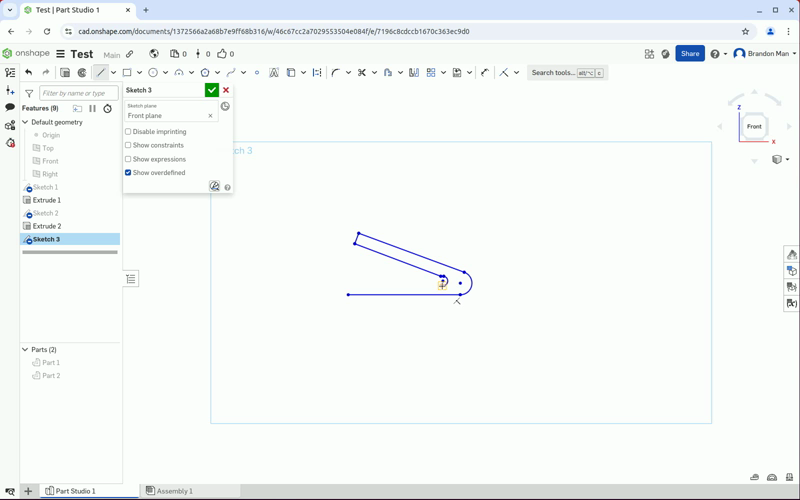
mouse_move(472, 285)
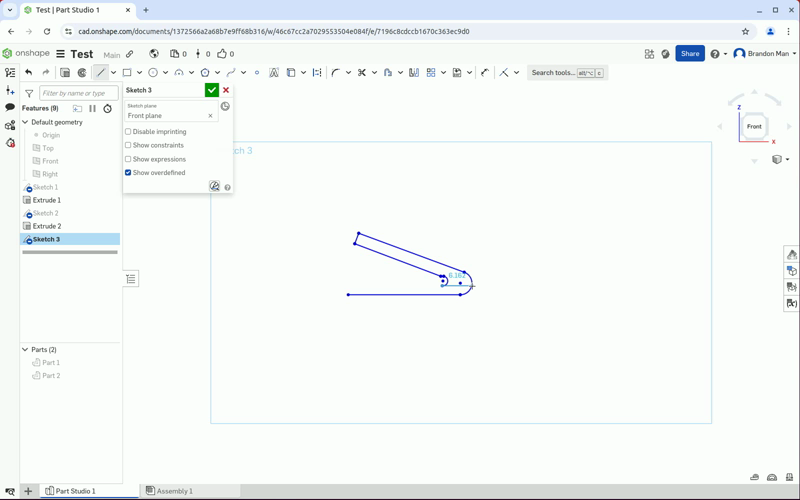
mouse_move(430, 282)
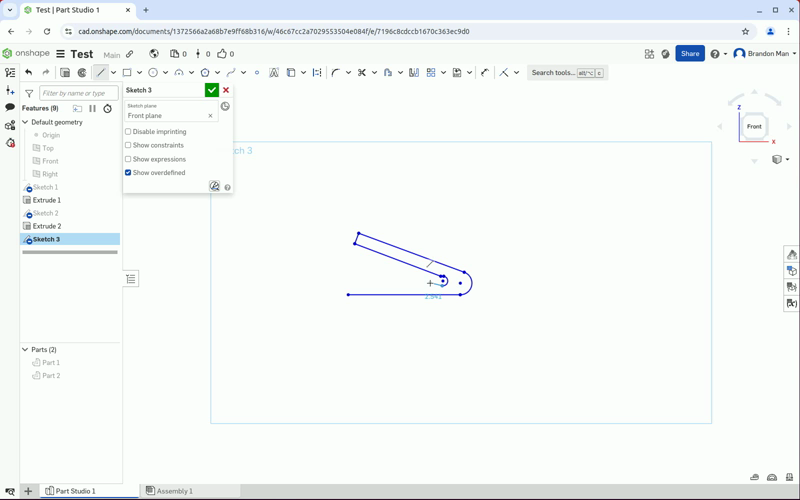
click(430, 282)
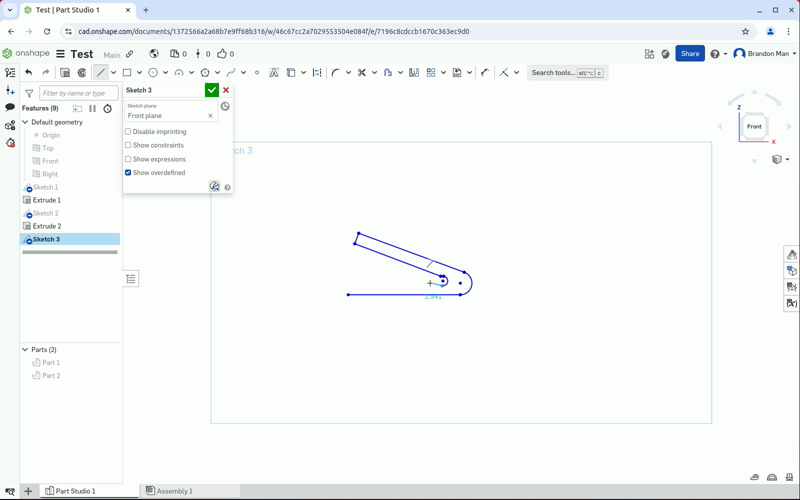
key_up(shift)
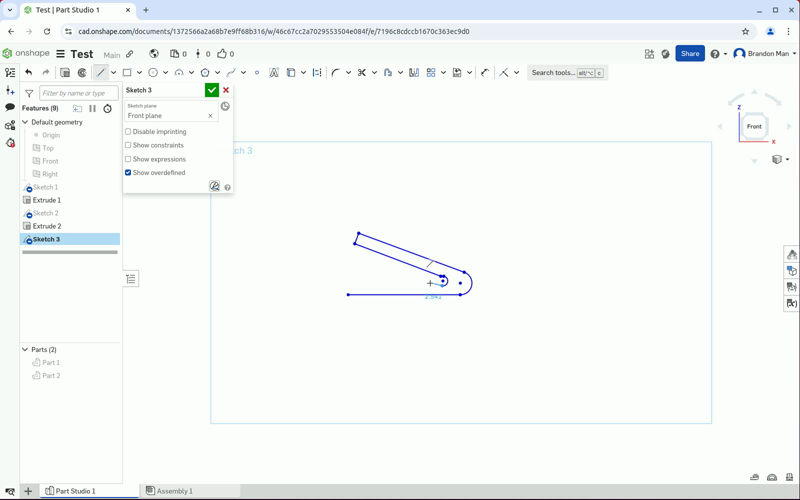
key_down(shift)
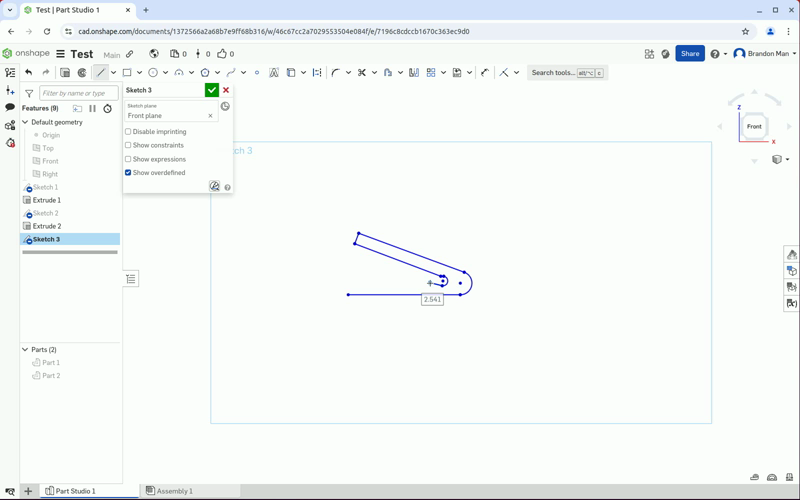
mouse_move(348, 282)
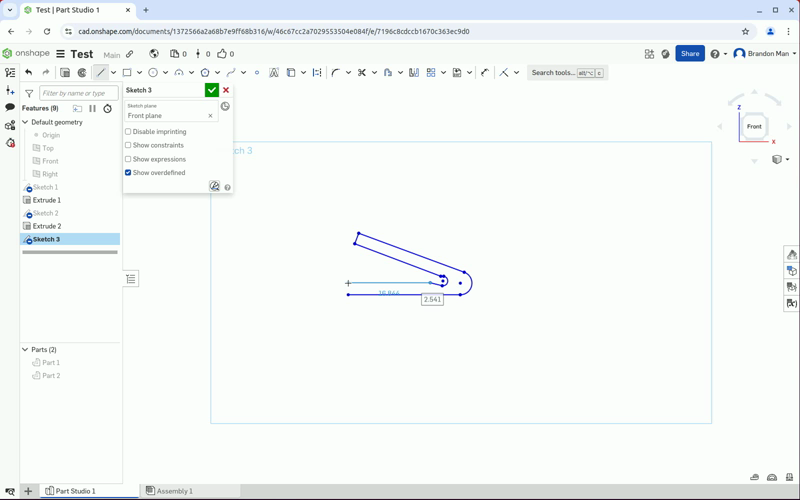
click(348, 282)
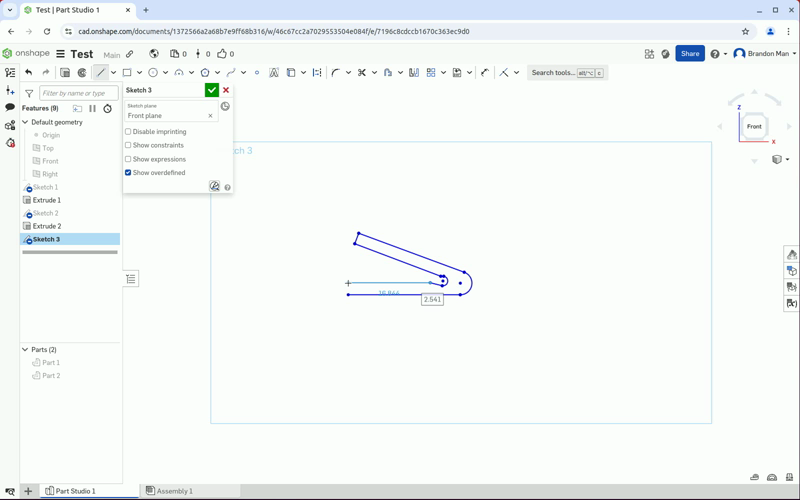
key_up(shift)
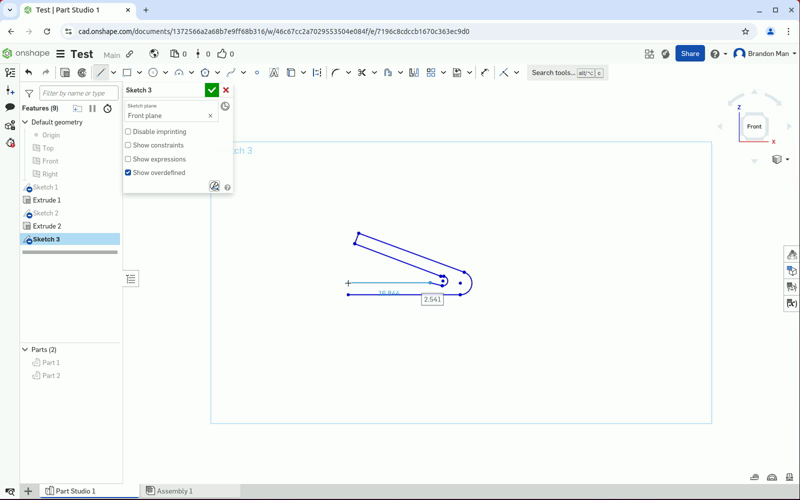
mouse_move(378, 282)
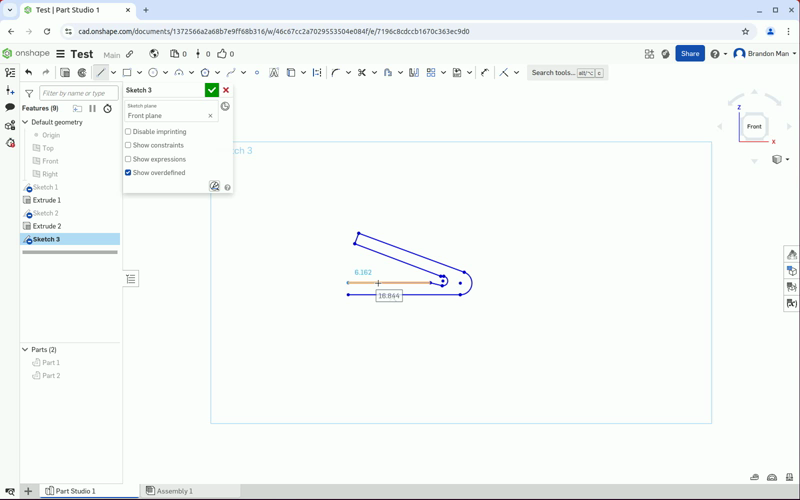
key_down(shift)
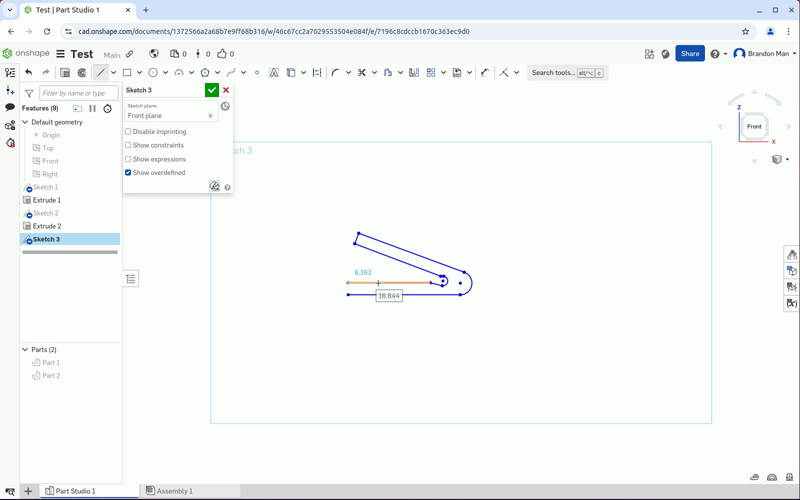
mouse_move(348, 294)
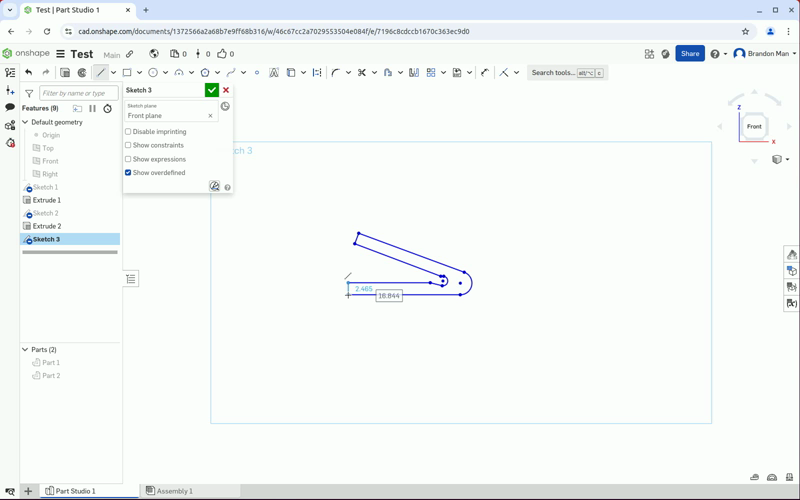
key_up(shift)
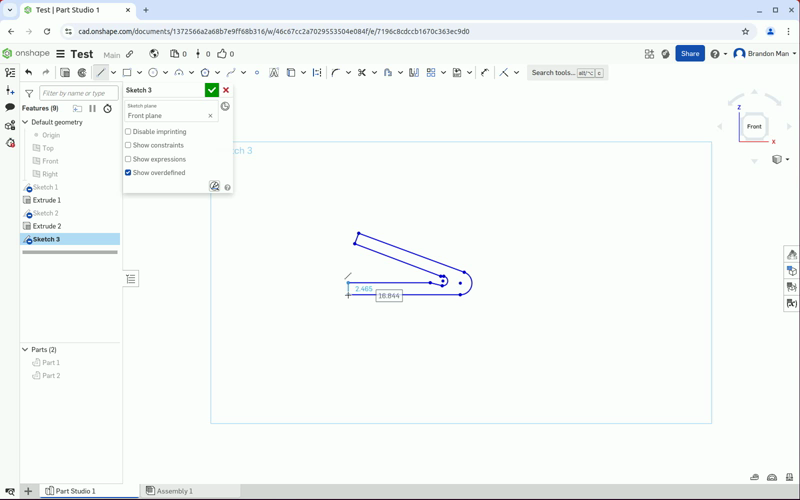
click(348, 294)
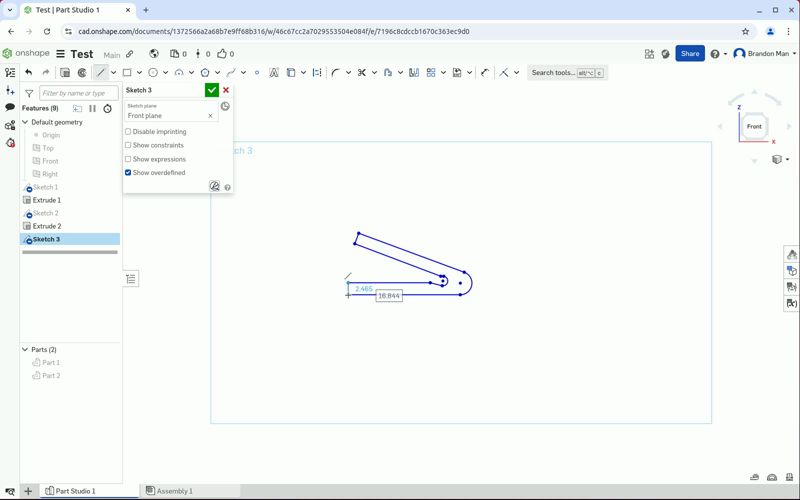
key(esc)
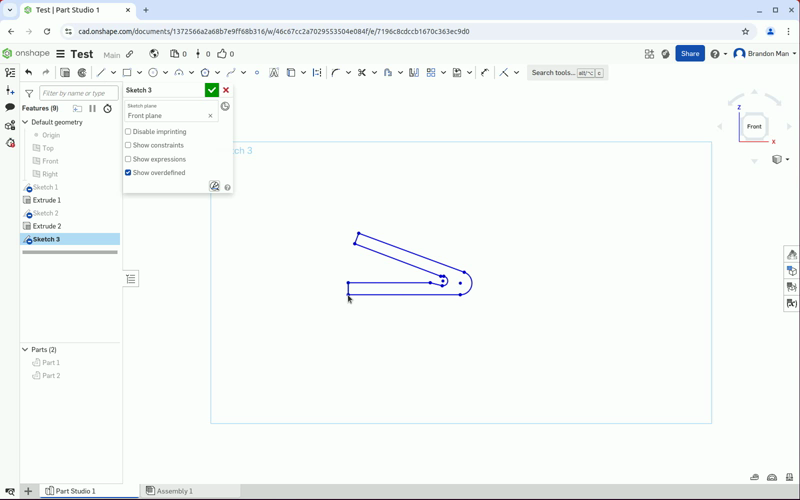
mouse_move(390, 286)
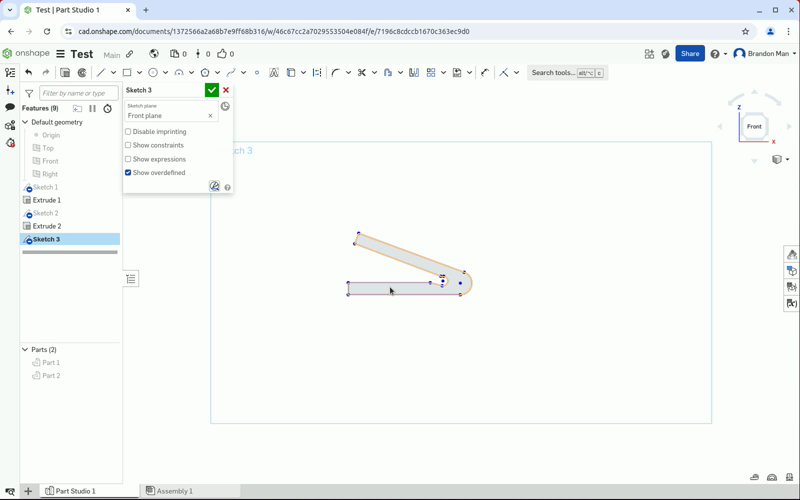
click(390, 286)
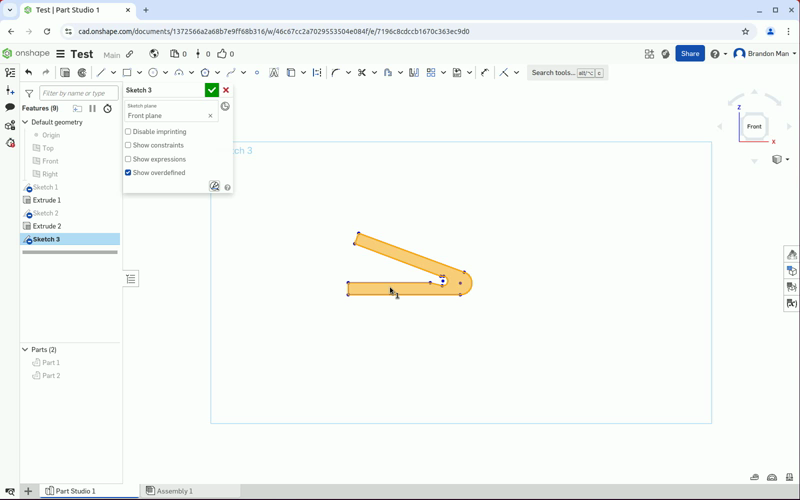
mouse_move(73, 352)
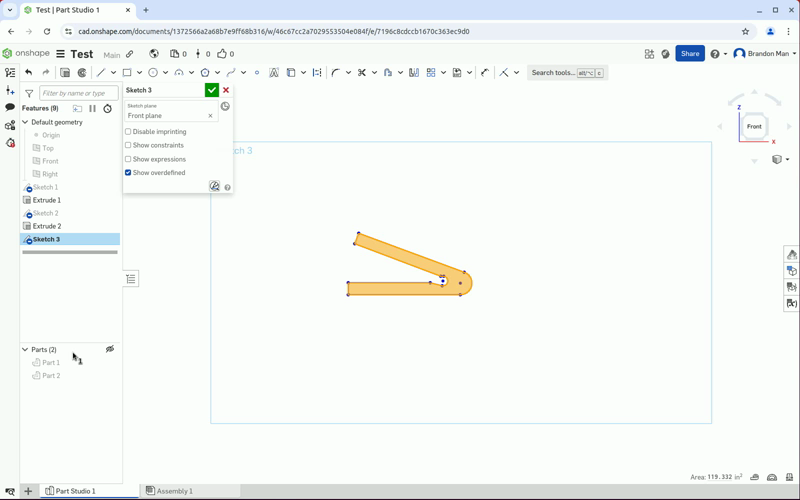
key(shift+y)
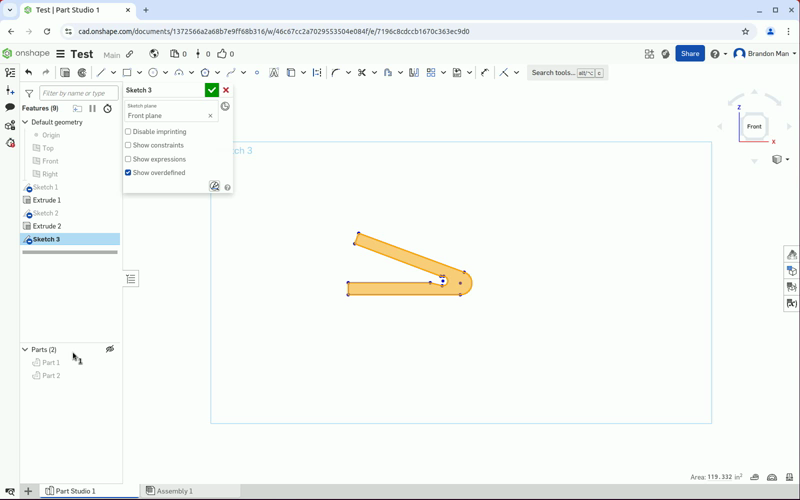
key(shift+e)
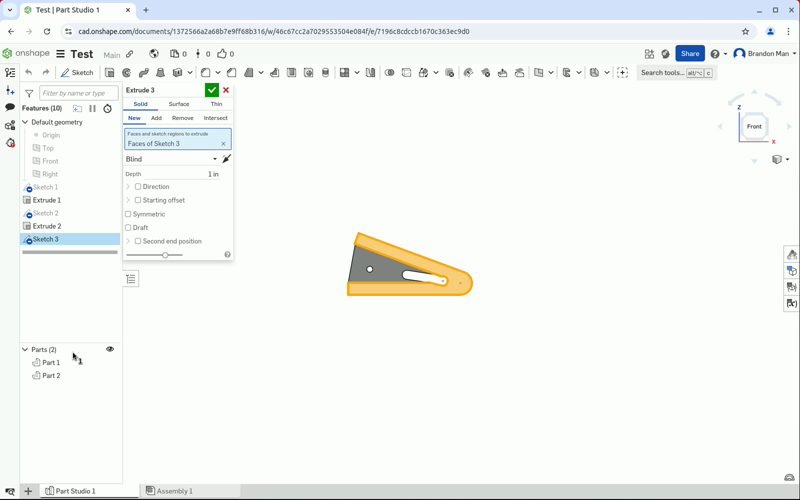
mouse_move(143, 106)
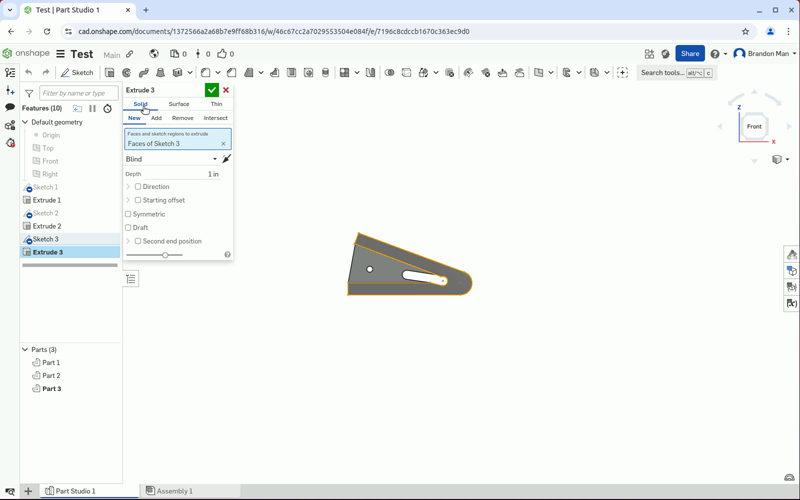
click(143, 106)
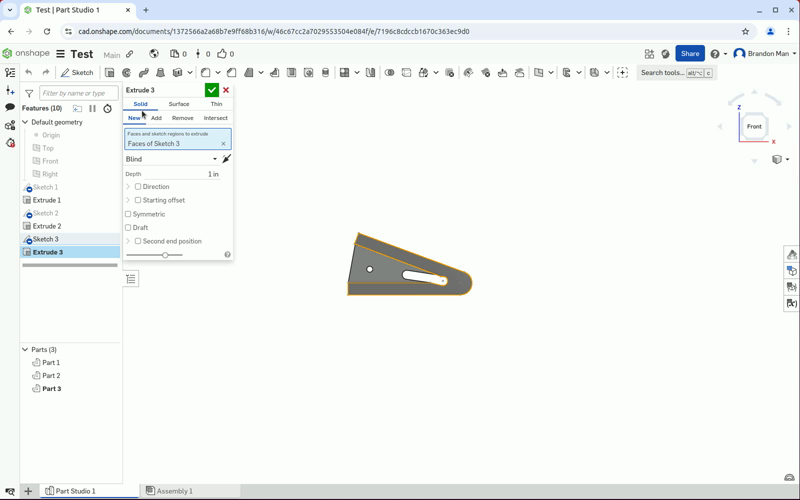
mouse_move(137, 120)
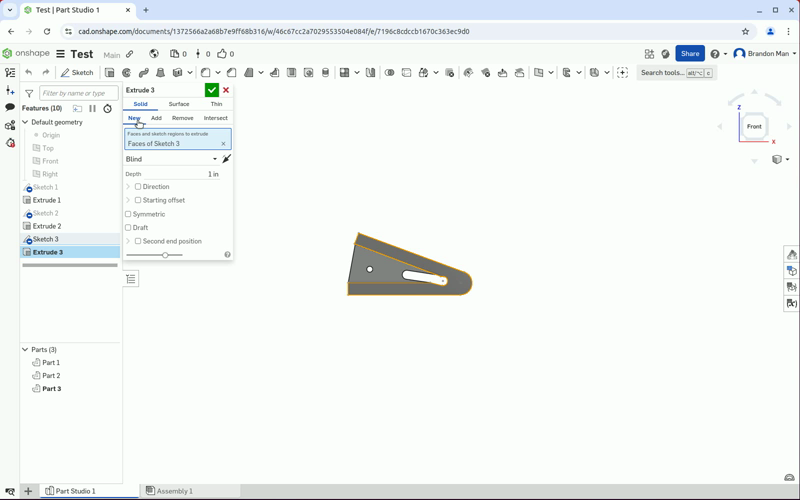
click(137, 120)
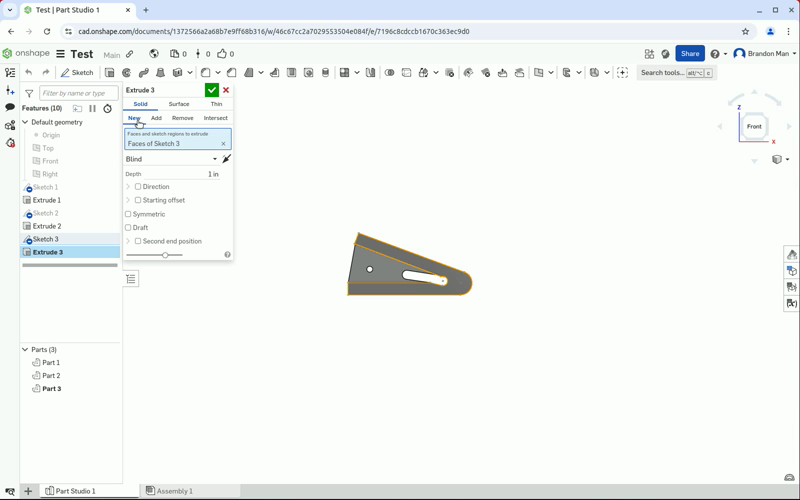
key(tab, 4)
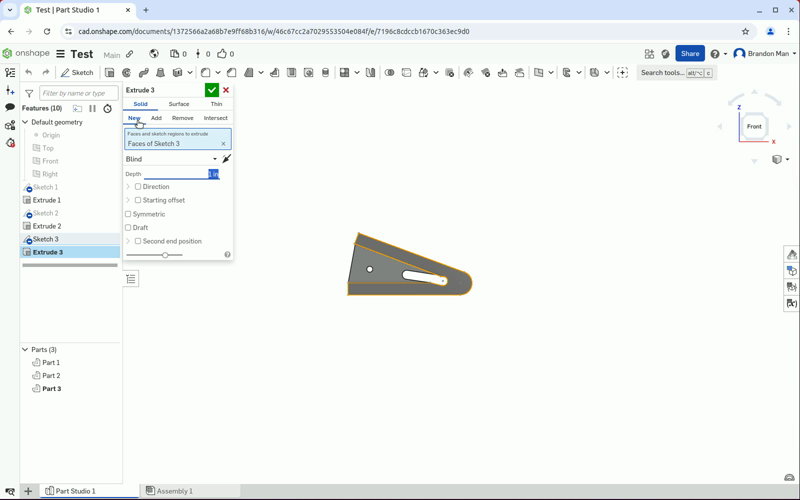
text(0.963)
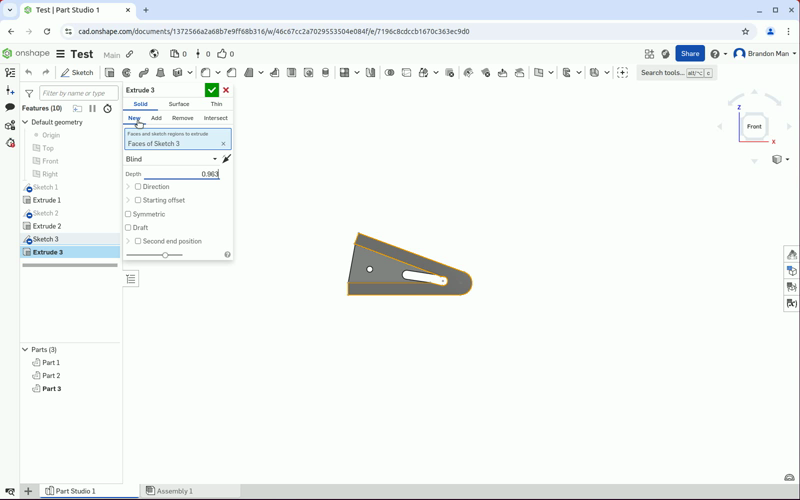
key(enter)
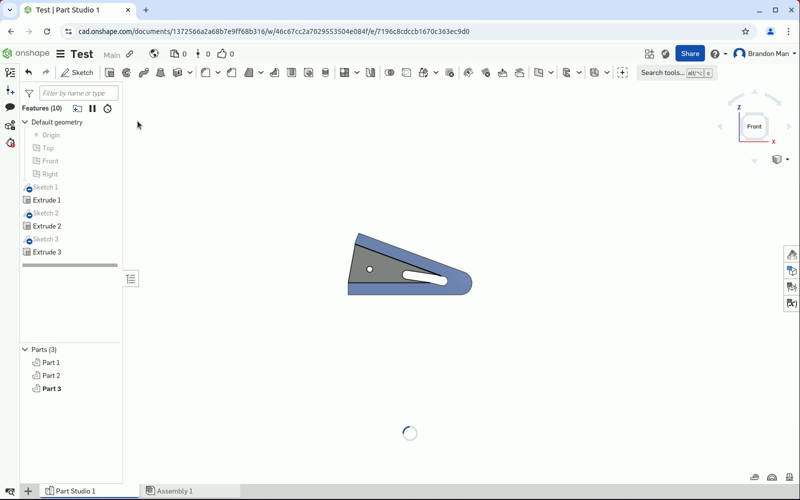
key(shift+h)
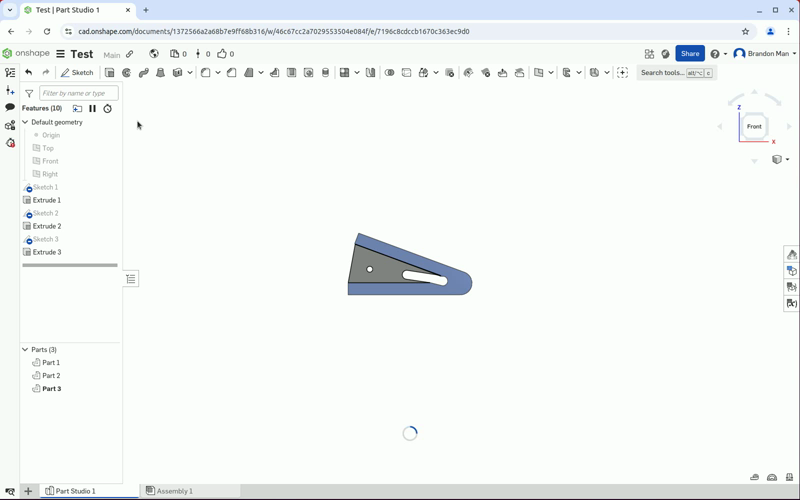
key(shift+h)
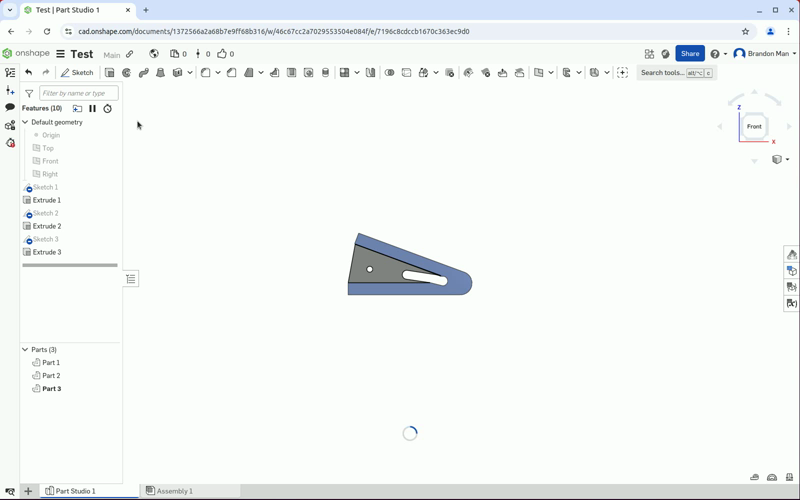
key(shift+7)
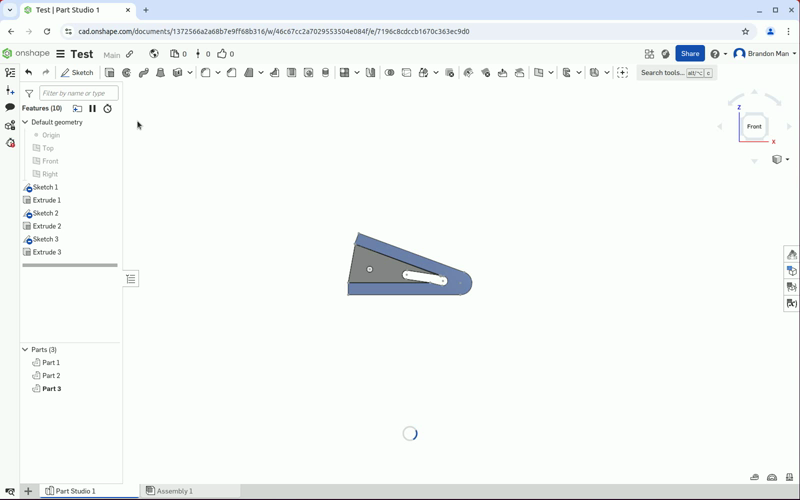
key(left, 2)
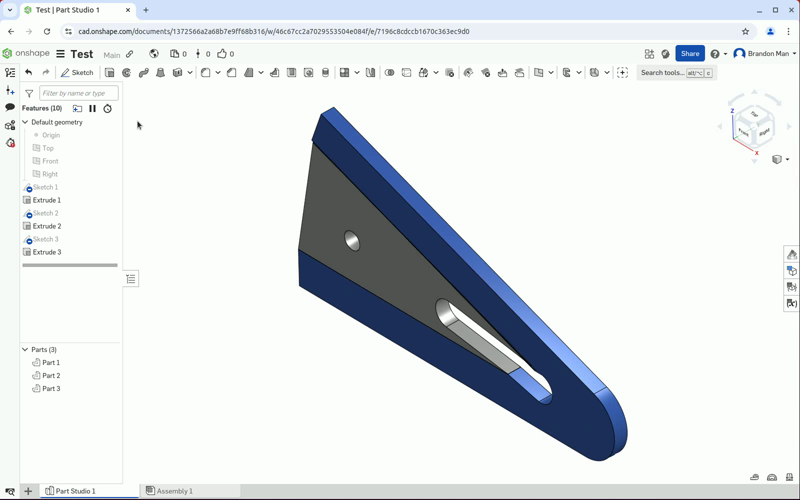
key(down, 2)
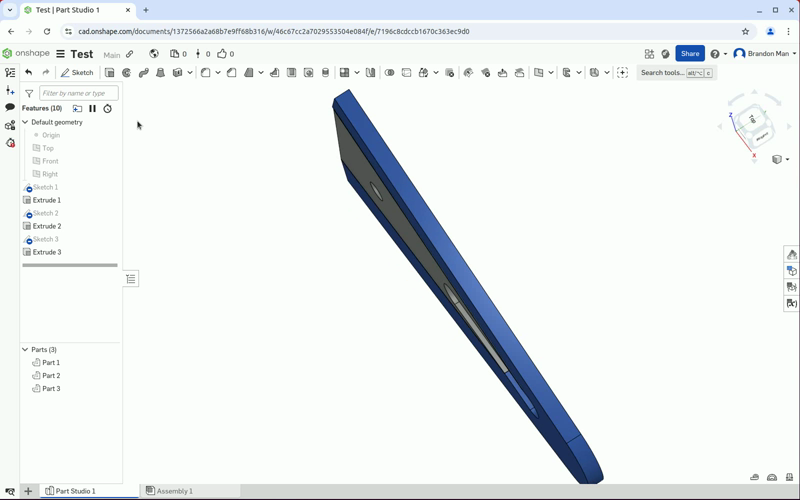
key(up, 2)
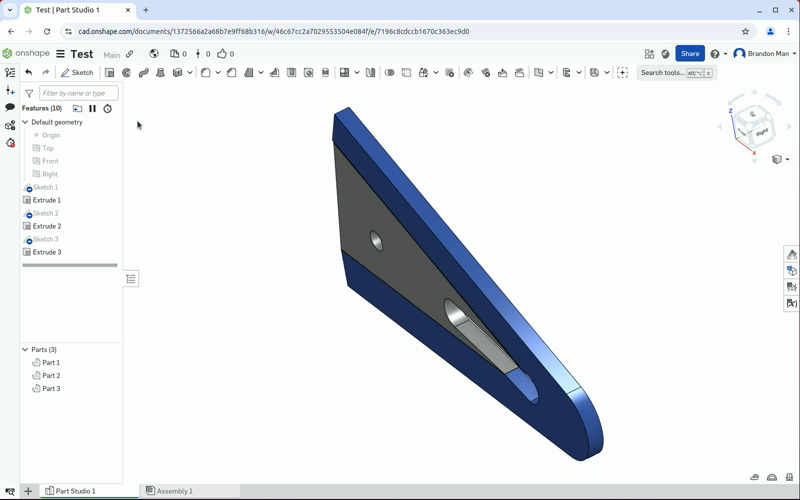
key(right, 2)
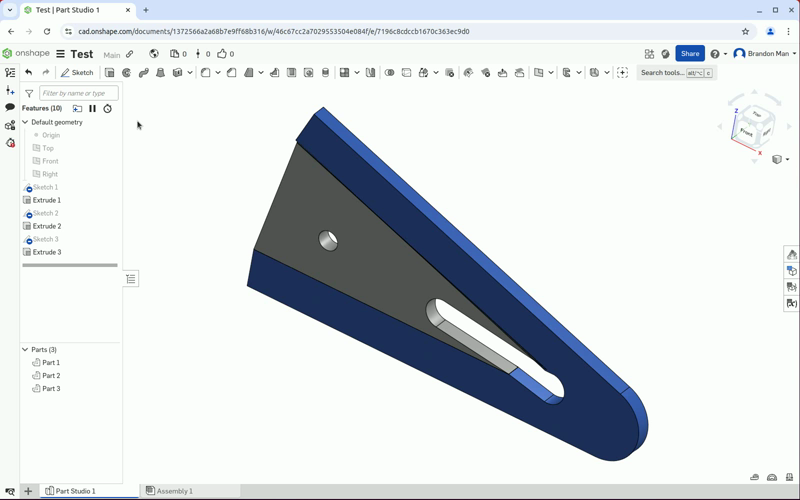
mouse_move(73, 189)
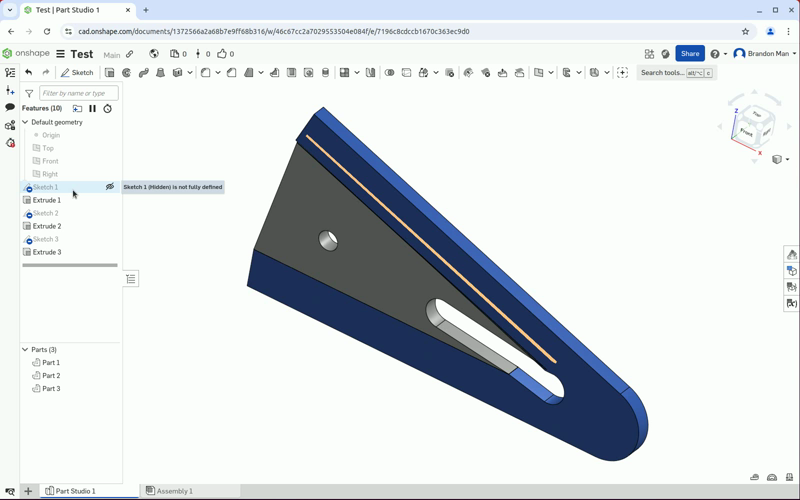
click(73, 189)